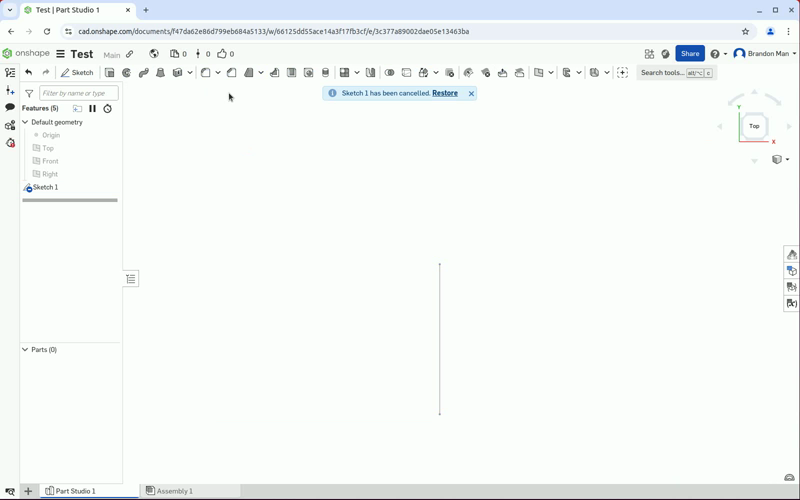
key(shift+h)
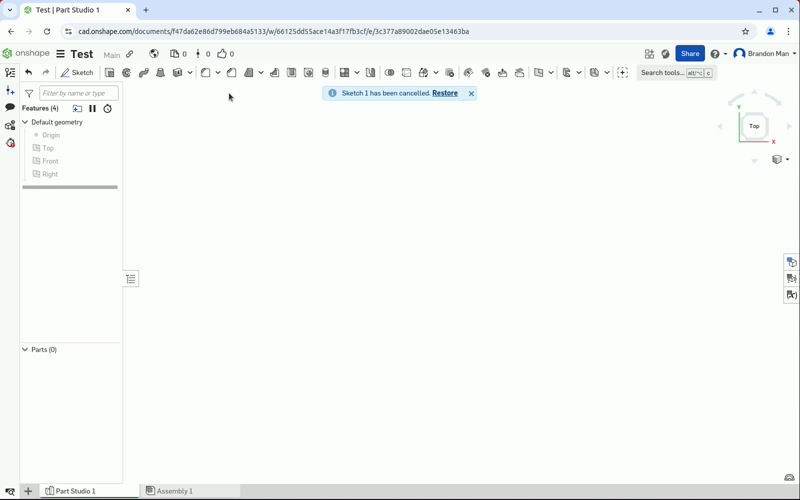
mouse_move(73, 352)
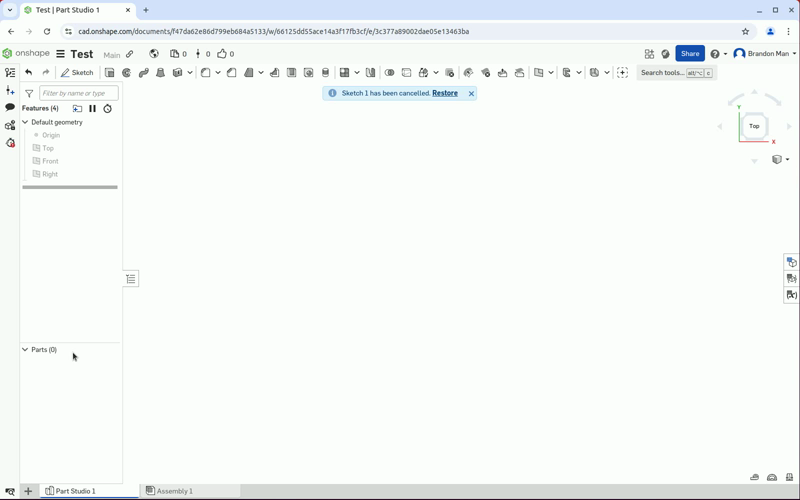
key(y)
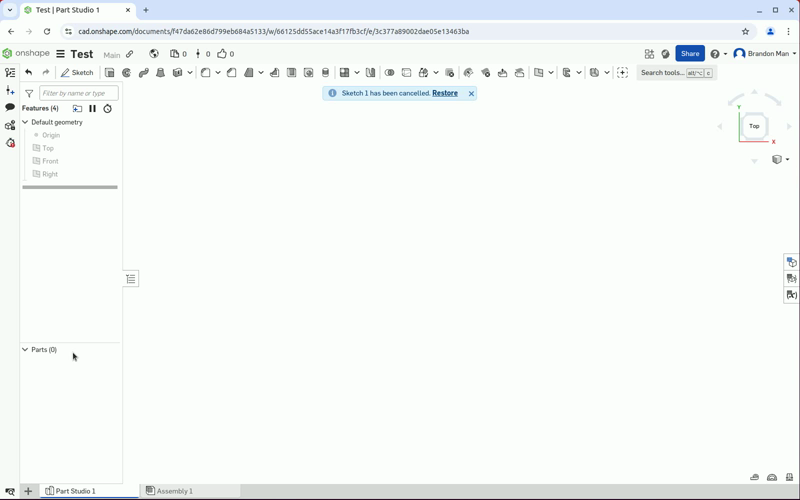
key(shift+p)
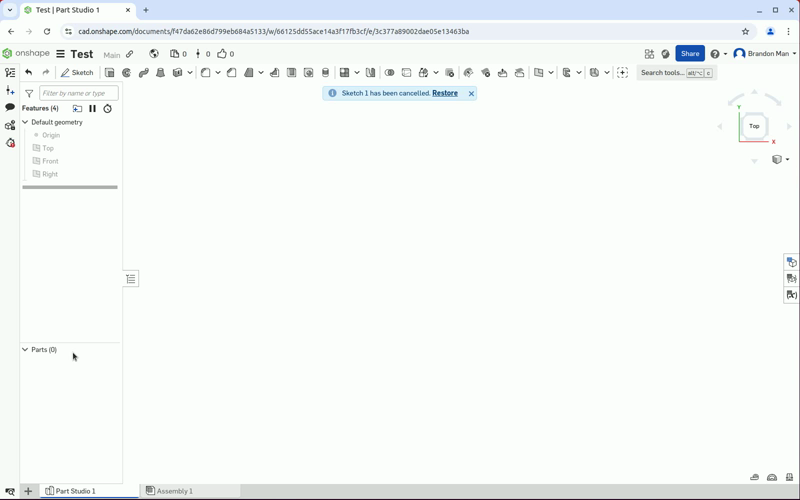
key(space)
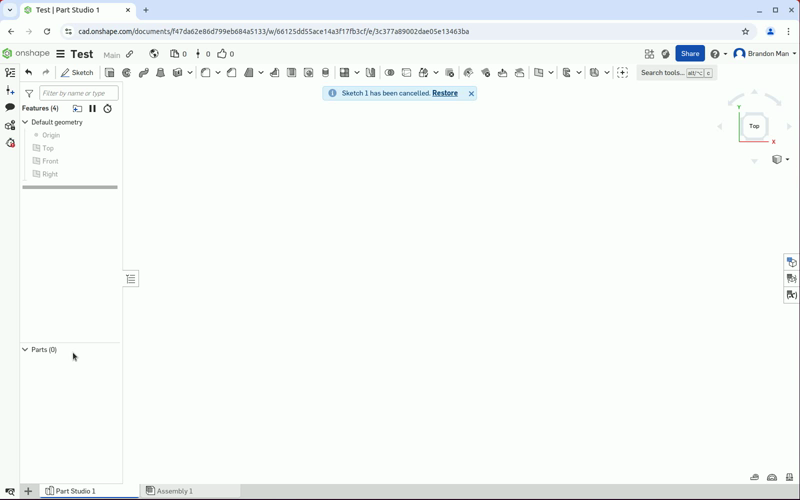
key_down(shift)
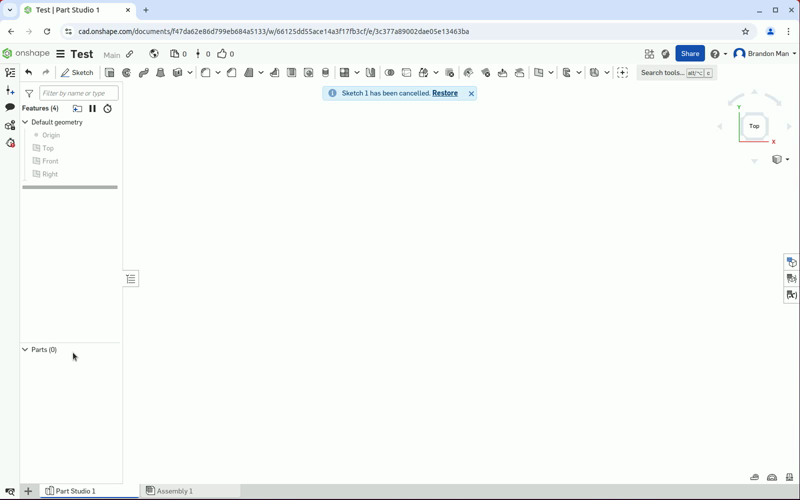
key(up)
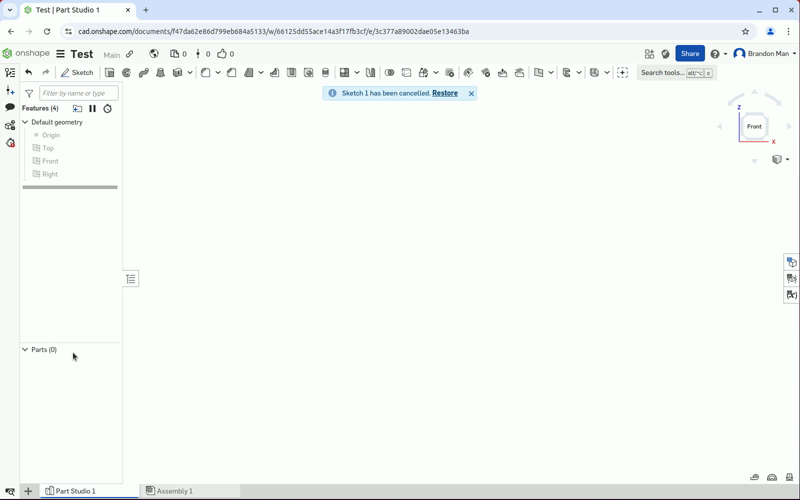
key_up(shift)
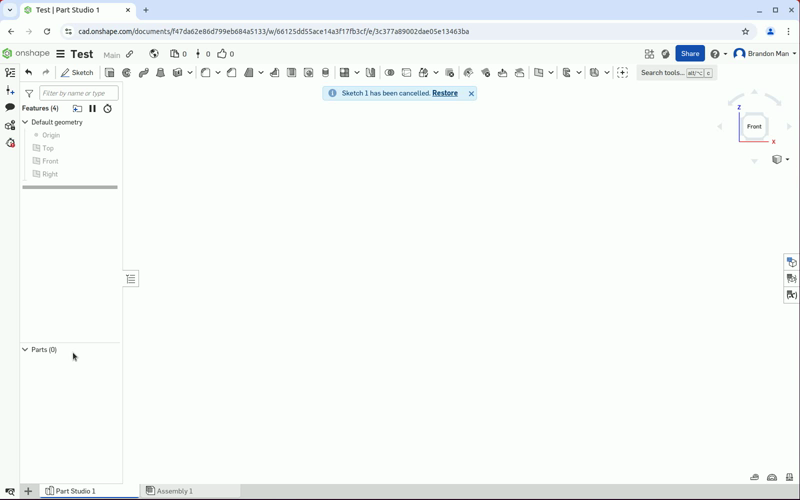
mouse_move(73, 352)
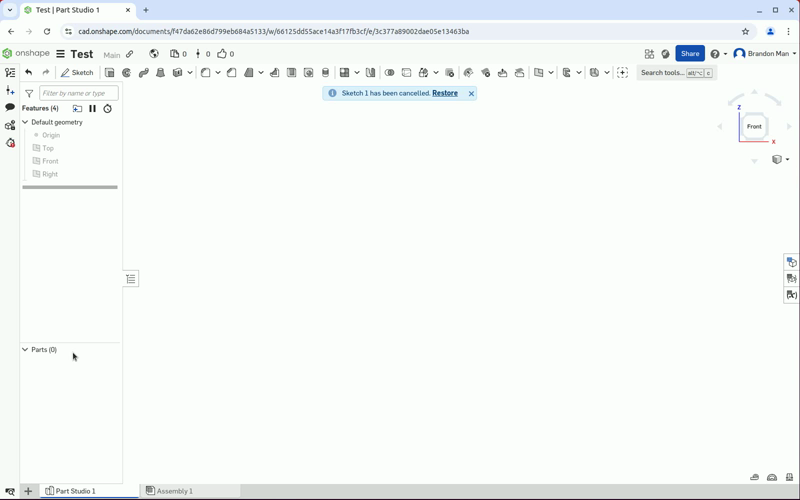
key(shift+y)
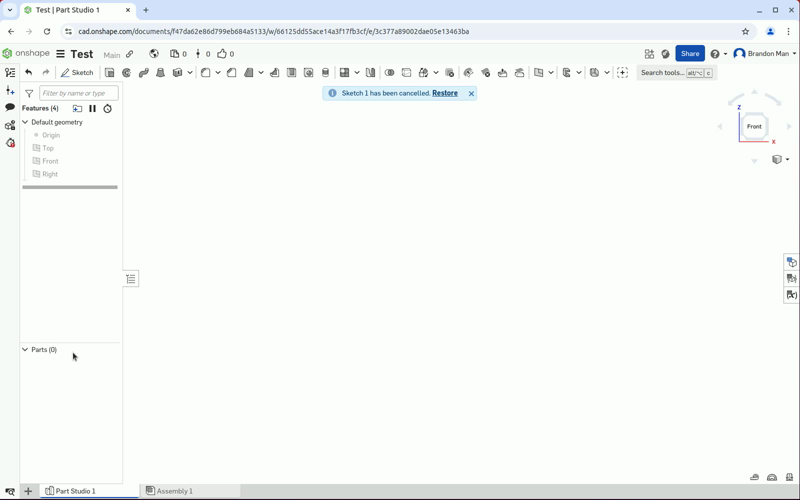
key(shift+s)
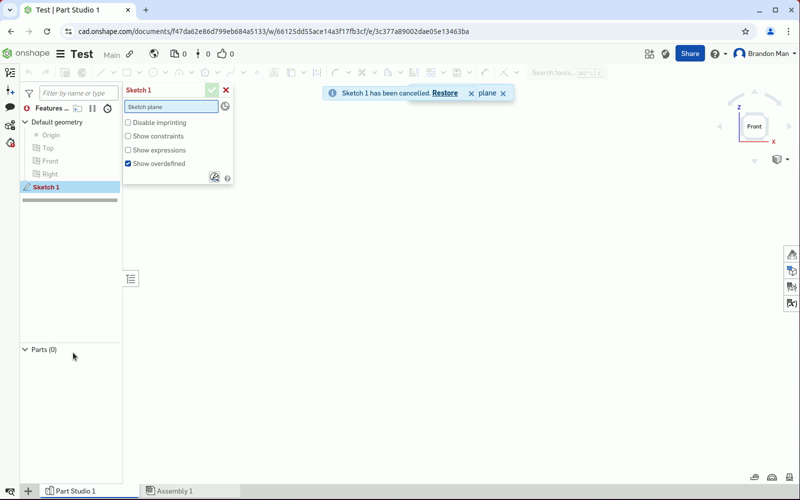
mouse_move(73, 163)
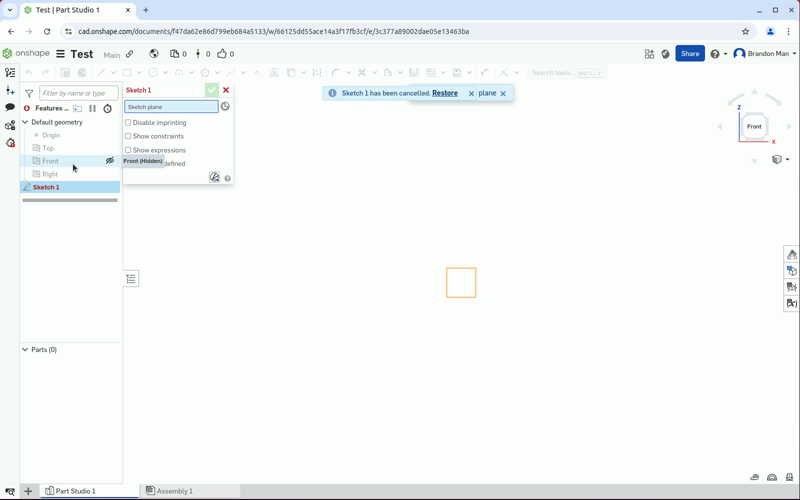
click(73, 163)
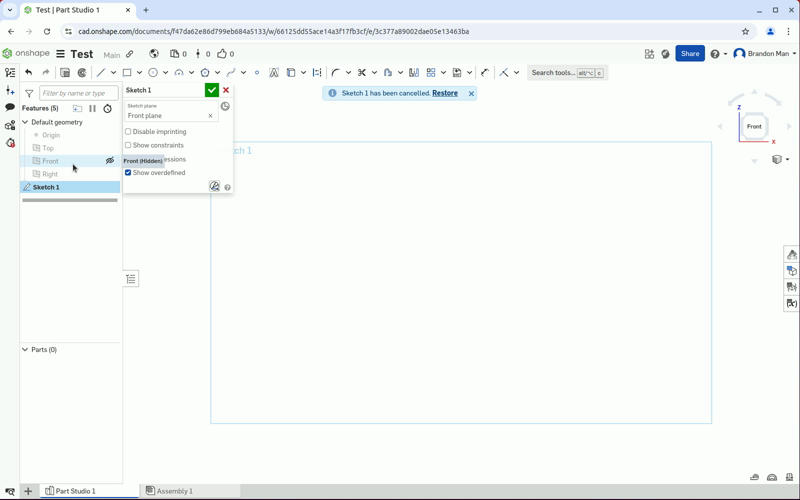
mouse_move(73, 352)
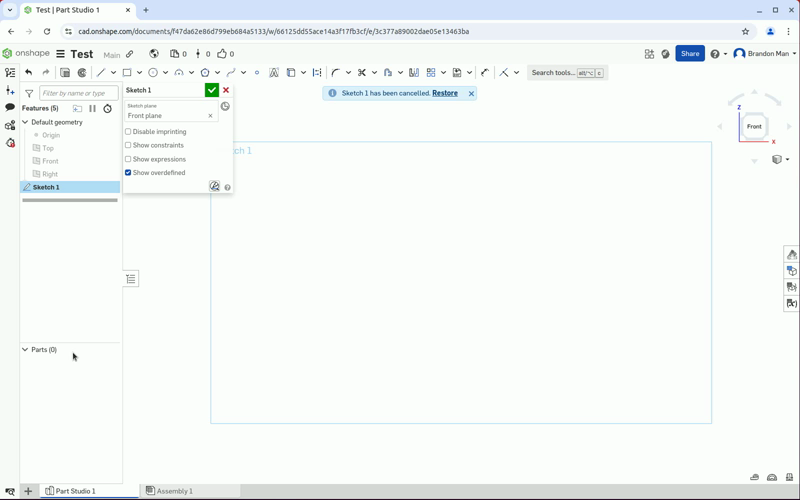
key(y)
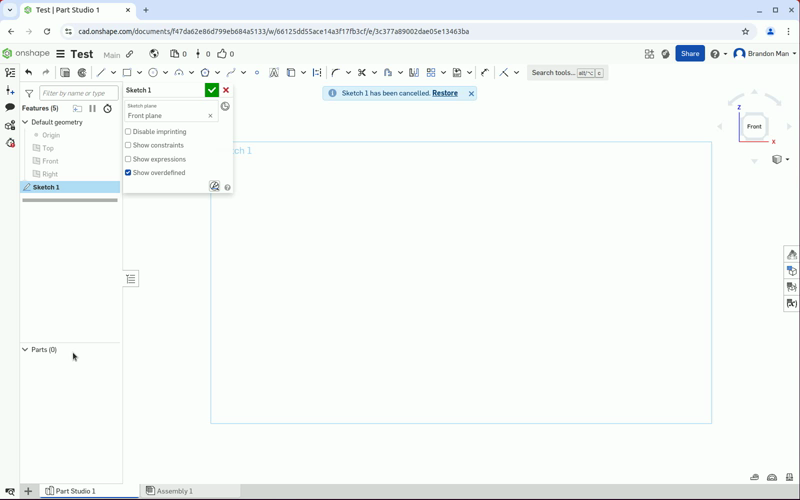
key(l)
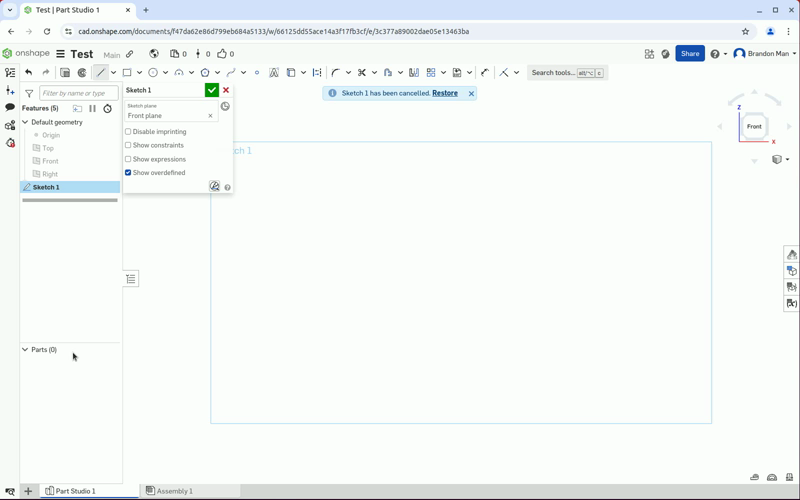
key_down(shift)
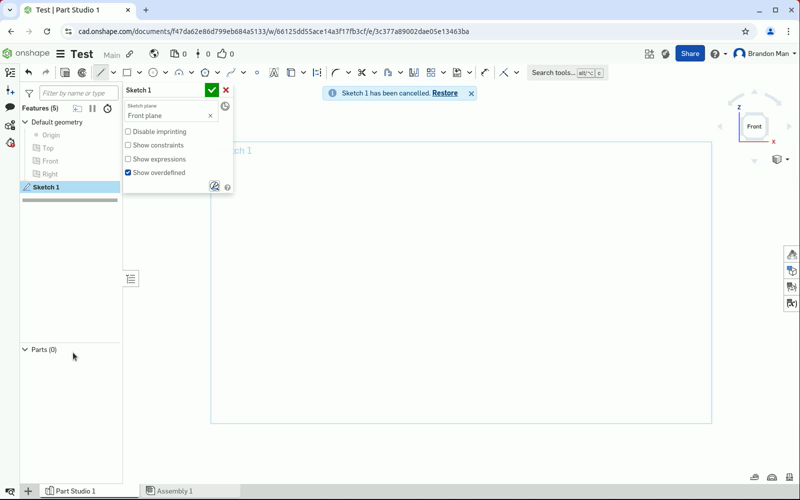
mouse_move(370, 282)
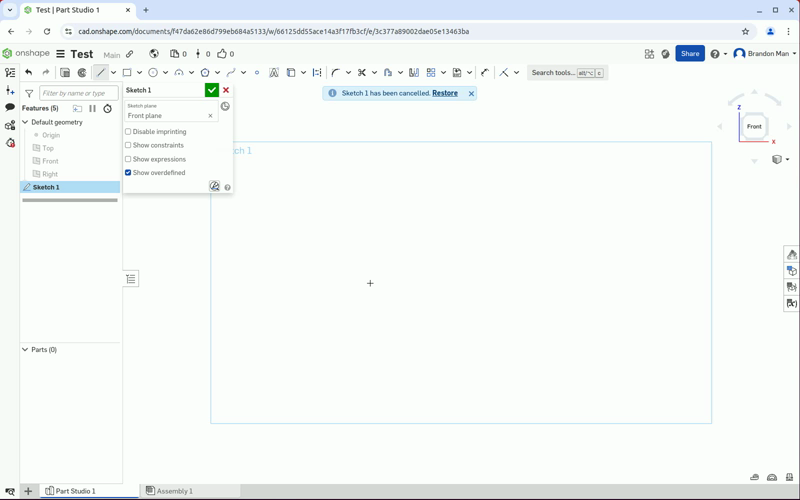
click(370, 282)
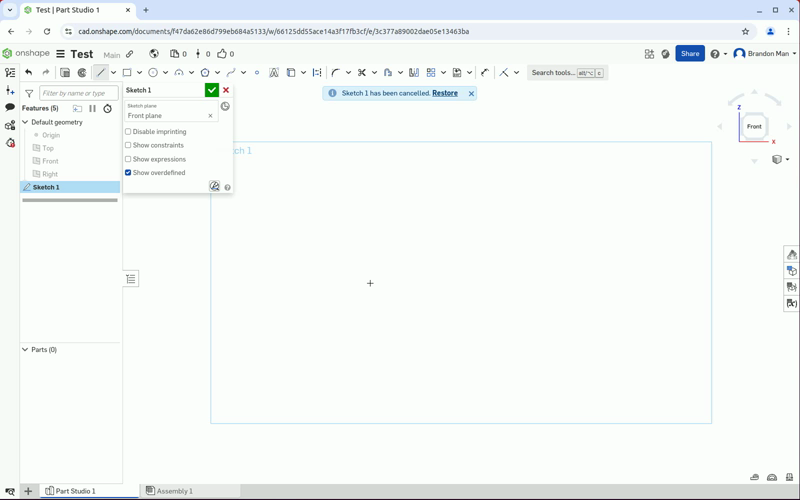
key_up(shift)
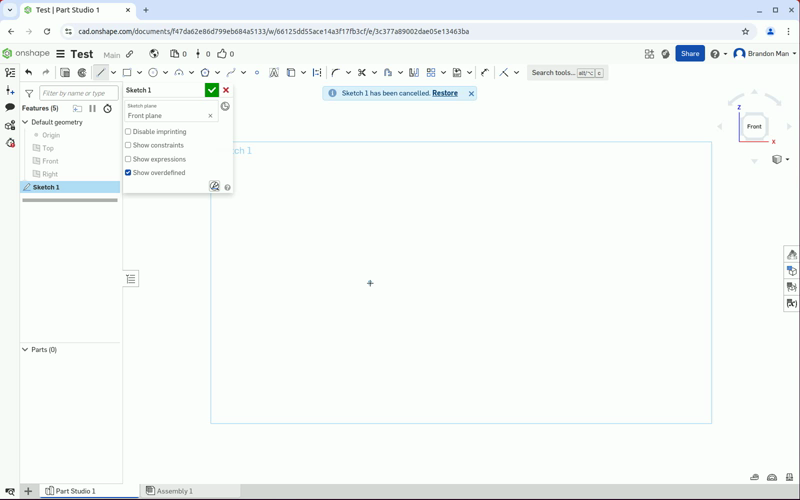
key_down(shift)
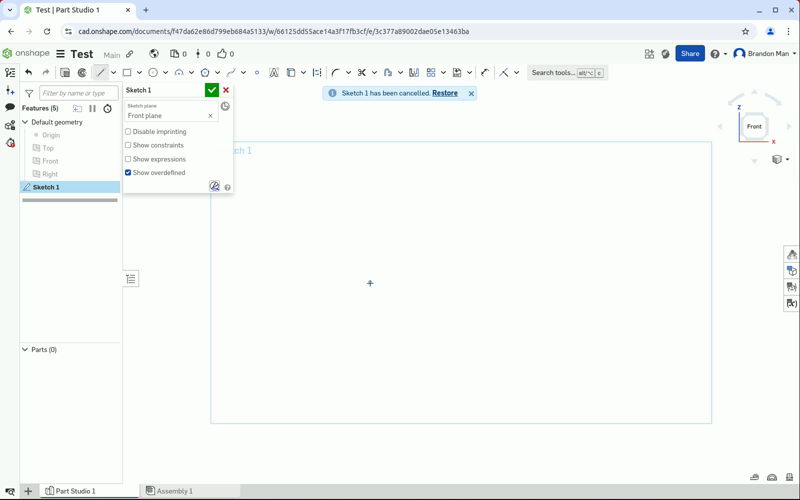
mouse_move(461, 282)
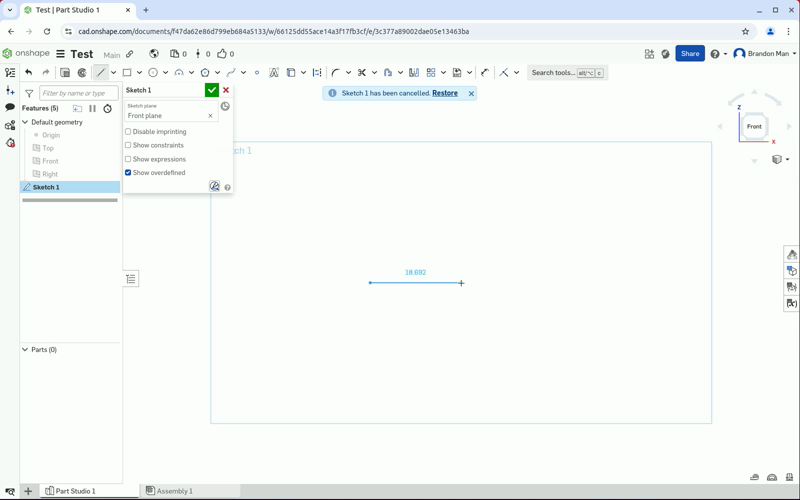
click(461, 282)
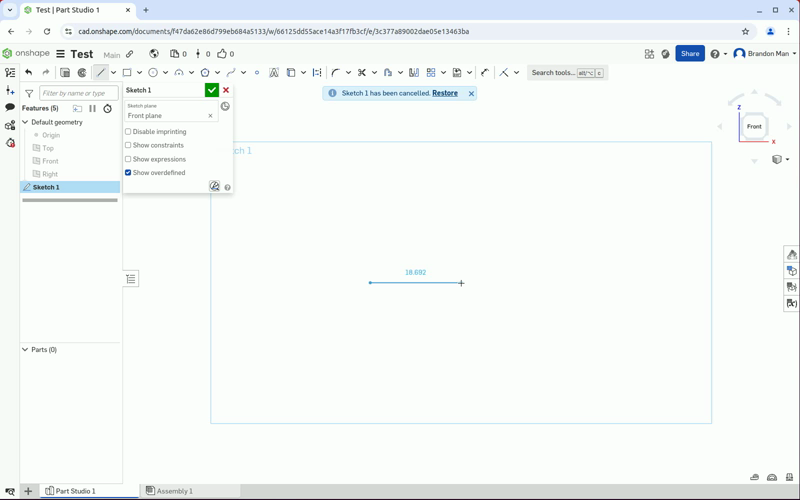
key_up(shift)
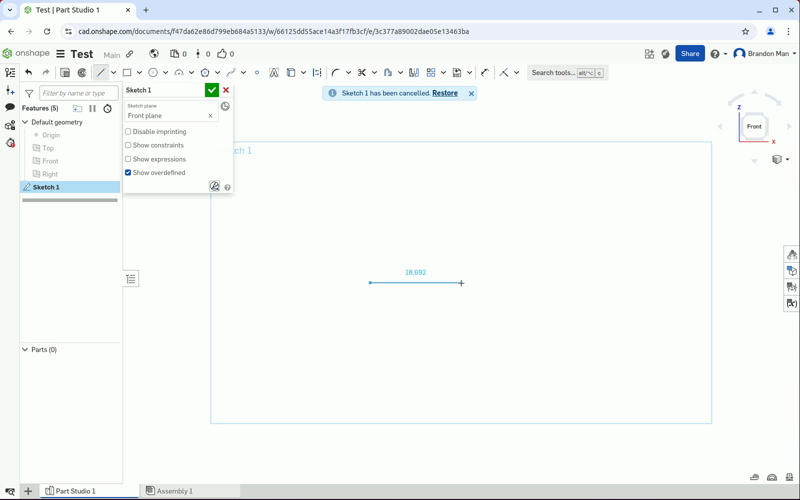
key_down(shift)
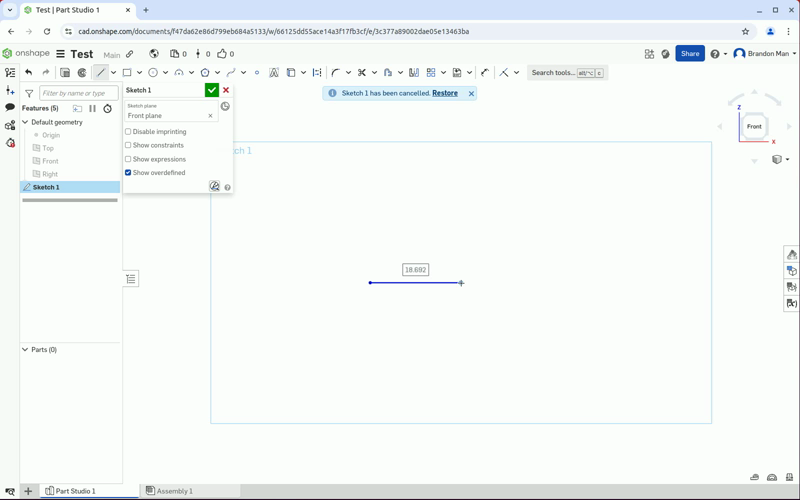
mouse_move(461, 192)
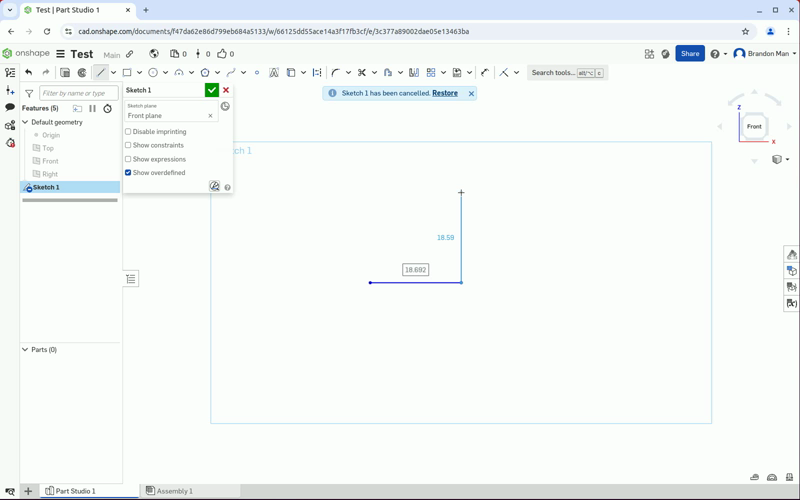
click(461, 192)
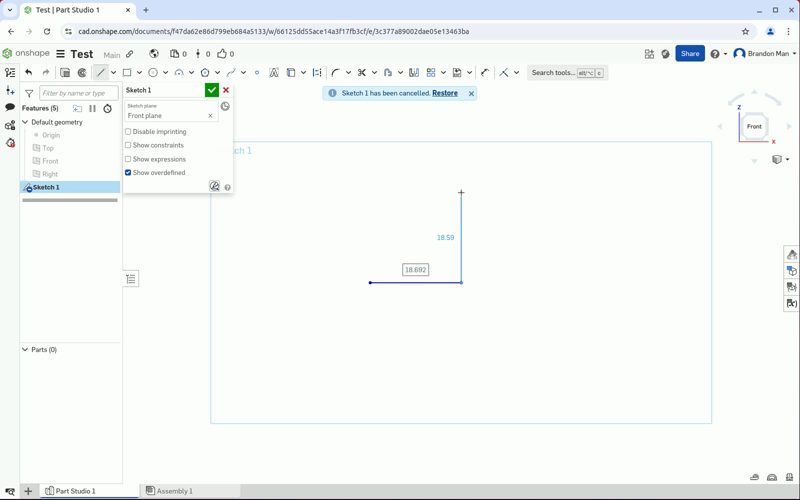
key_up(shift)
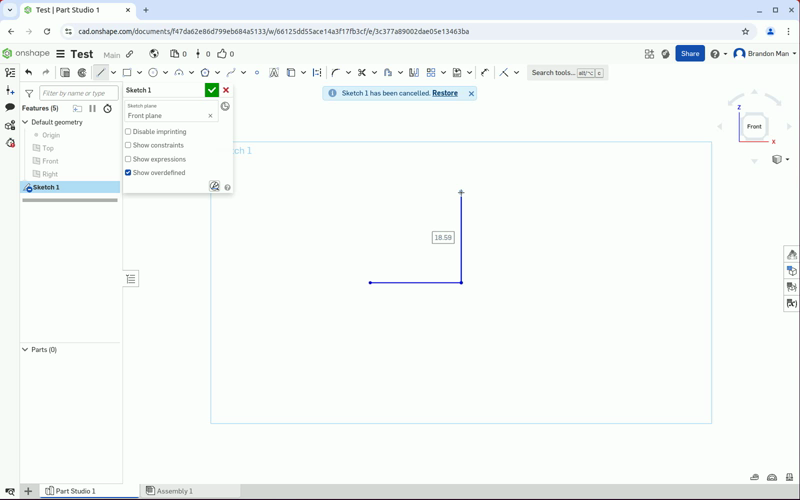
key_down(shift)
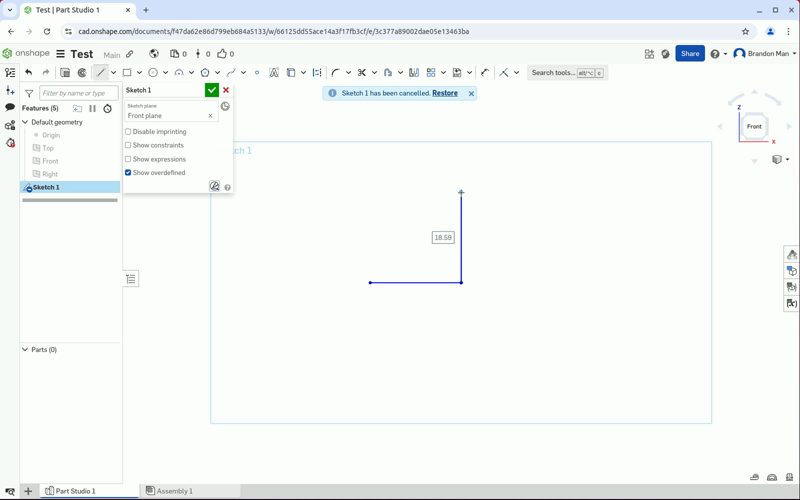
mouse_move(370, 192)
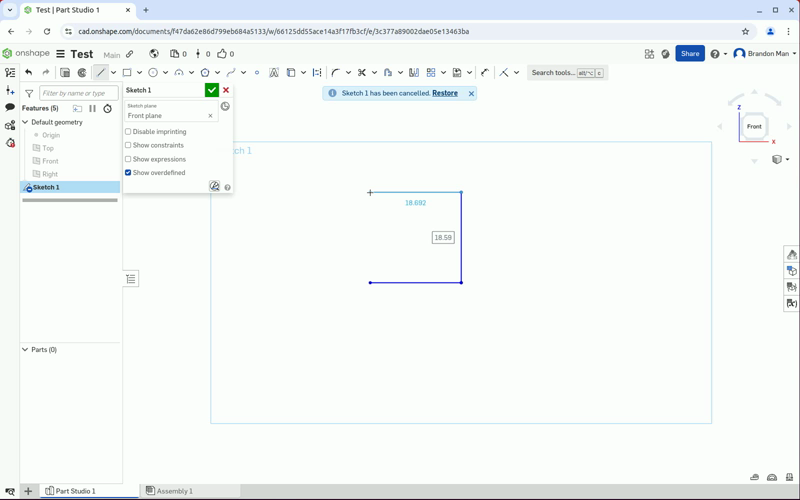
click(370, 192)
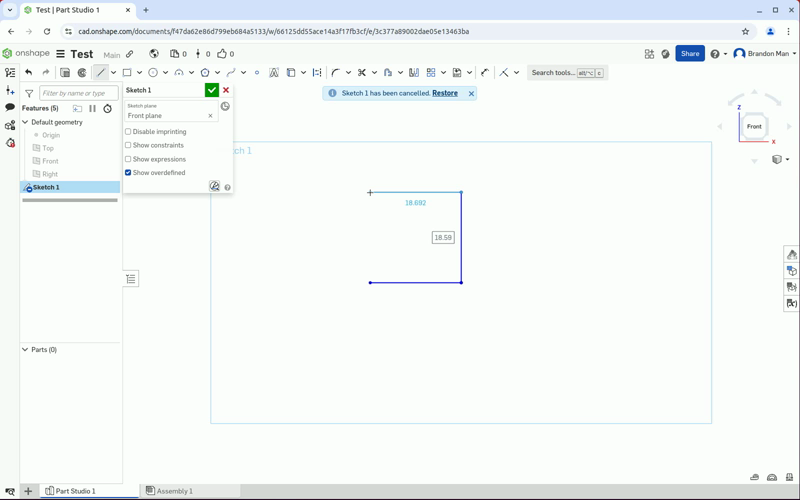
key_up(shift)
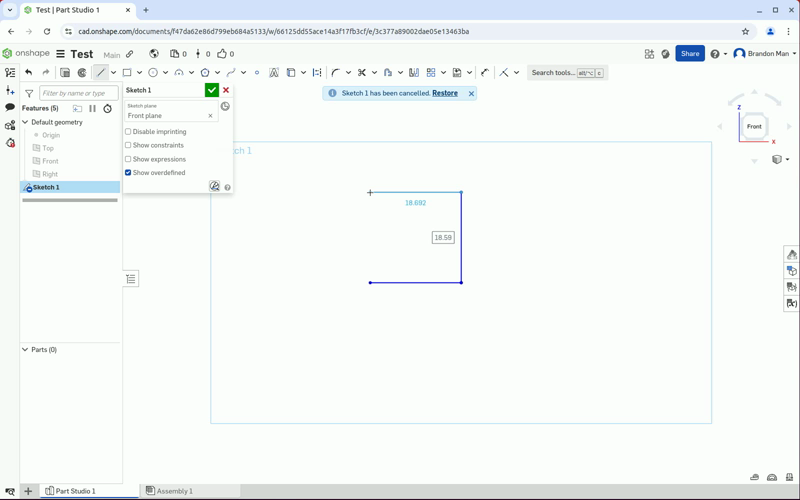
key_down(shift)
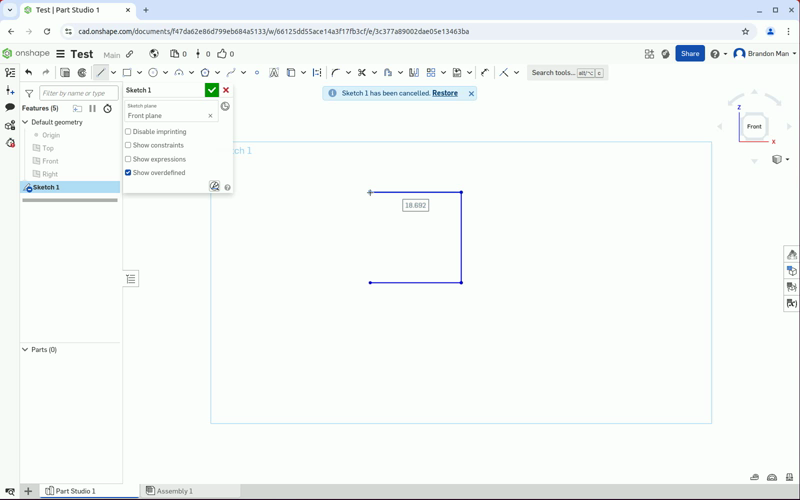
mouse_move(370, 282)
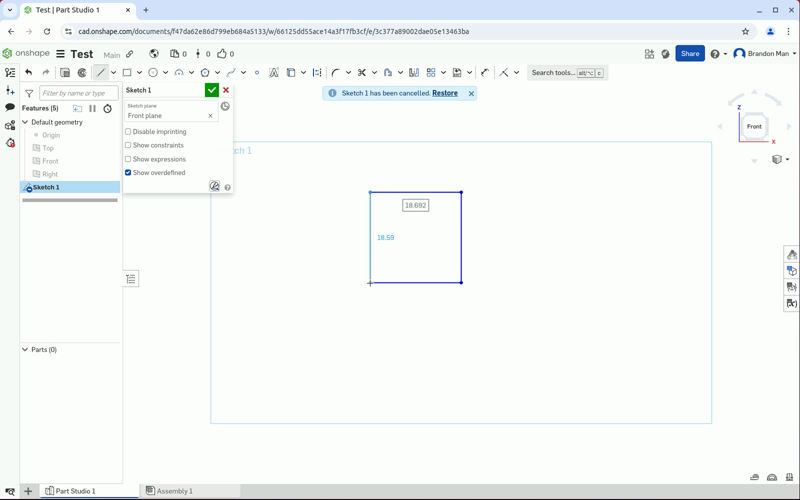
key_up(shift)
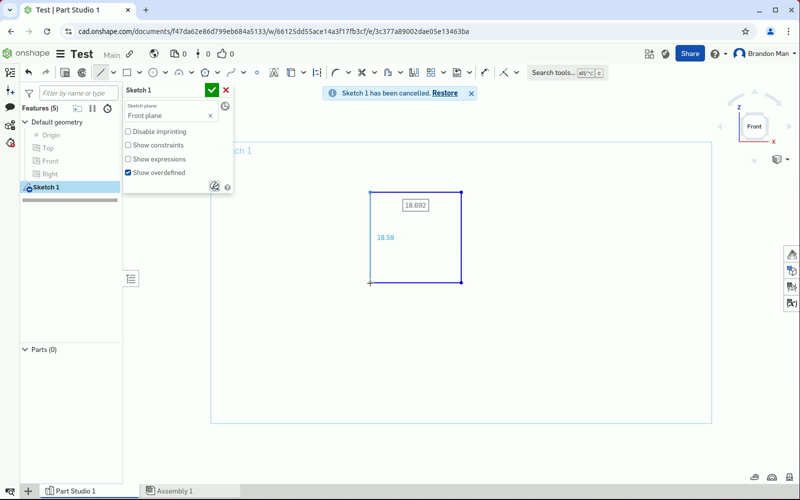
click(370, 282)
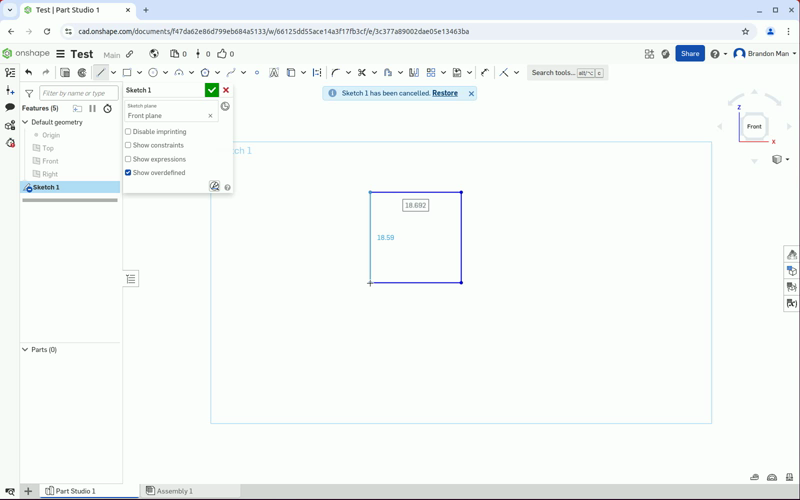
key(esc)
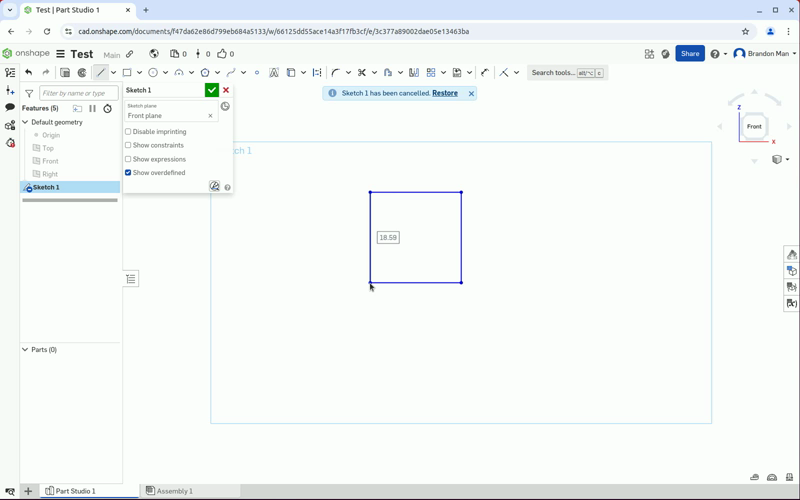
mouse_move(419, 266)
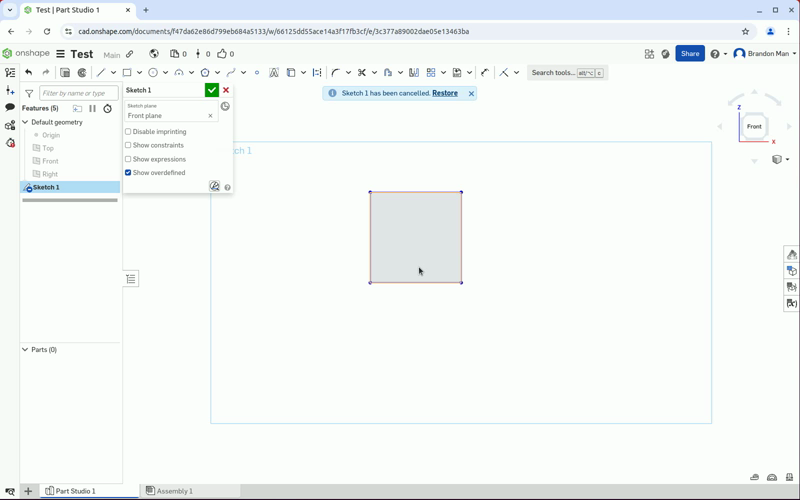
click(419, 266)
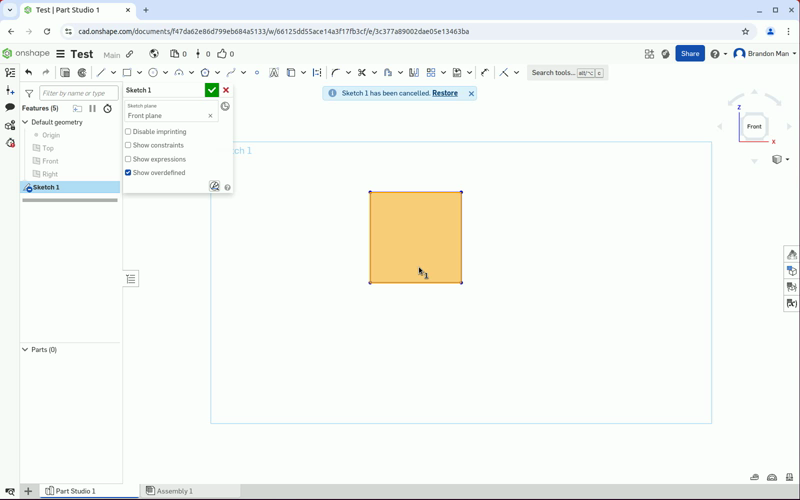
mouse_move(73, 352)
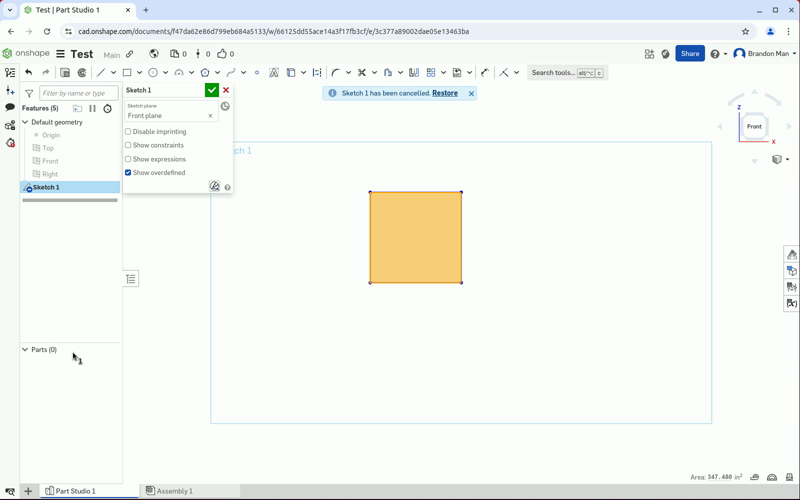
key(shift+y)
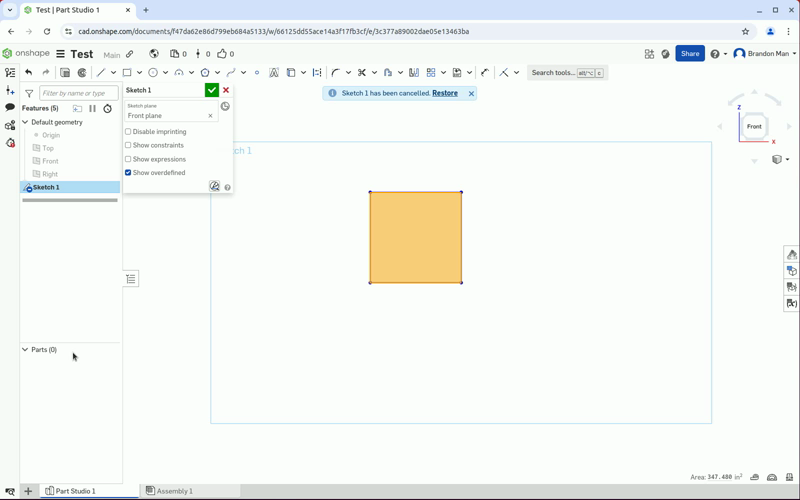
key(shift+e)
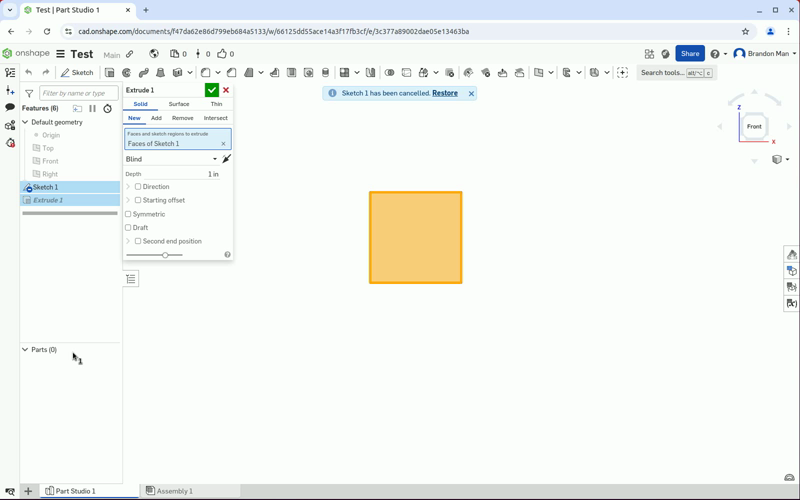
mouse_move(143, 106)
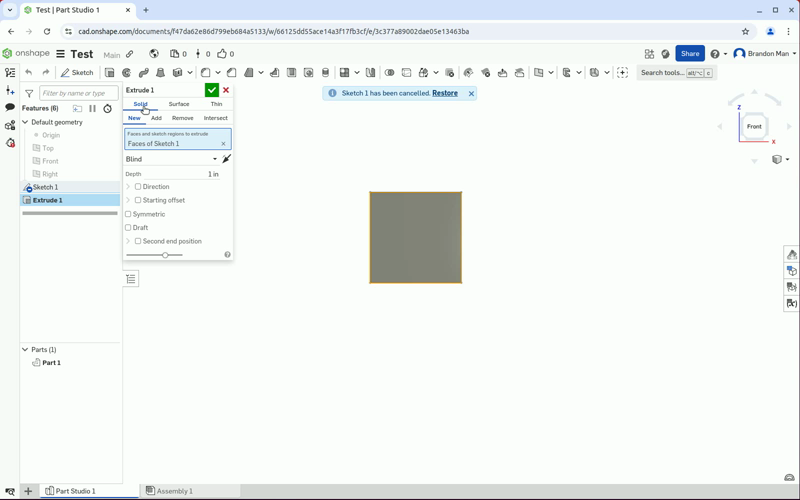
click(143, 106)
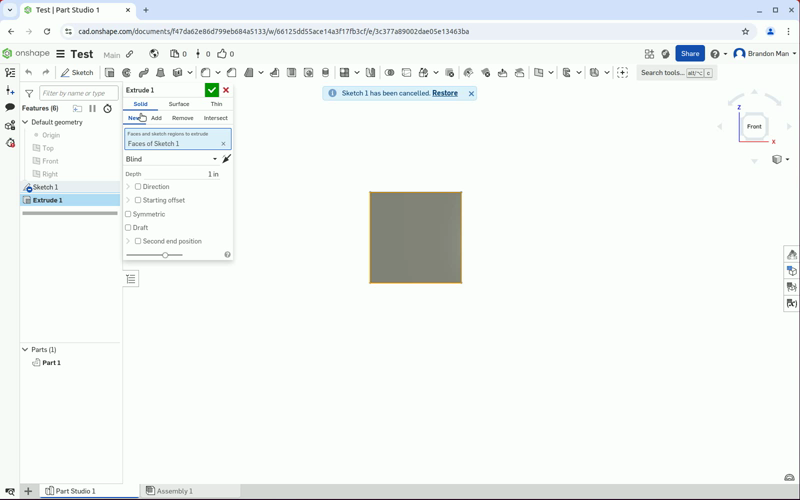
mouse_move(137, 120)
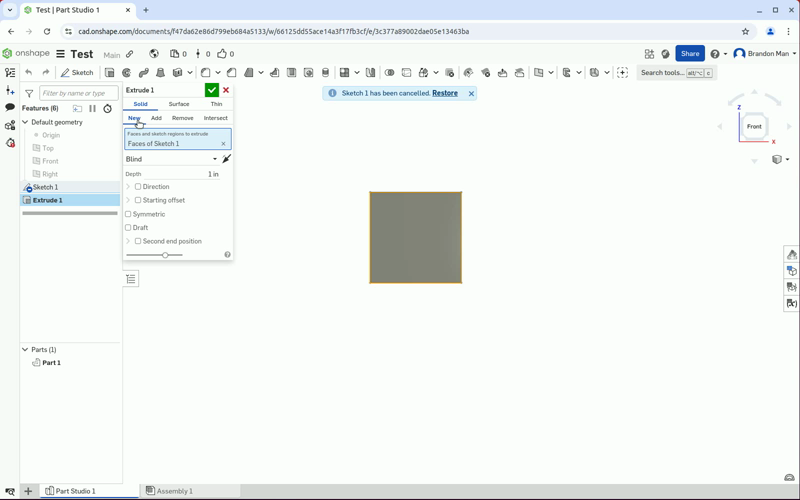
click(137, 120)
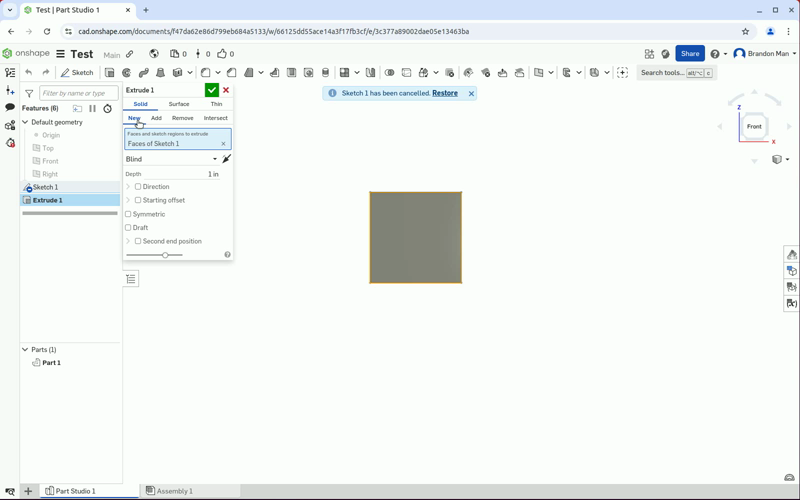
key(tab, 4)
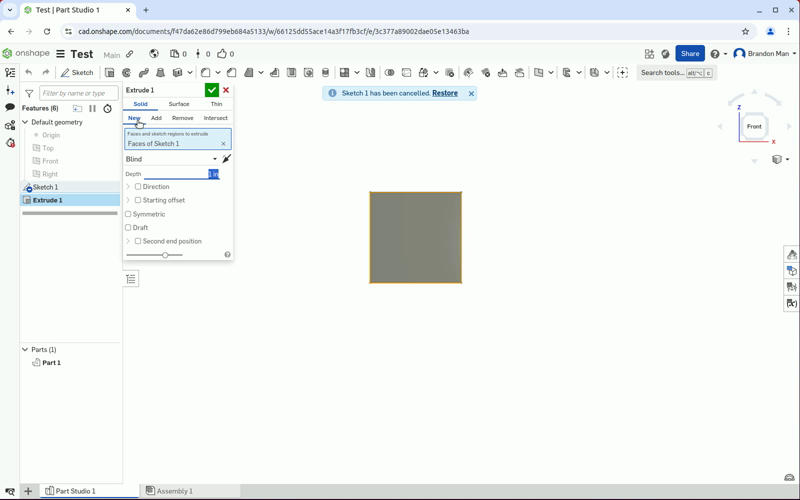
text(18.535)
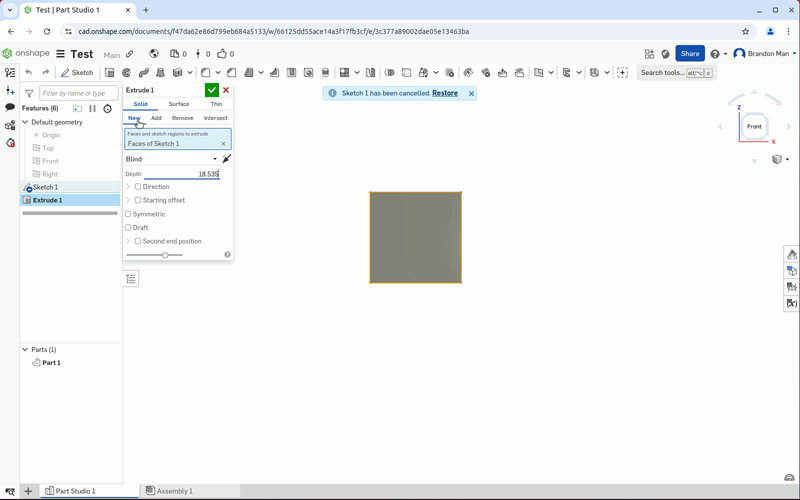
key(enter)
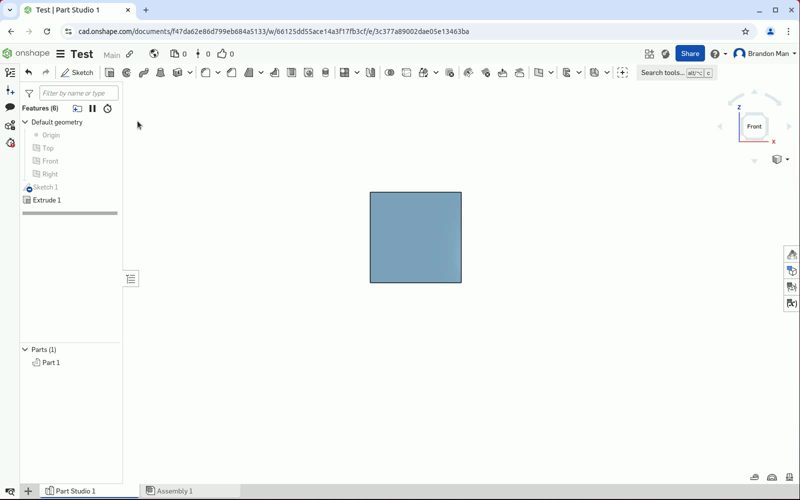
key(shift+h)
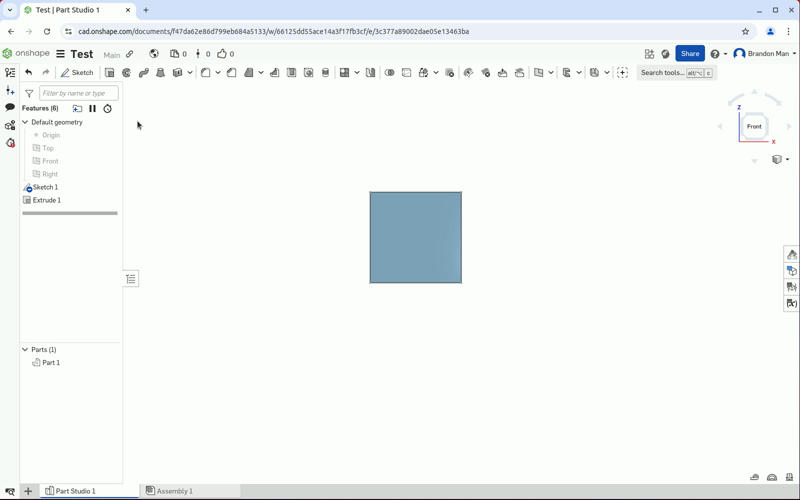
key(shift+h)
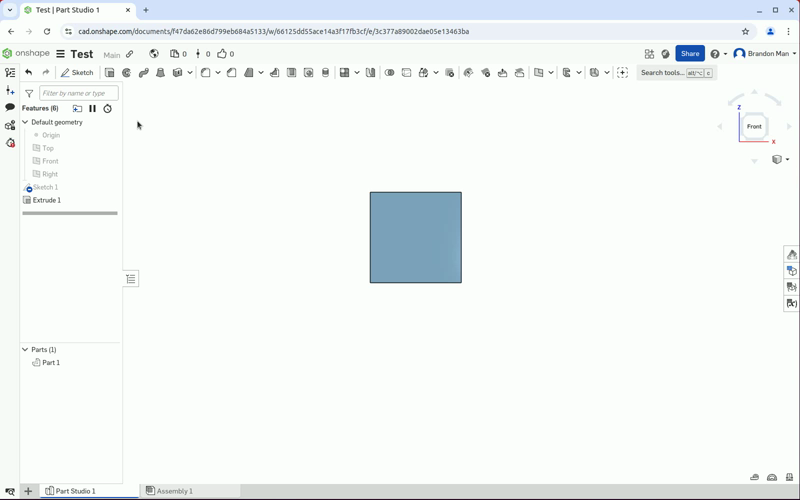
mouse_move(73, 189)
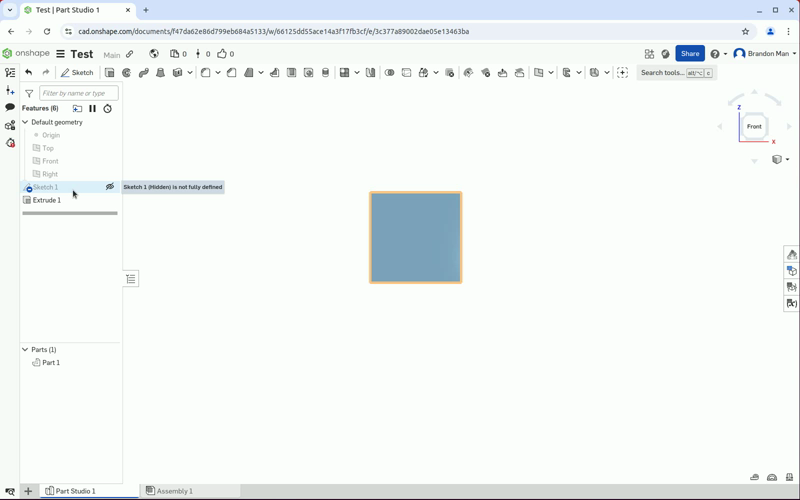
click(73, 189)
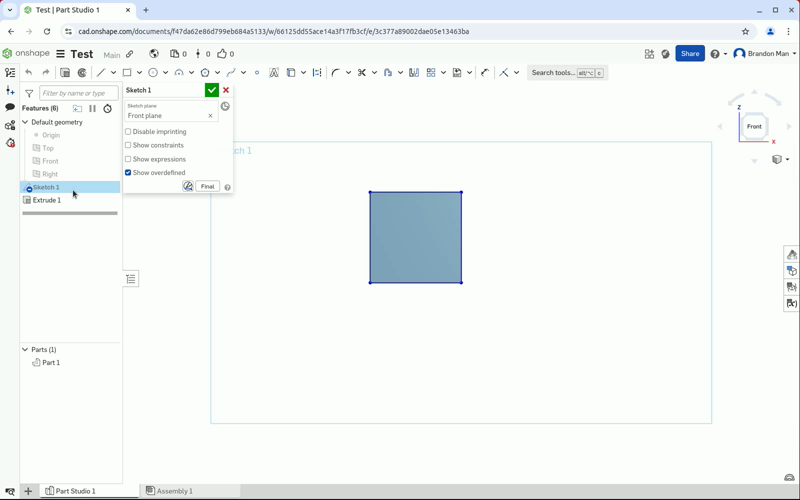
mouse_move(229, 92)
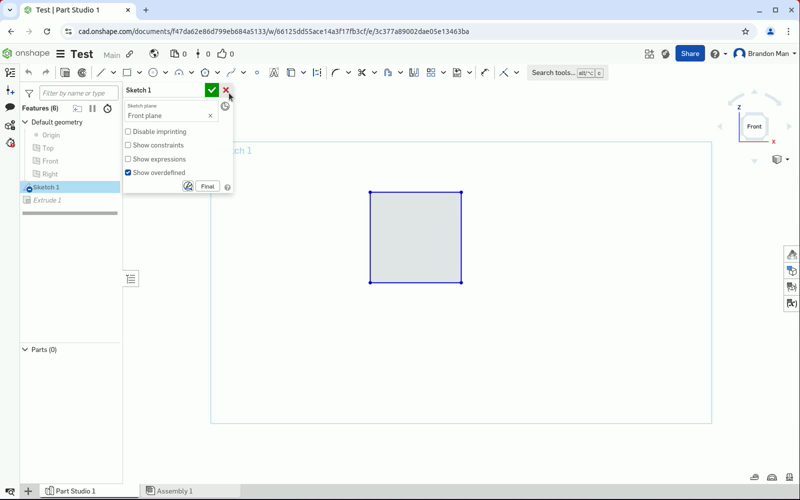
click(229, 92)
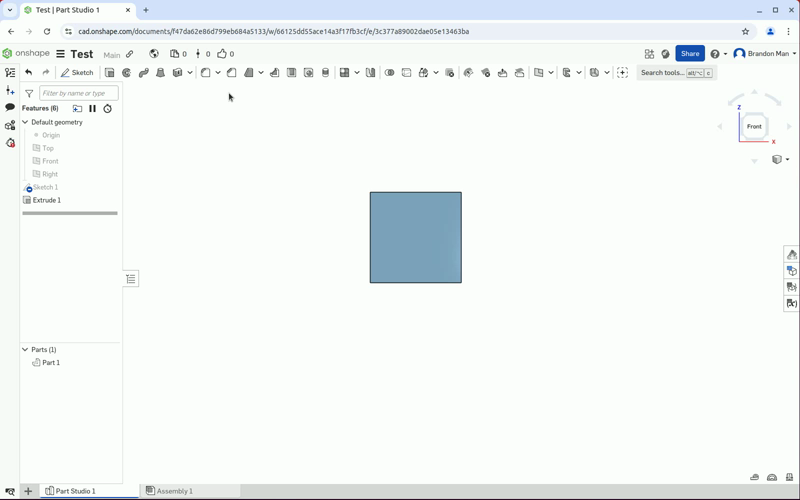
mouse_move(73, 352)
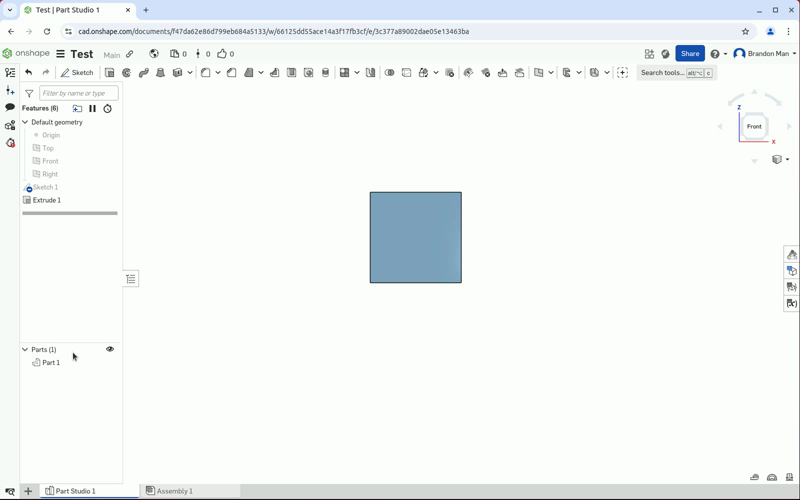
key(y)
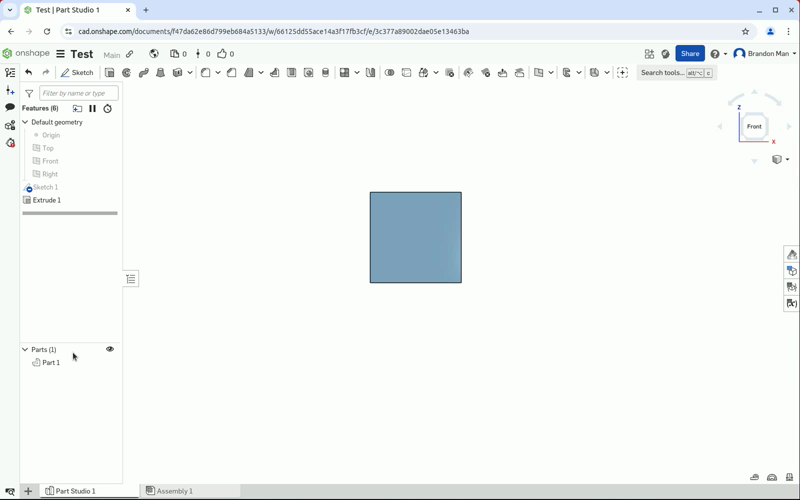
key(shift+p)
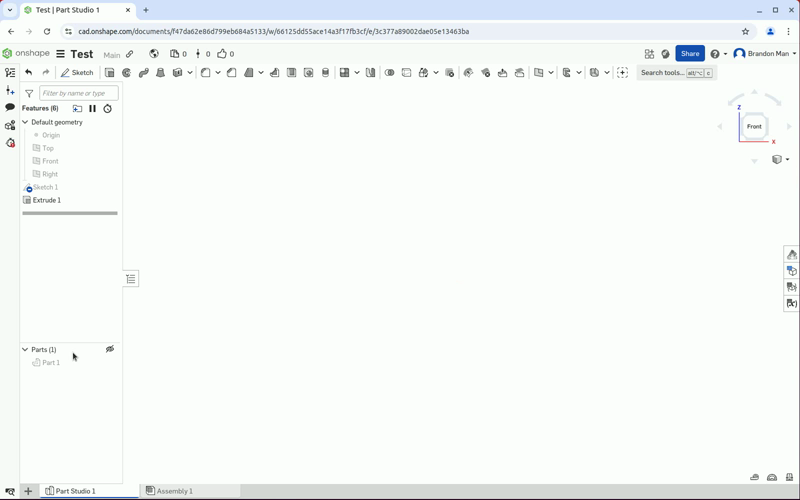
key(space)
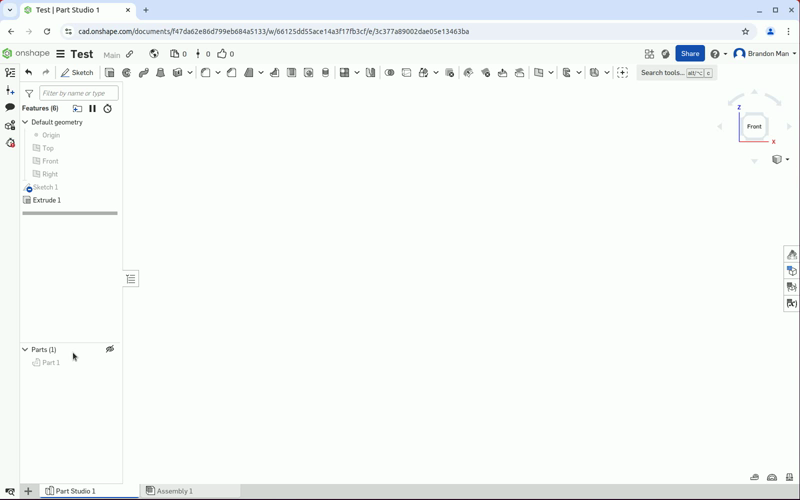
key_down(shift)
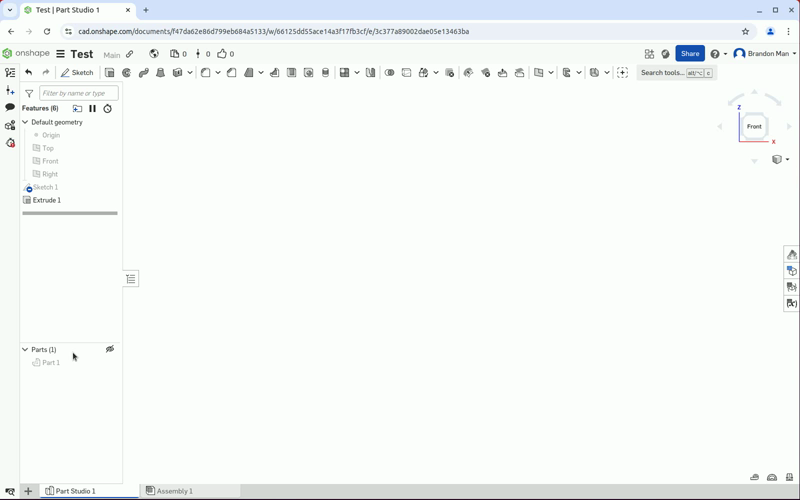
key(down)
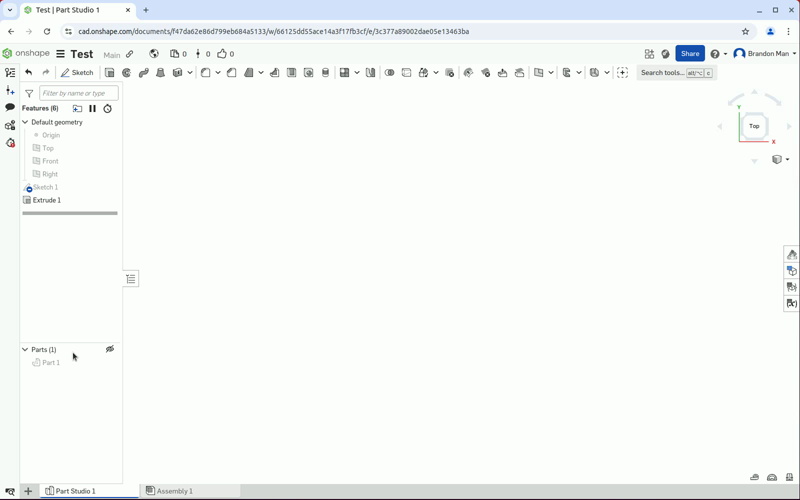
key_up(shift)
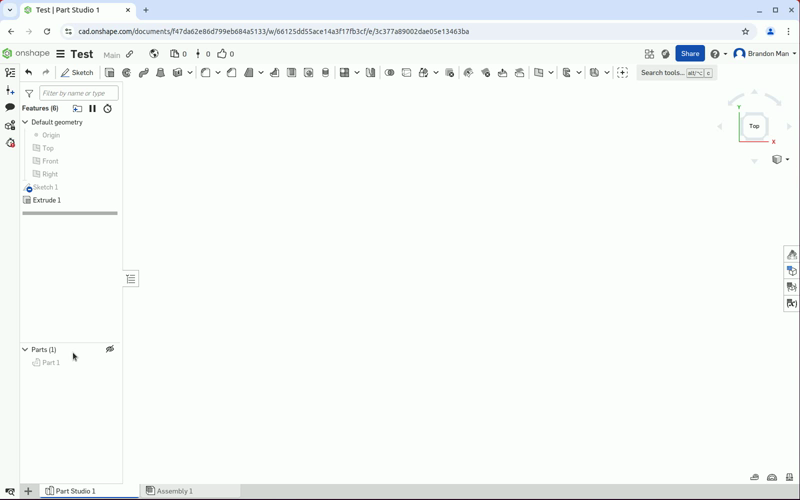
mouse_move(73, 352)
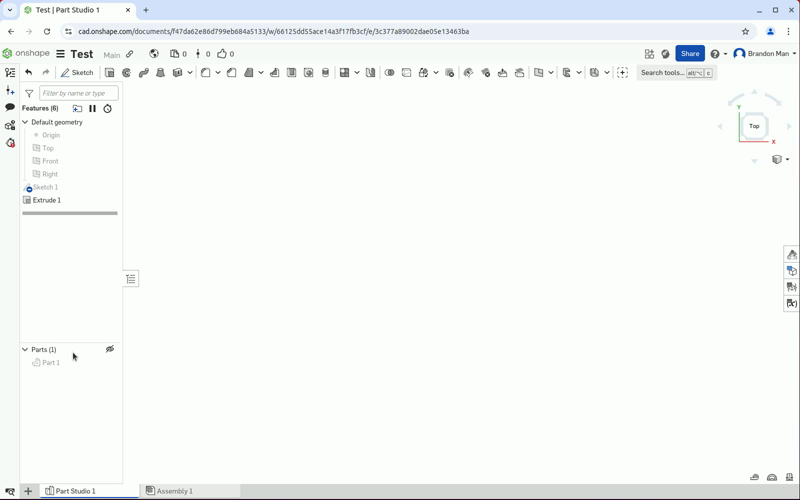
key(shift+y)
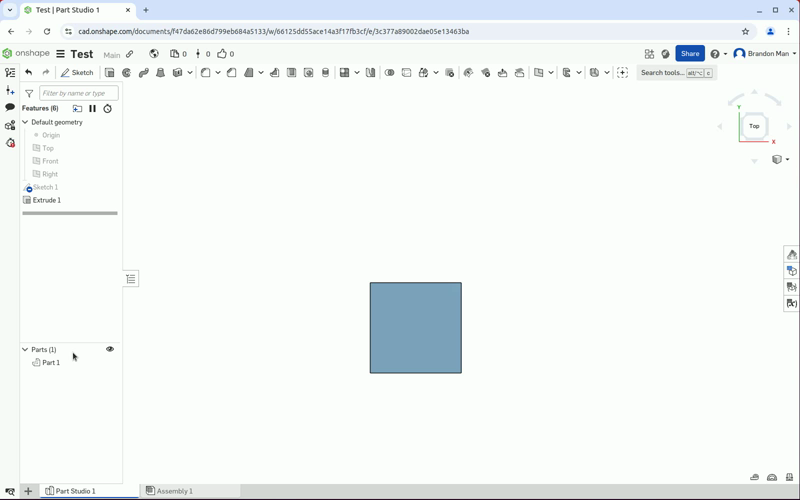
mouse_move(541, 75)
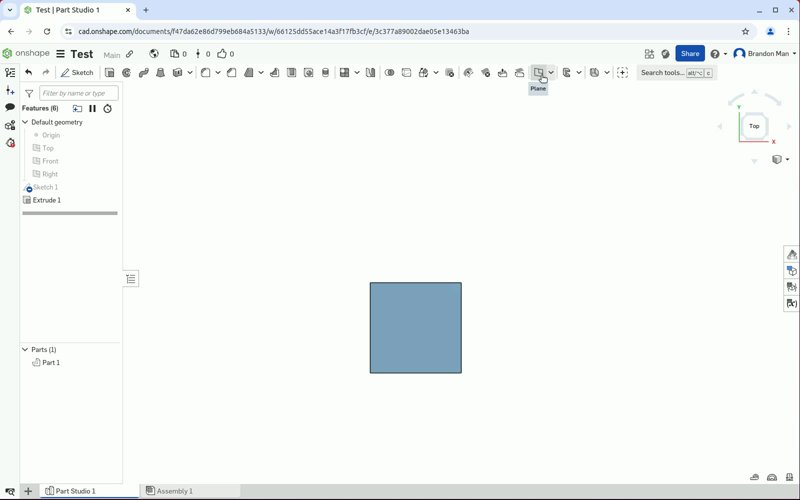
click(541, 75)
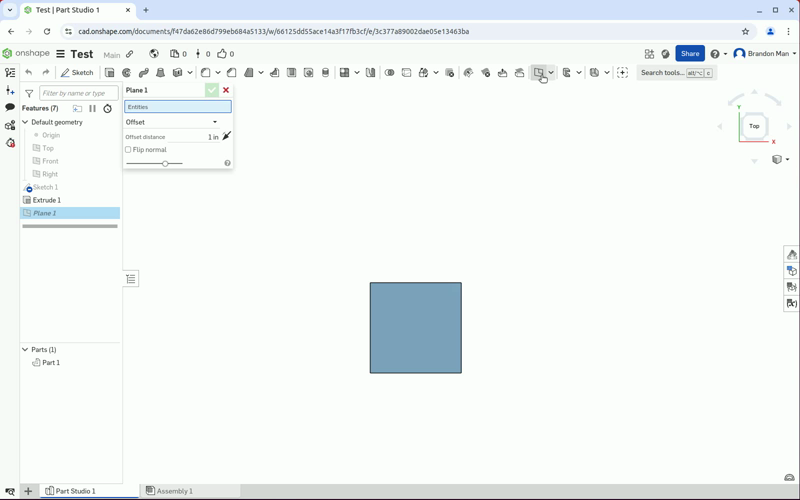
mouse_move(73, 150)
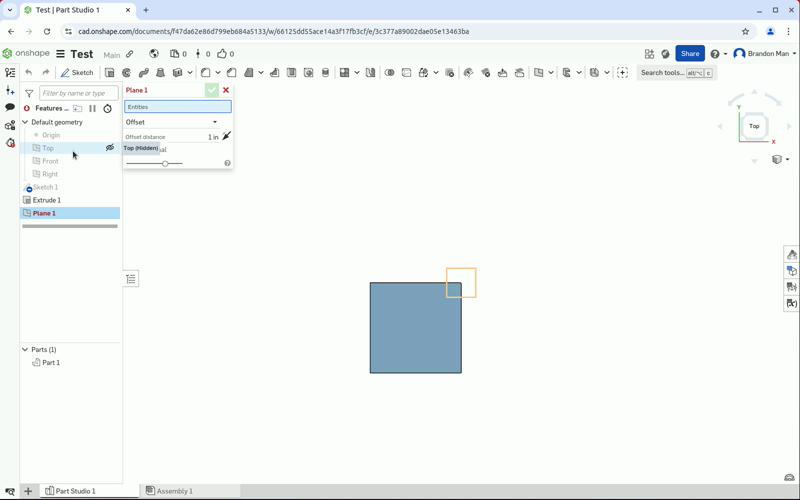
click(73, 150)
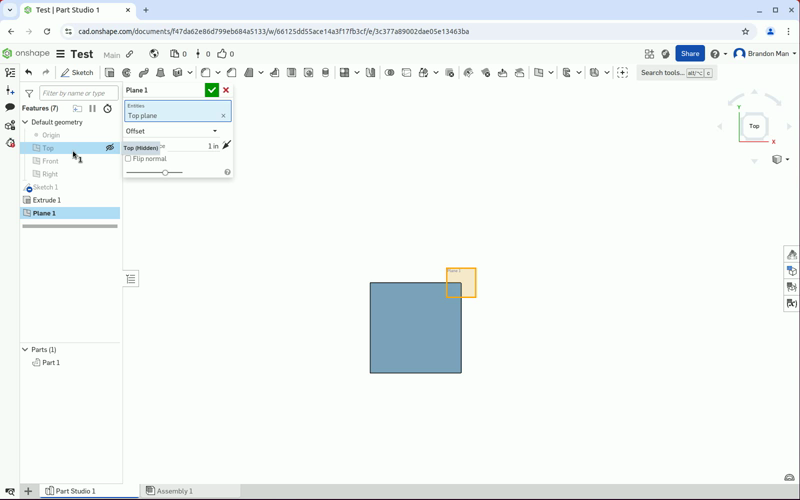
key(tab, 2)
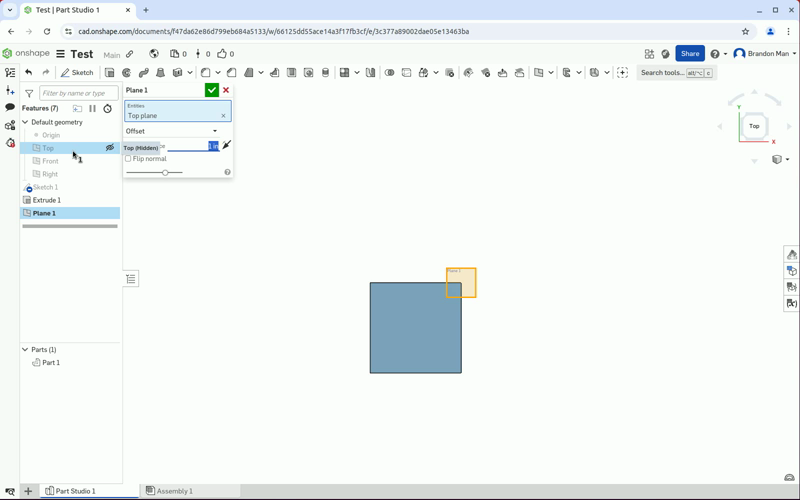
text(18.548)
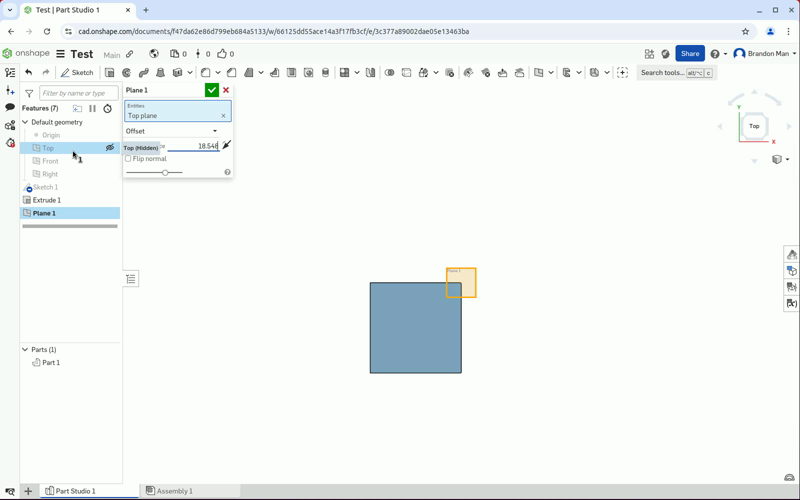
key(enter, 2)
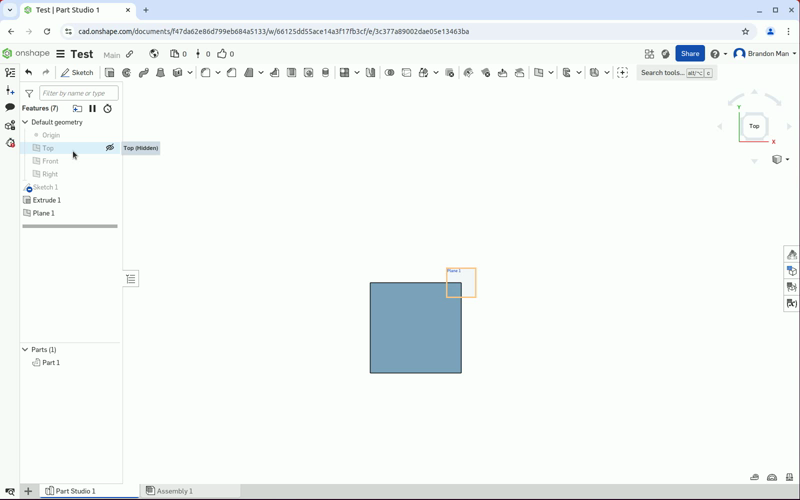
key(shift+s)
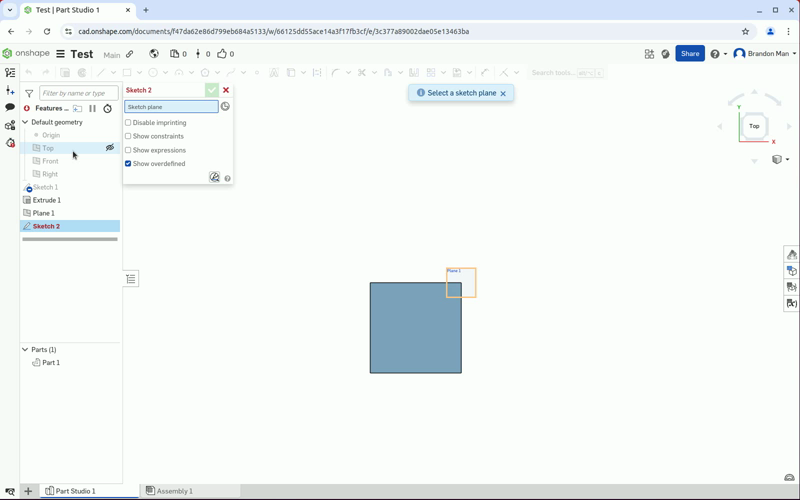
mouse_move(73, 215)
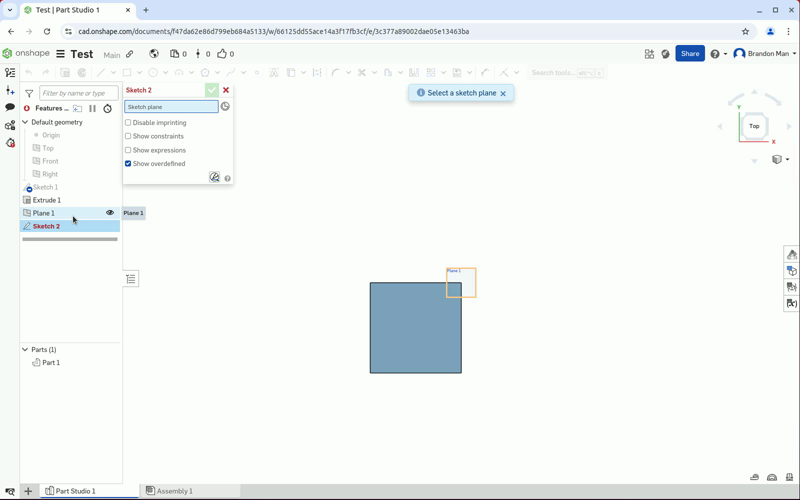
click(73, 215)
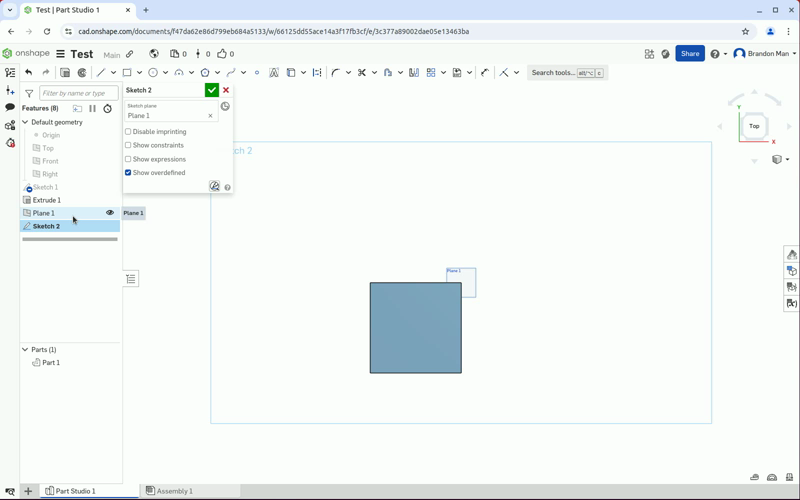
mouse_move(73, 352)
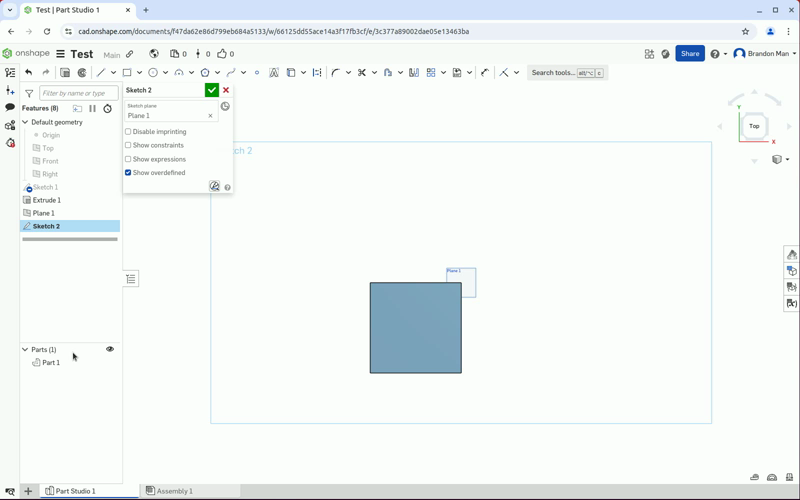
key(y)
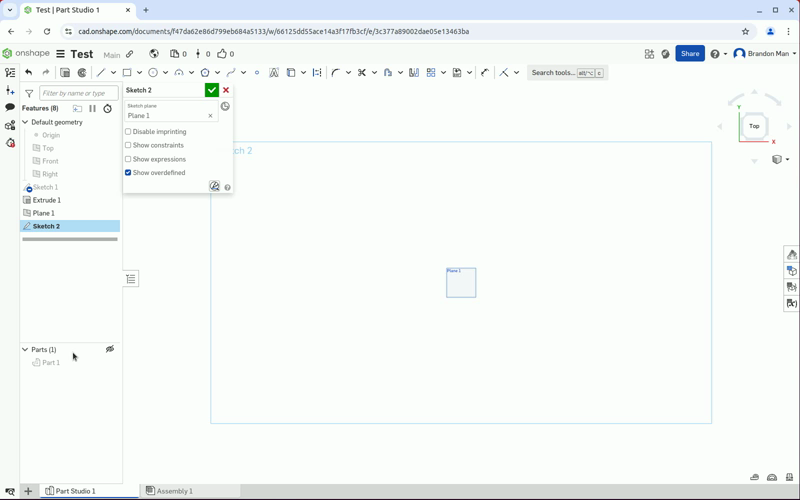
key(c)
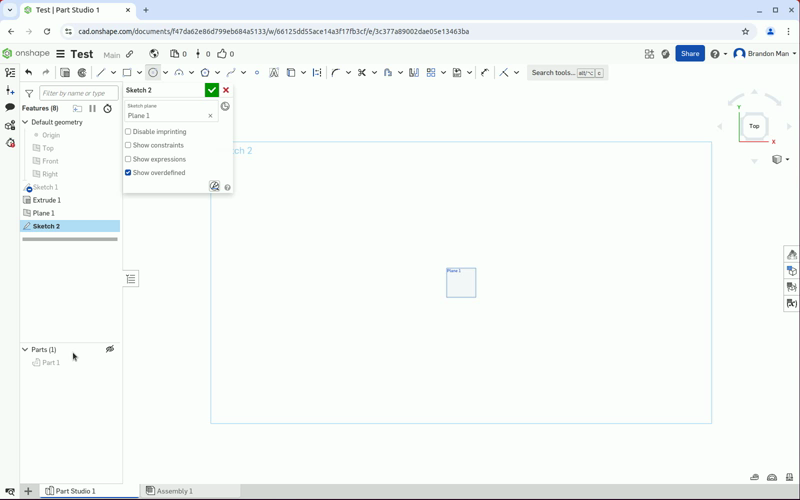
key_down(shift)
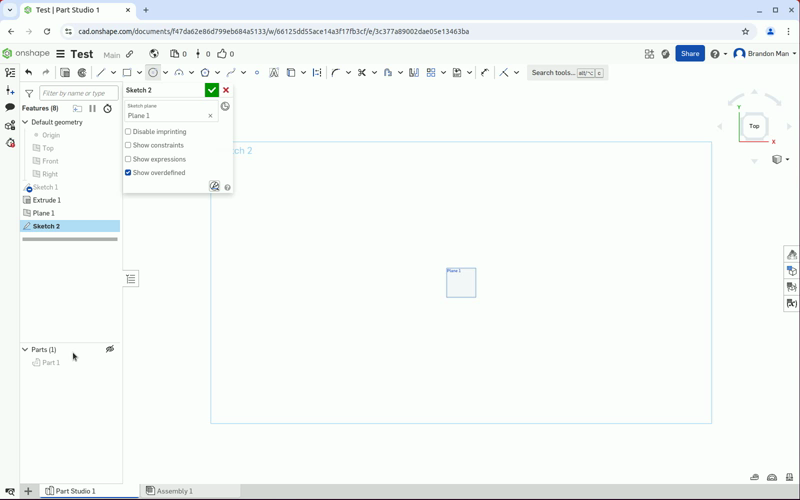
mouse_move(415, 327)
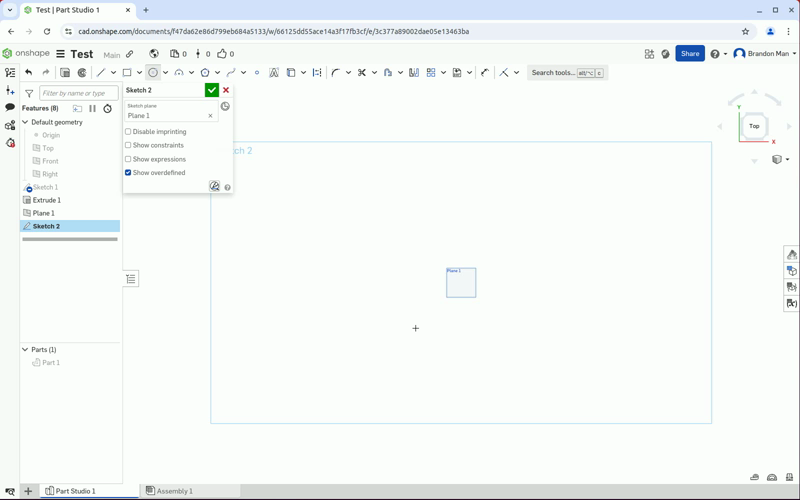
click(415, 327)
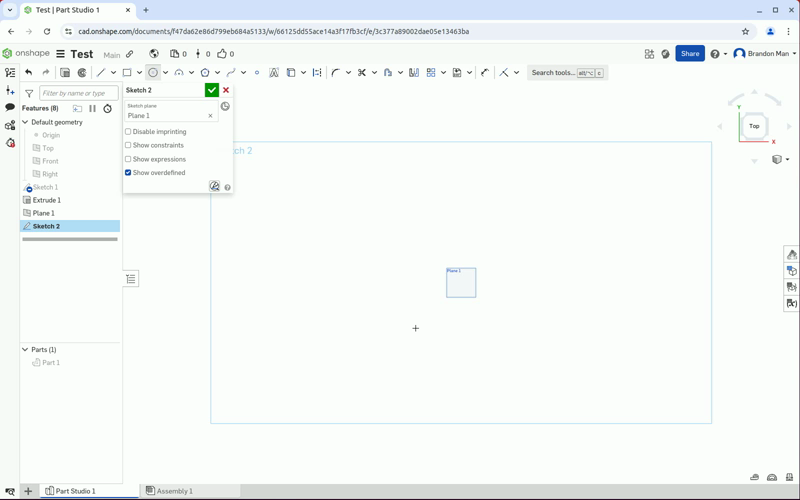
key_up(shift)
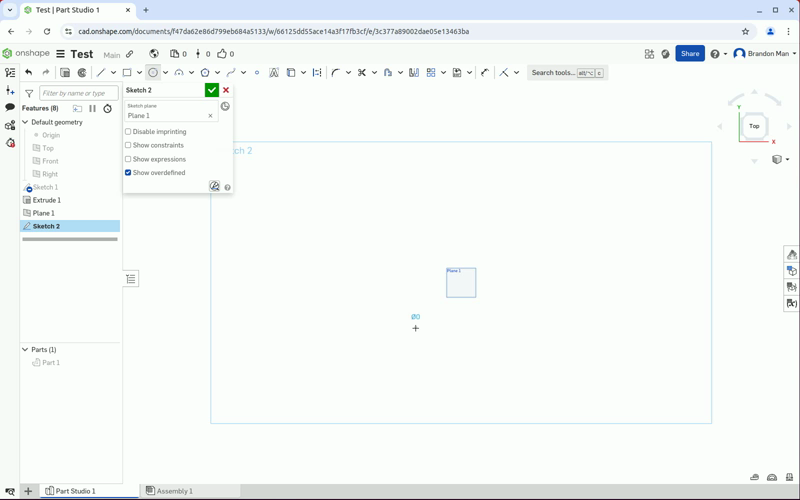
mouse_move(438, 327)
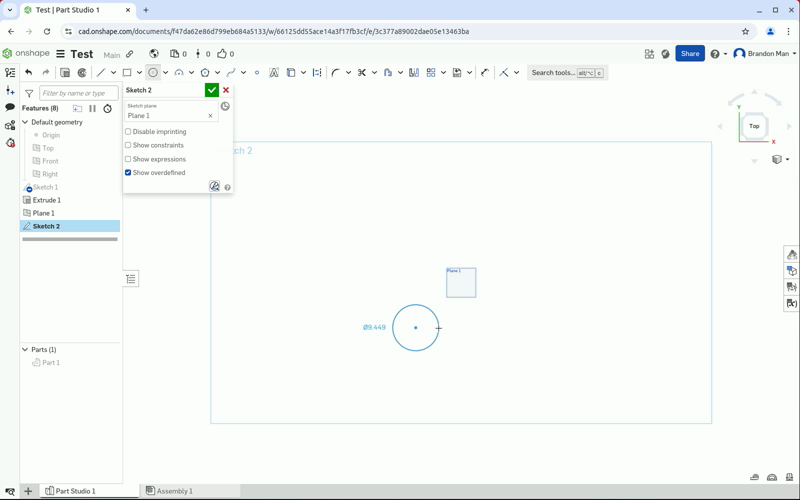
click(438, 327)
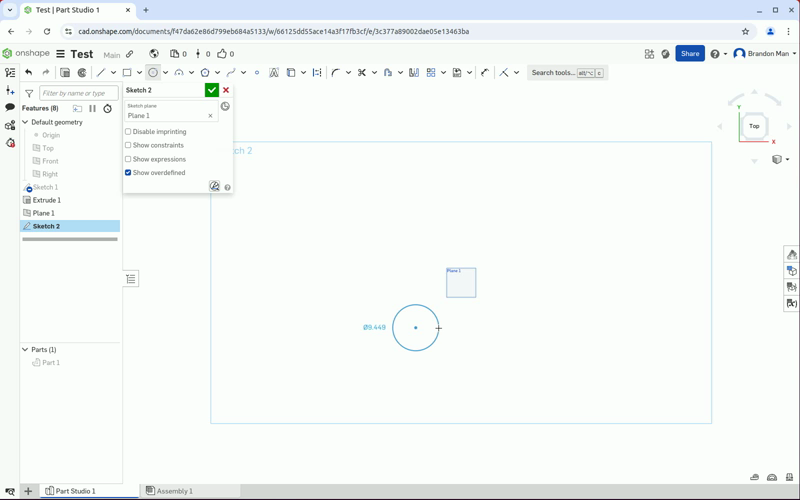
key(esc)
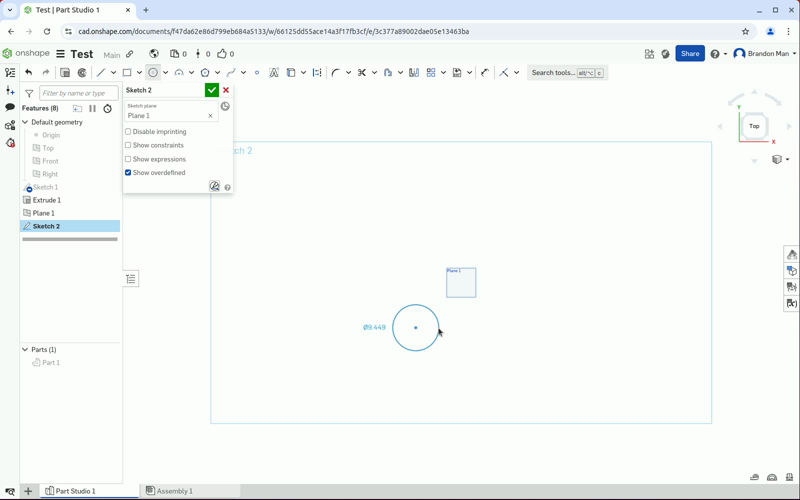
mouse_move(422, 310)
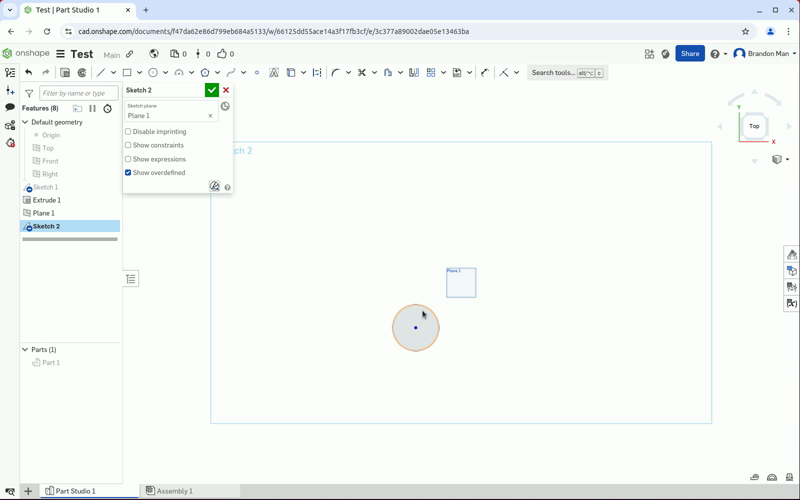
scroll(6)
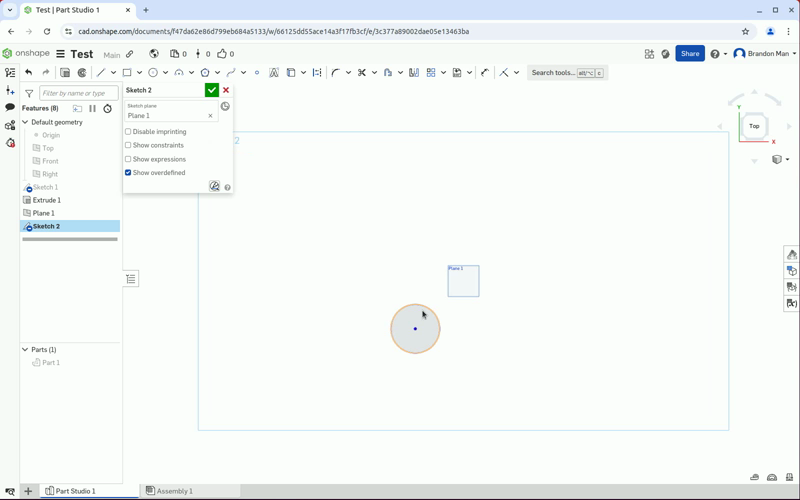
scroll(6)
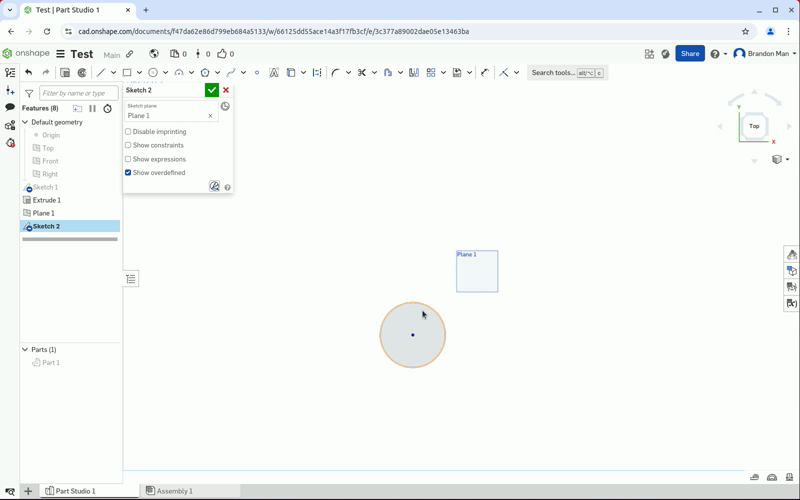
scroll(6)
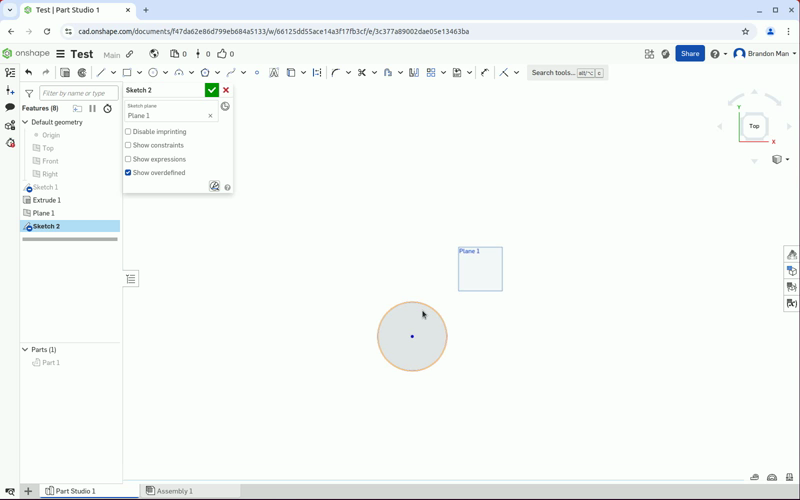
scroll(6)
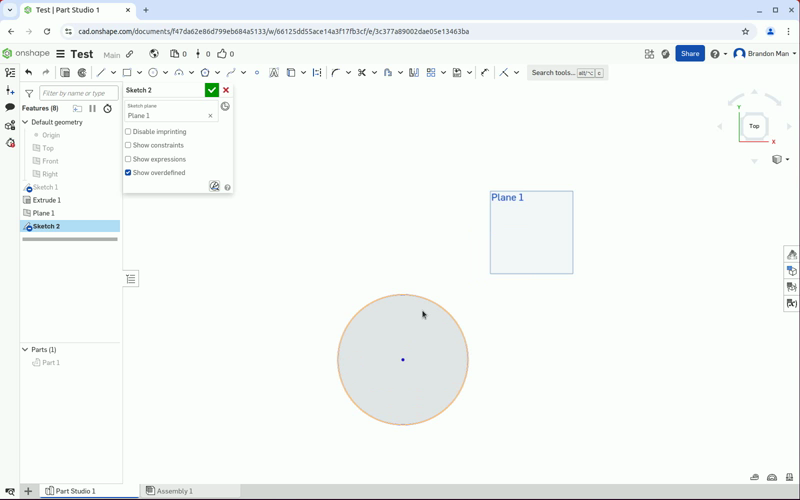
scroll(6)
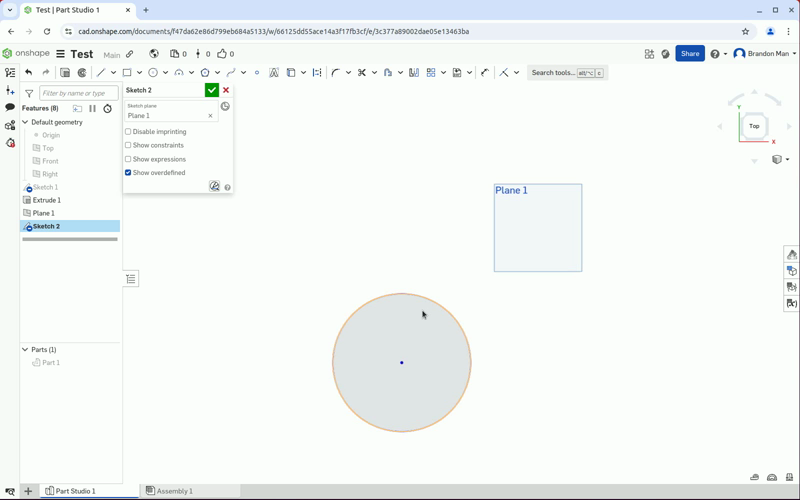
scroll(6)
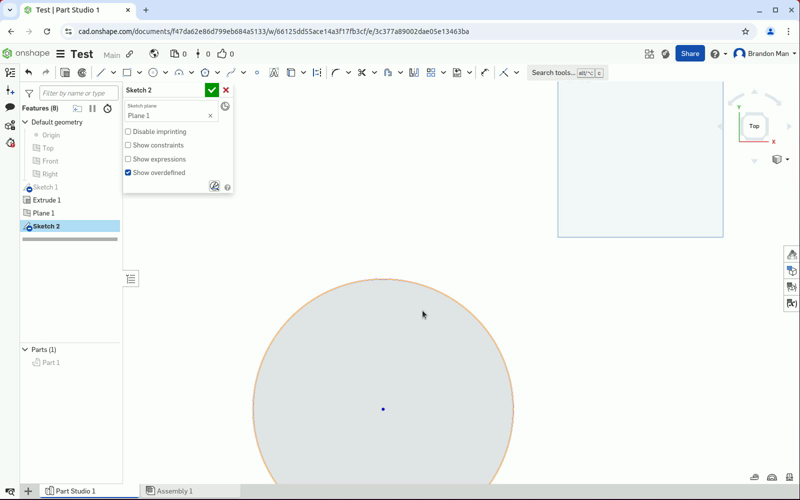
scroll(6)
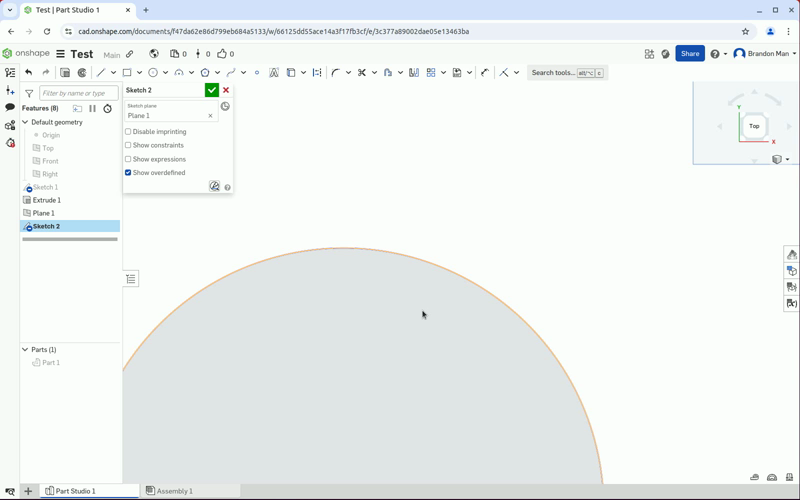
click(422, 310)
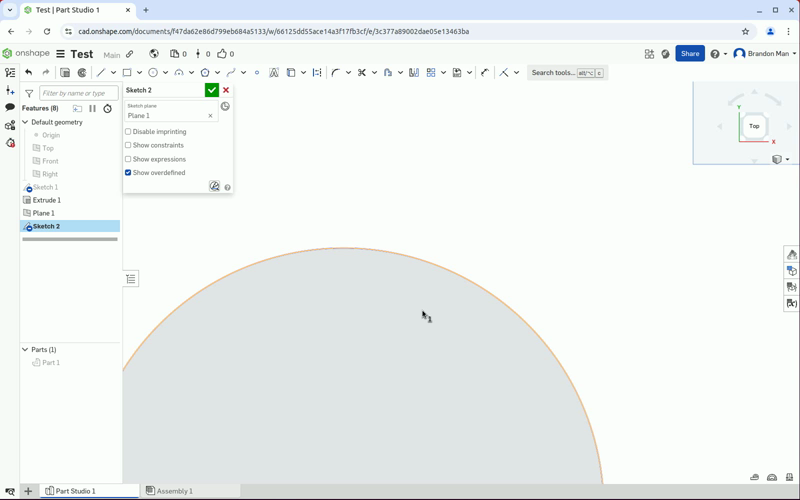
scroll(-6)
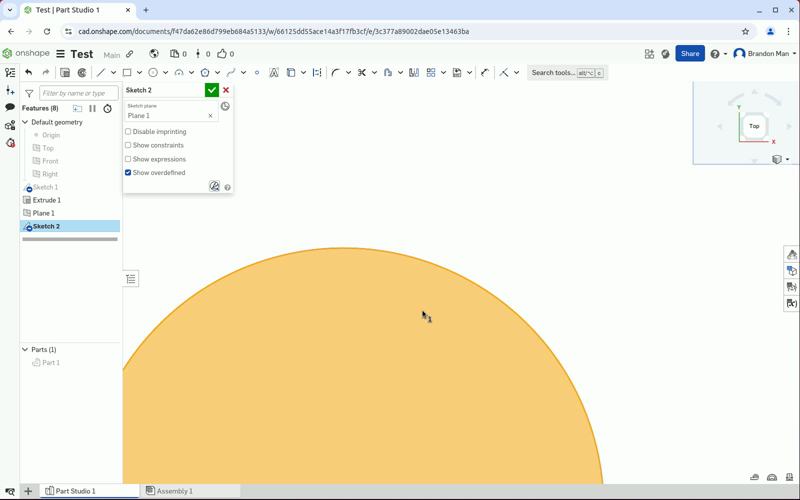
scroll(-6)
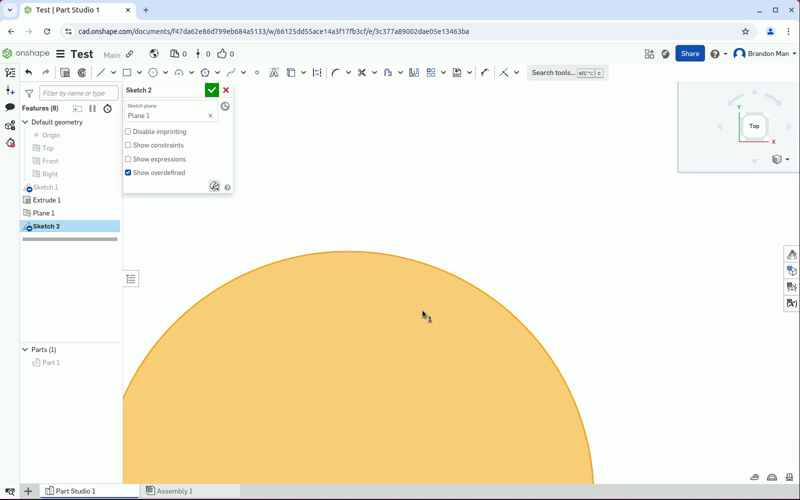
scroll(-6)
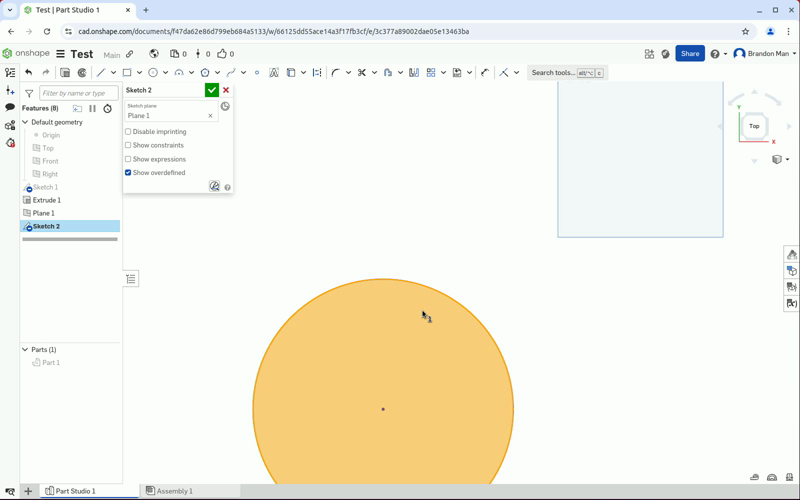
scroll(-6)
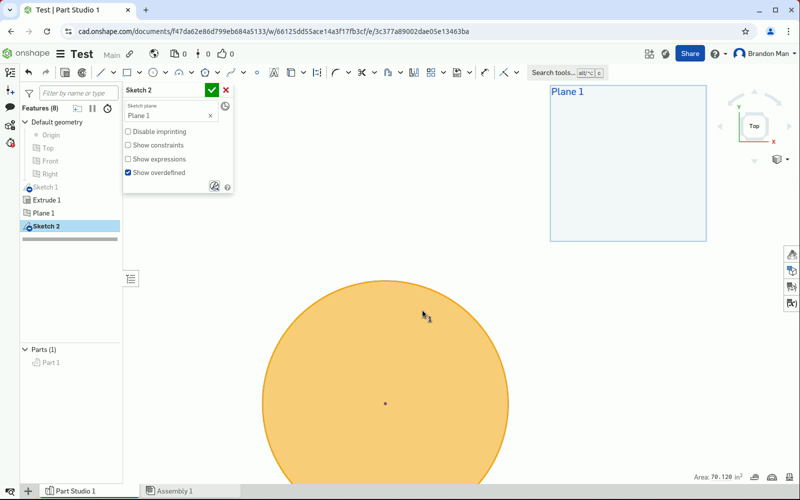
scroll(-6)
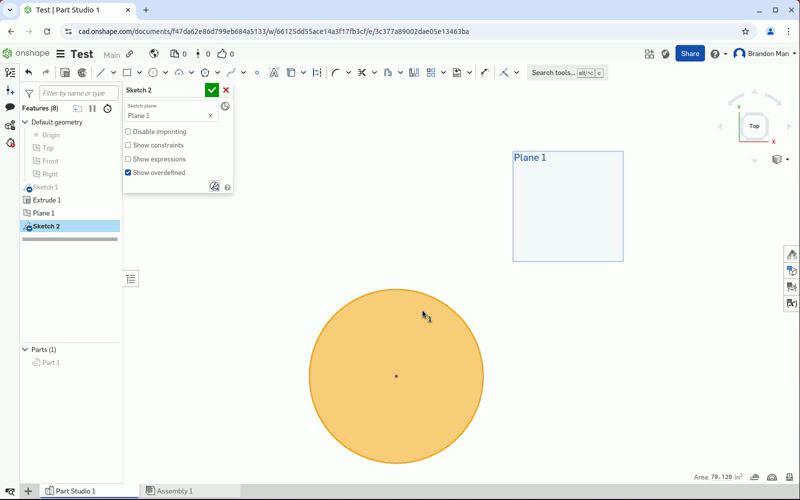
scroll(-6)
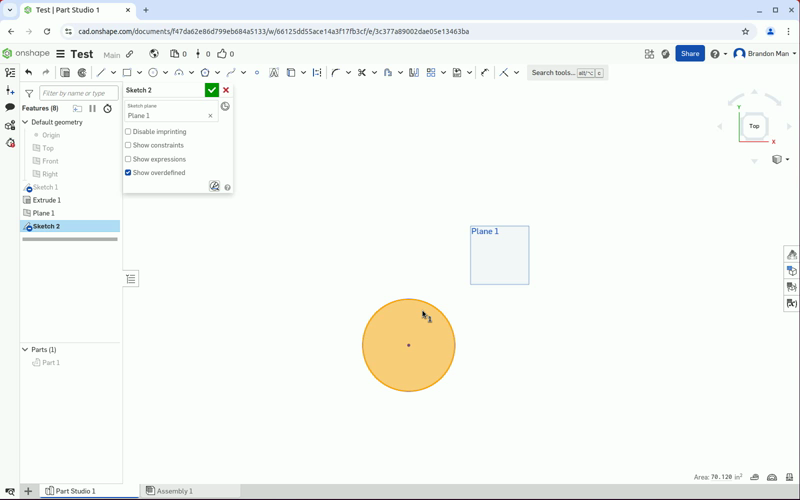
scroll(-6)
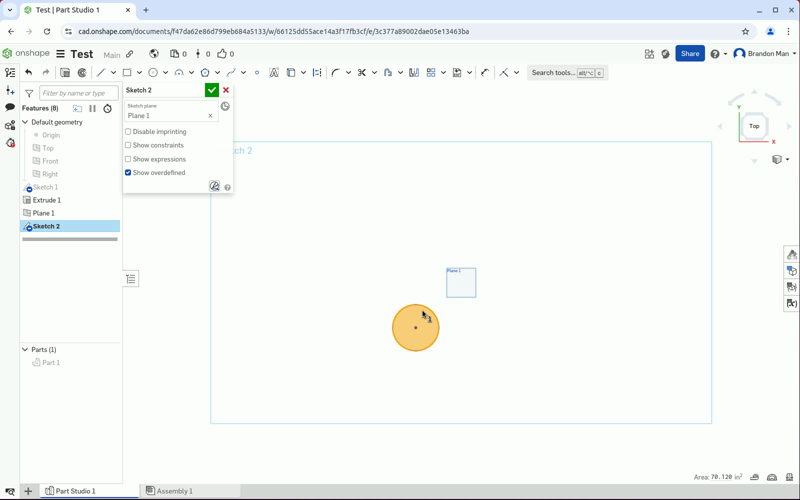
mouse_move(73, 352)
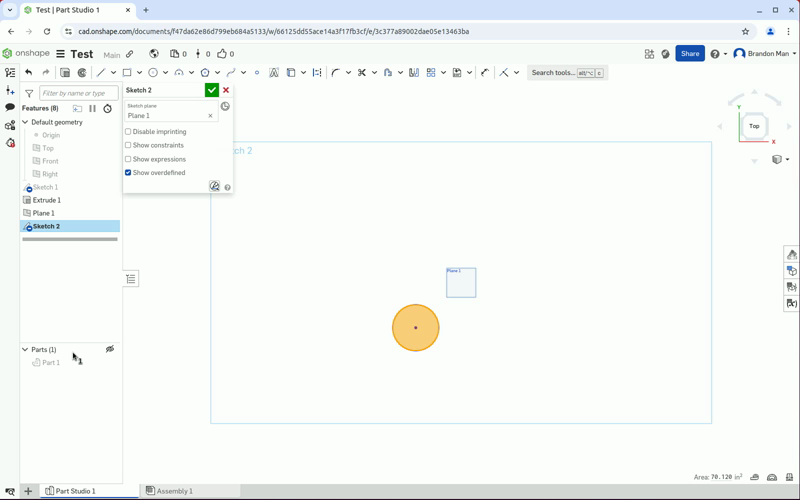
key(shift+y)
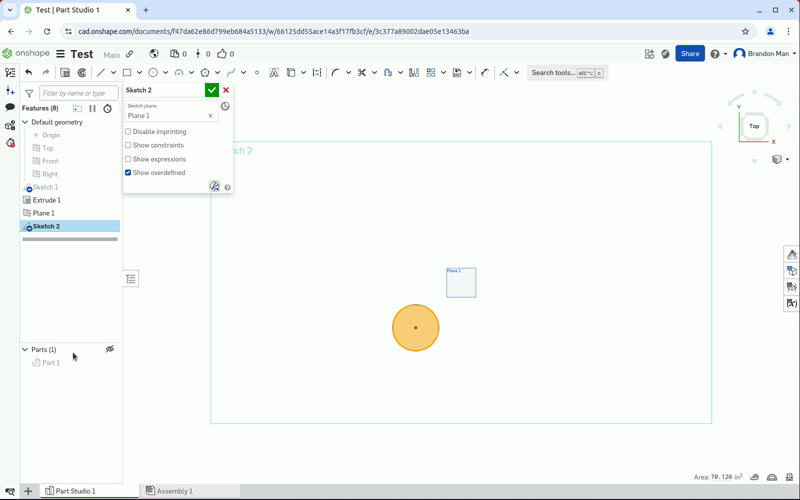
key(shift+e)
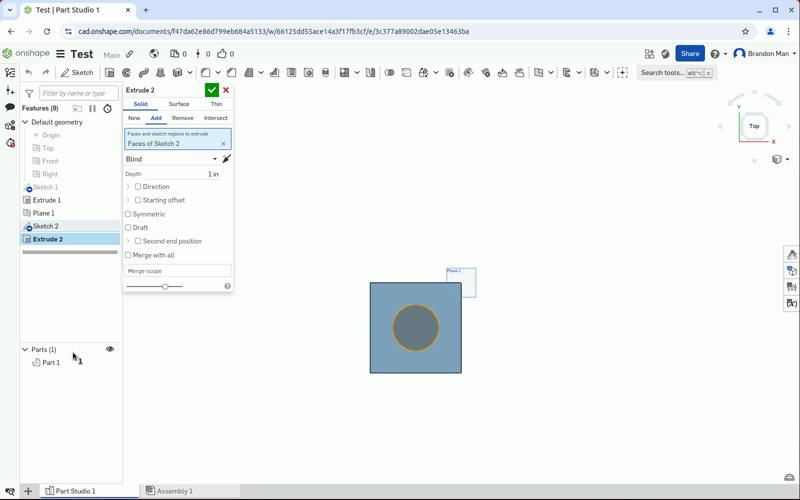
mouse_move(143, 106)
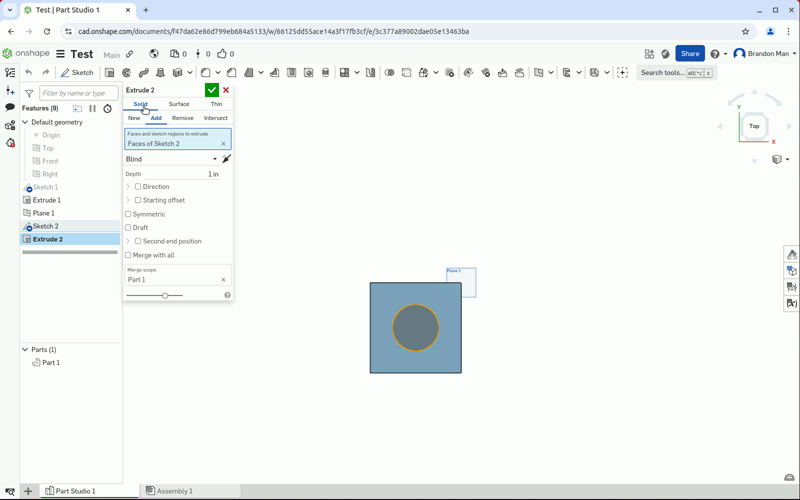
click(143, 106)
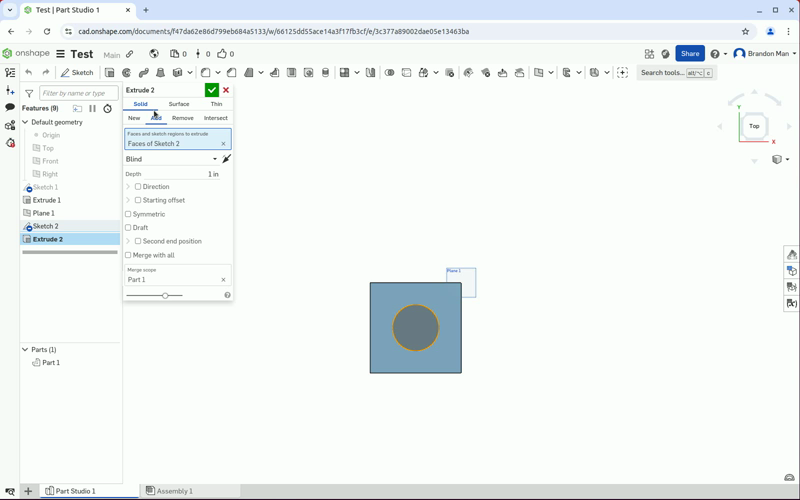
mouse_move(186, 120)
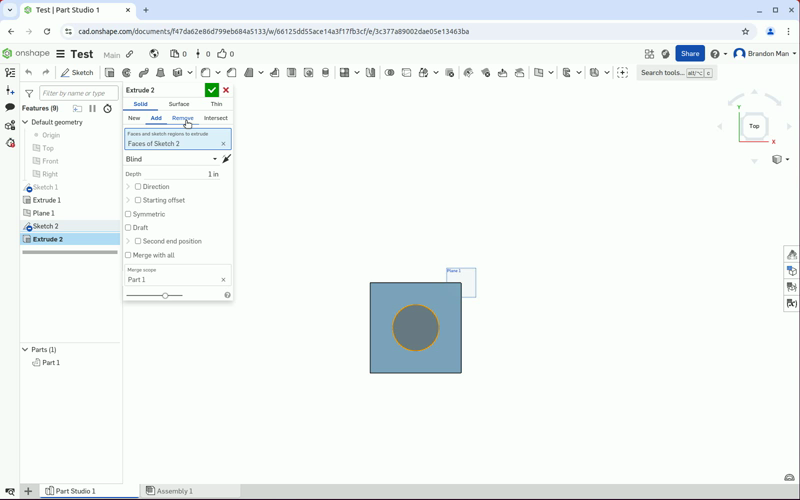
click(186, 120)
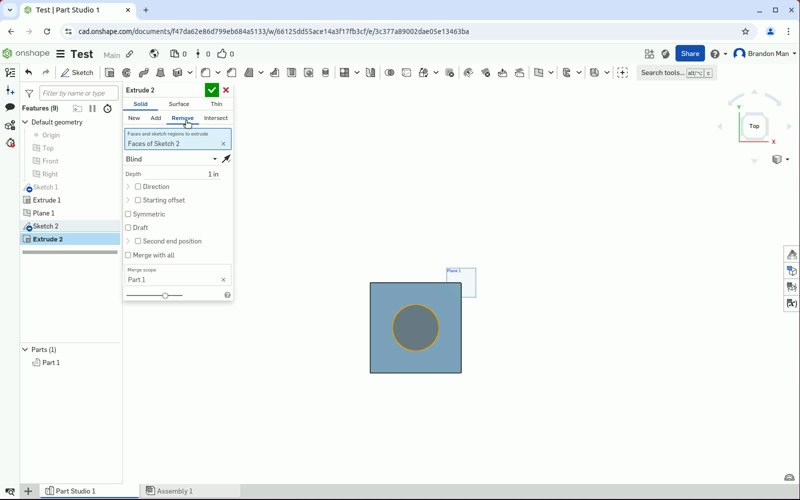
key(tab, 4)
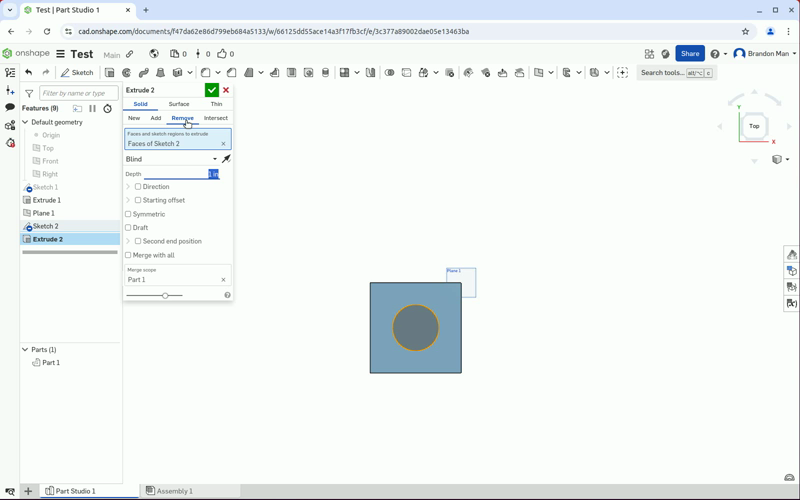
text(18.535)
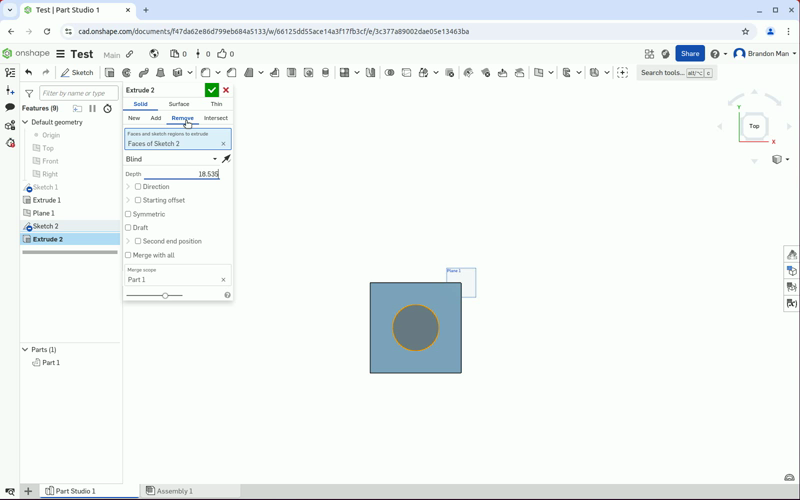
key(tab, 6)
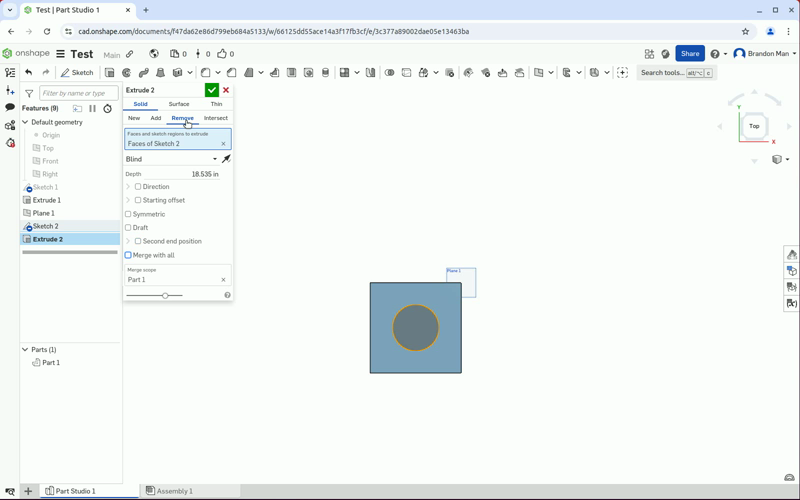
key(space)
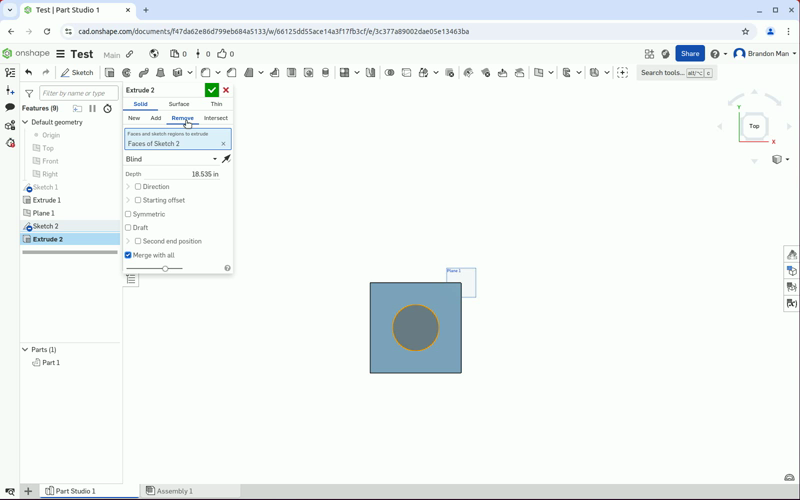
key(enter)
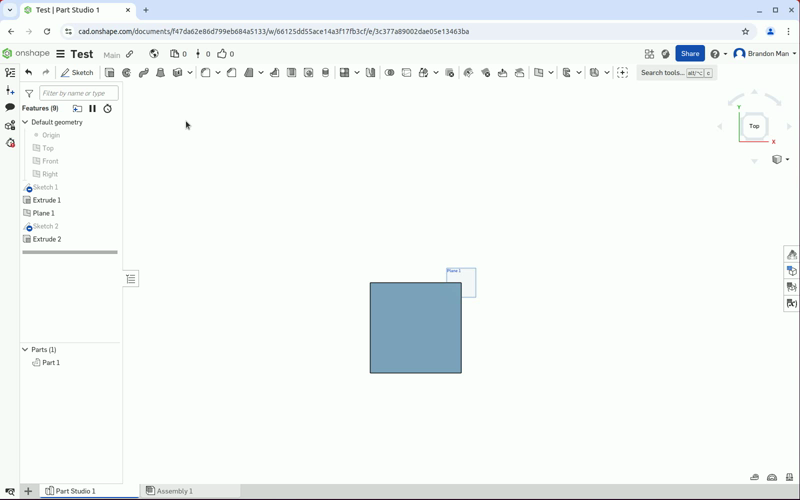
key(shift+h)
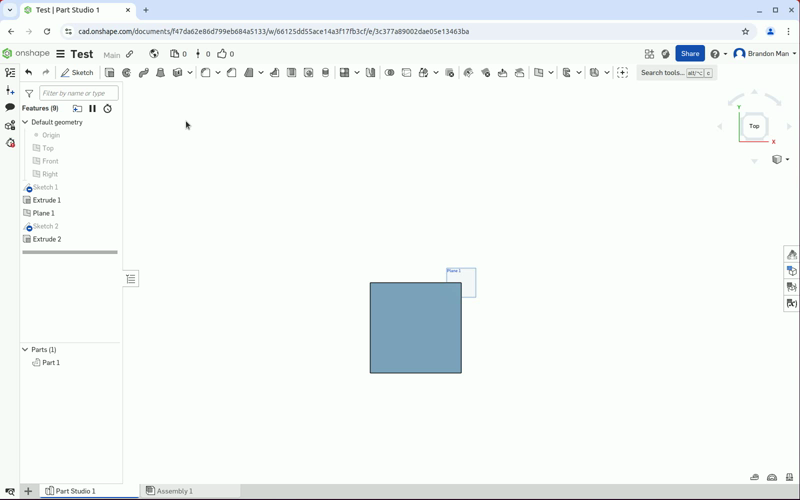
key(shift+h)
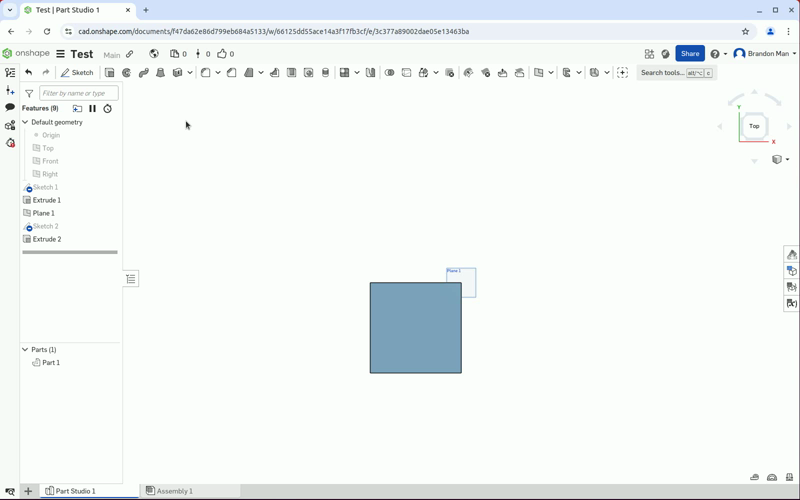
mouse_move(73, 189)
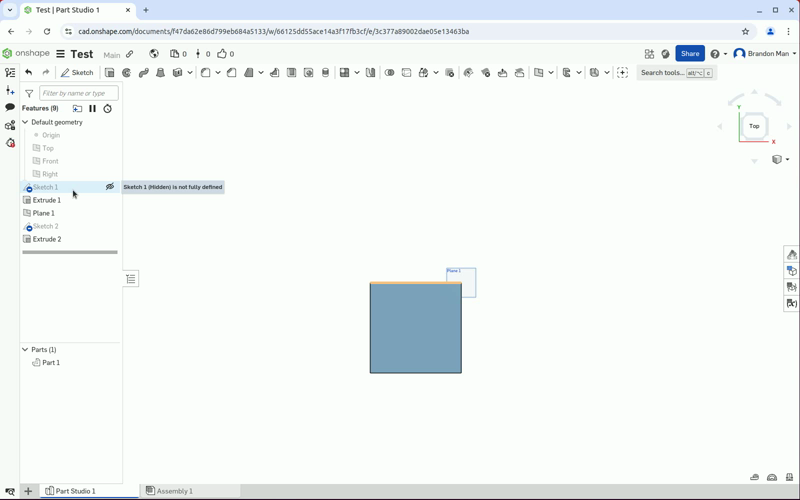
click(73, 189)
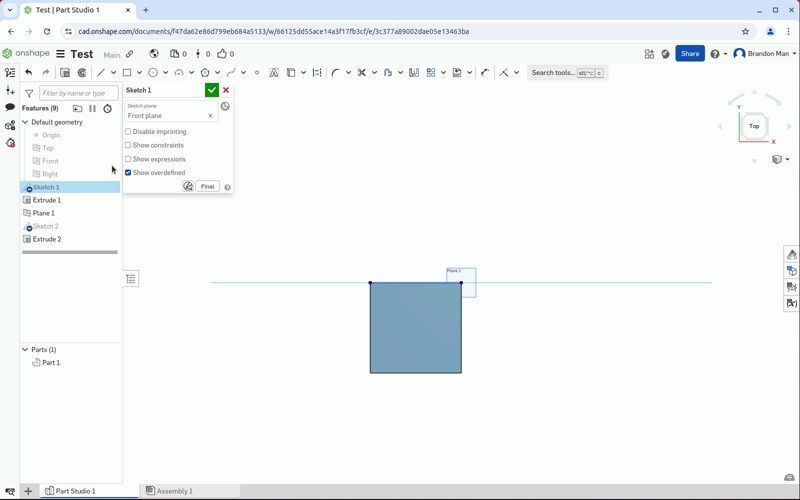
mouse_move(229, 92)
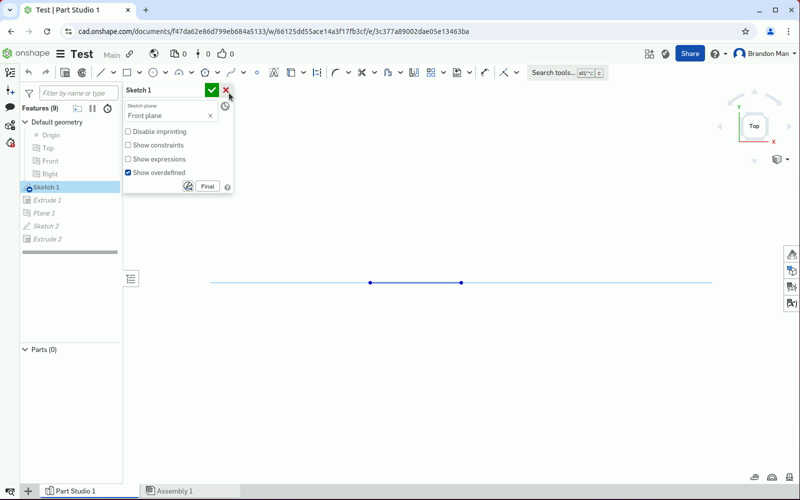
click(229, 92)
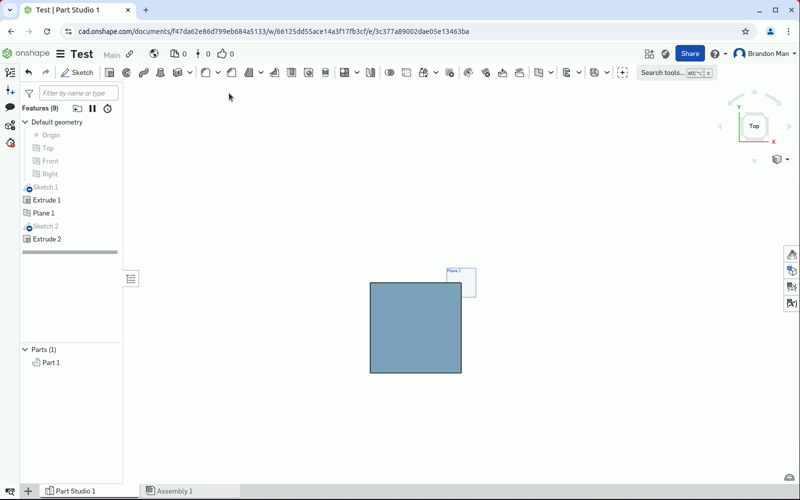
mouse_move(73, 352)
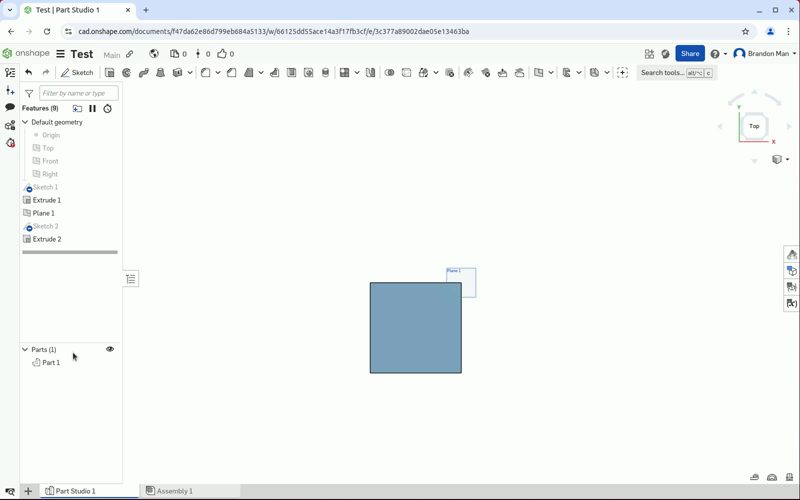
key(y)
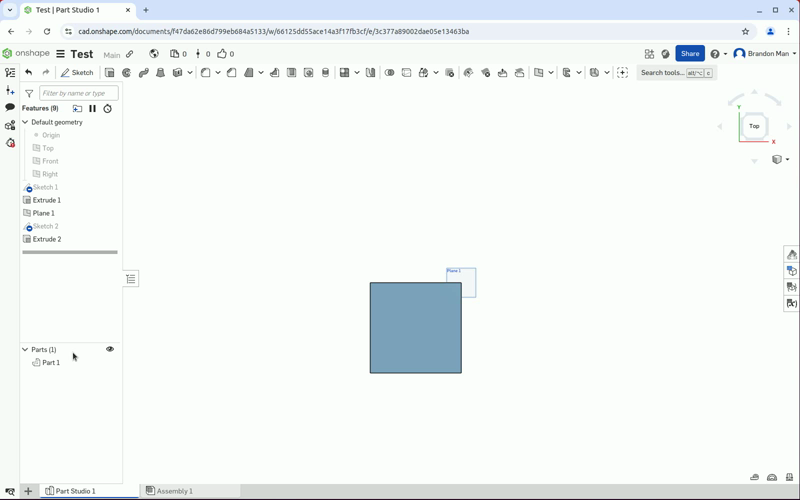
key(shift+p)
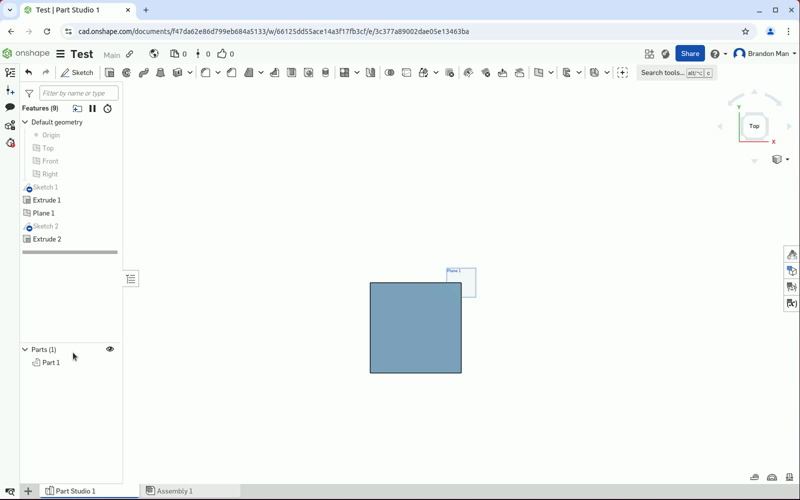
key(space)
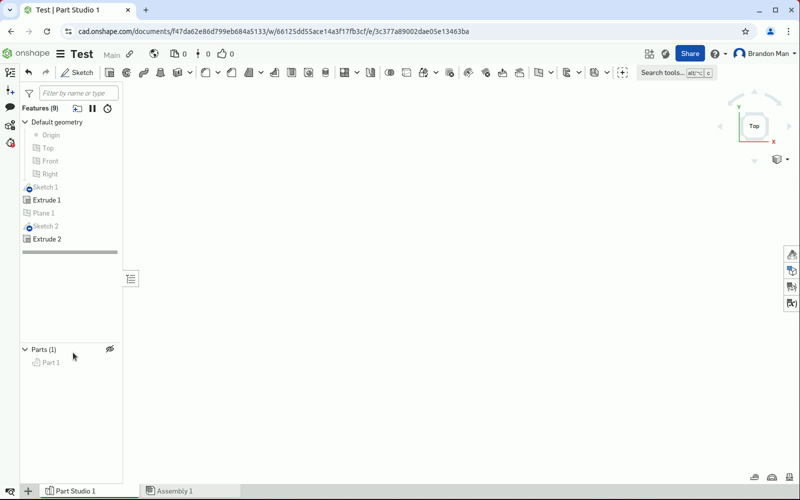
key_down(shift)
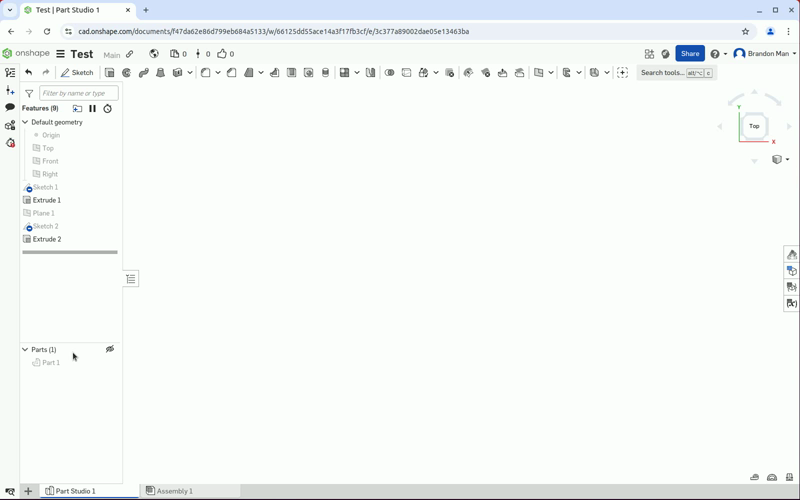
key(up)
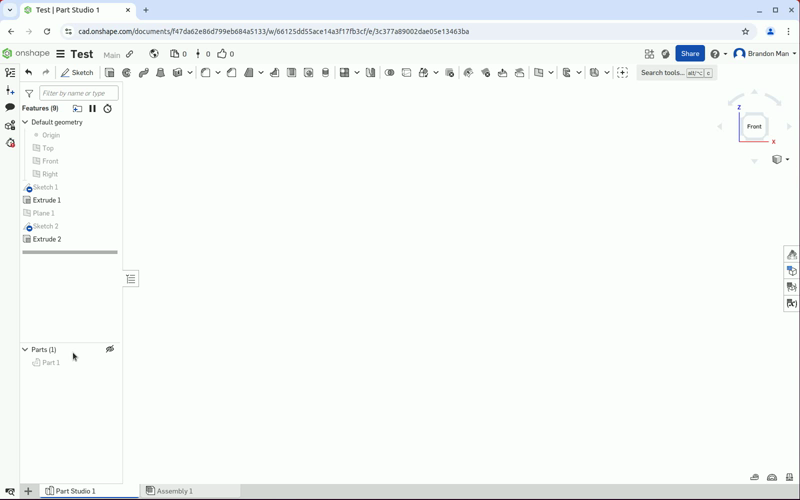
key_up(shift)
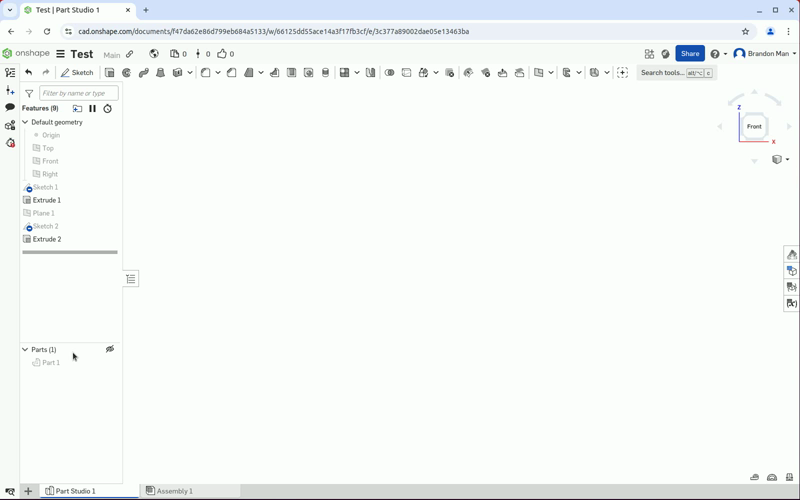
mouse_move(73, 352)
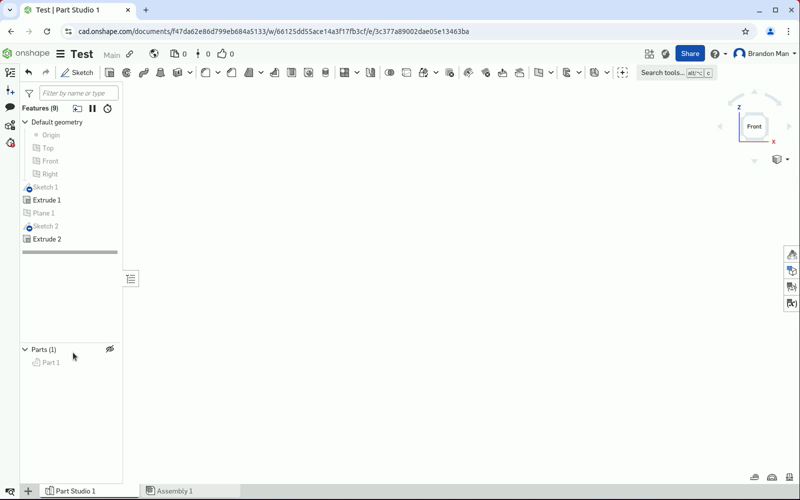
key(shift+y)
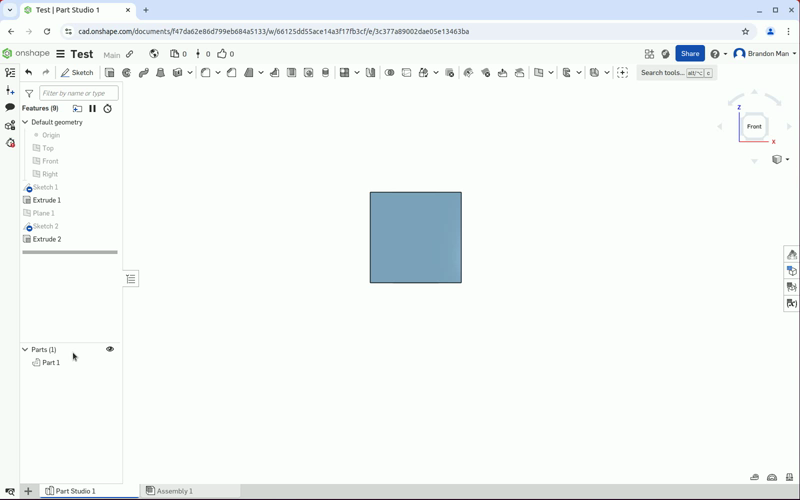
mouse_move(541, 75)
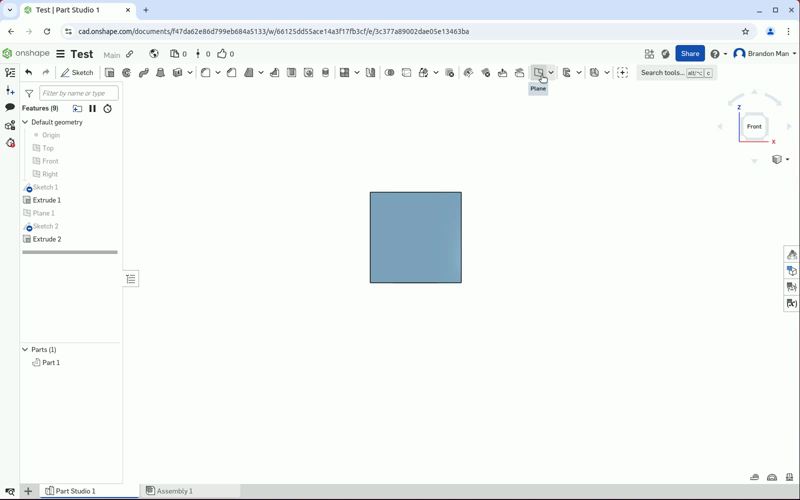
click(541, 75)
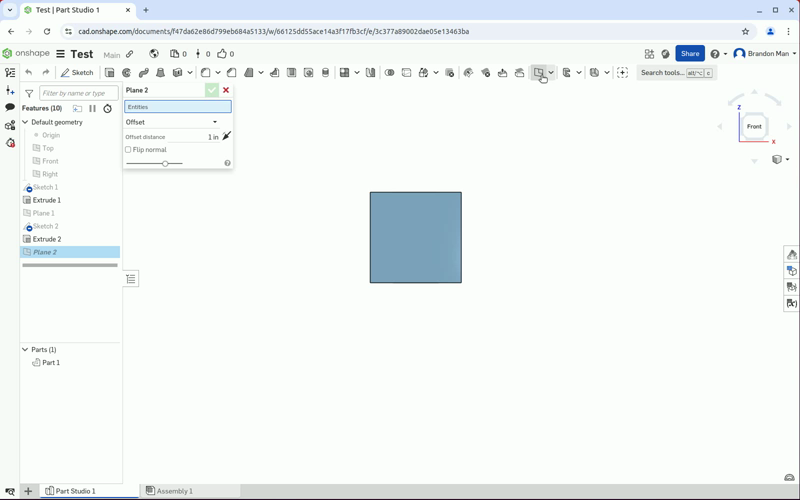
mouse_move(73, 163)
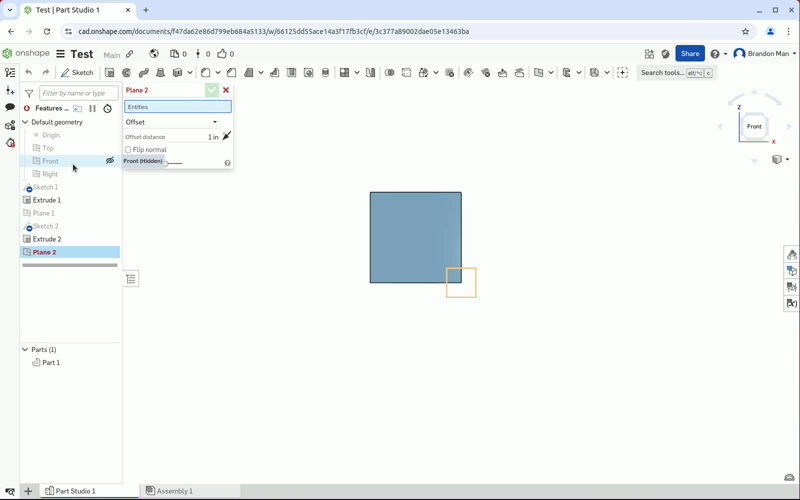
click(73, 163)
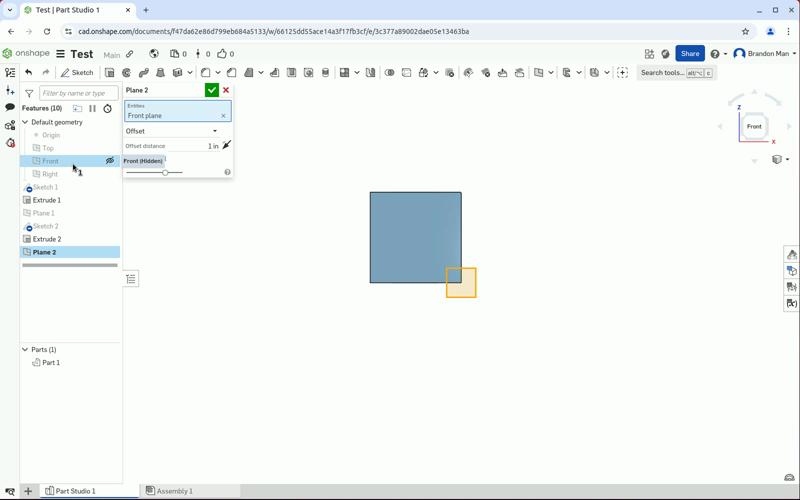
key(tab, 2)
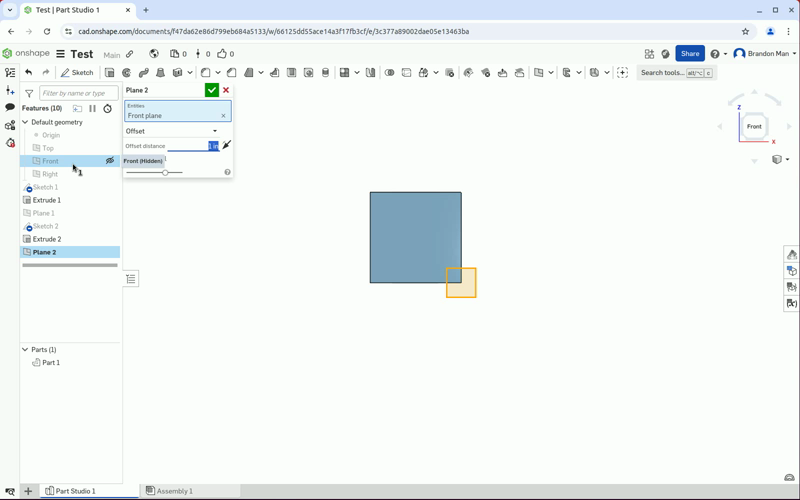
text(18.548)
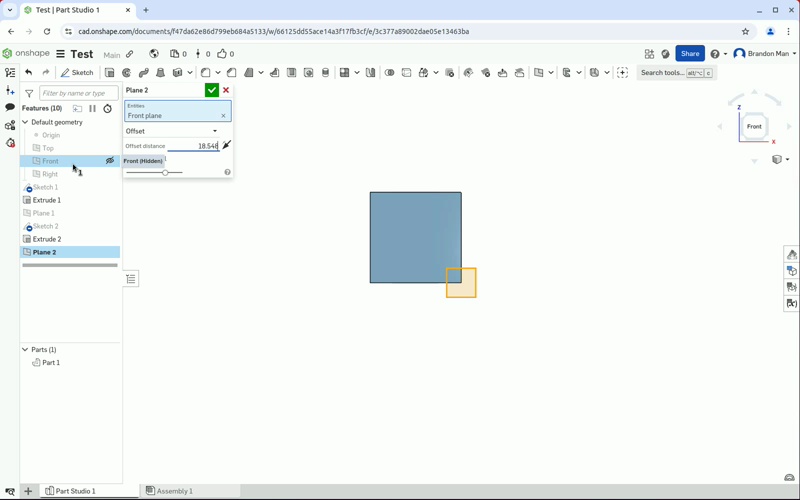
key(enter, 2)
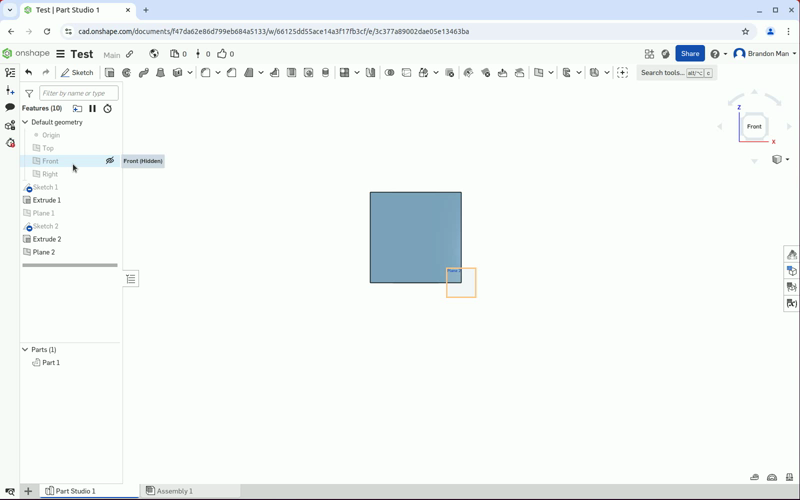
key(shift+s)
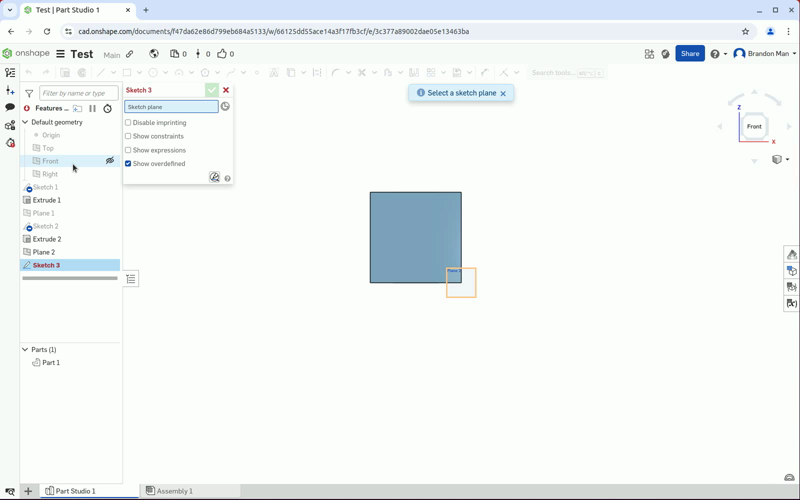
mouse_move(73, 254)
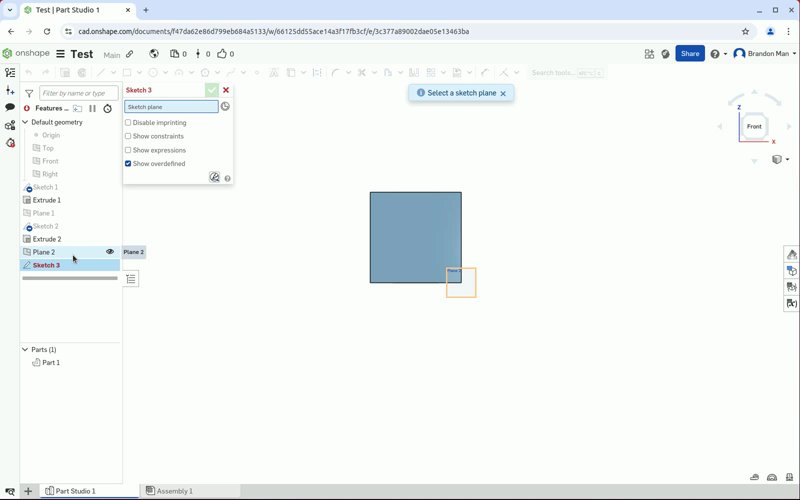
click(73, 254)
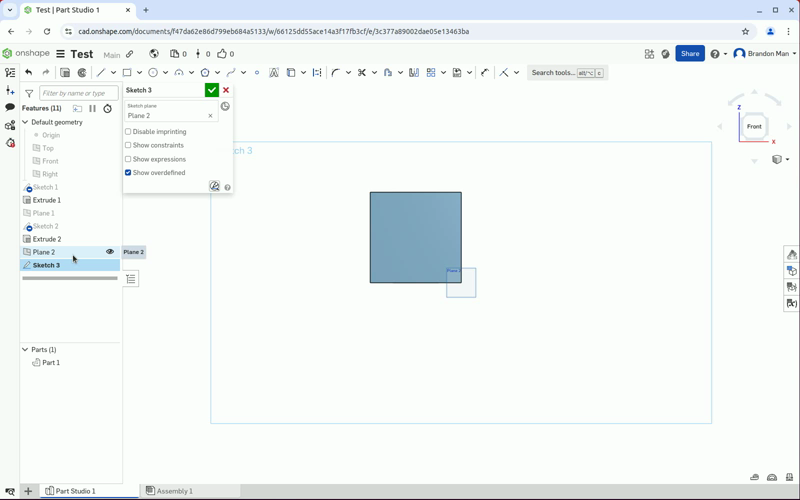
mouse_move(73, 352)
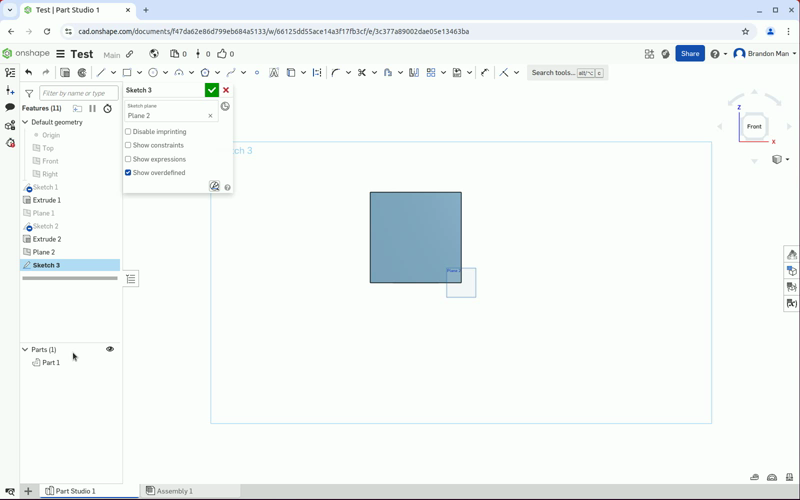
key(y)
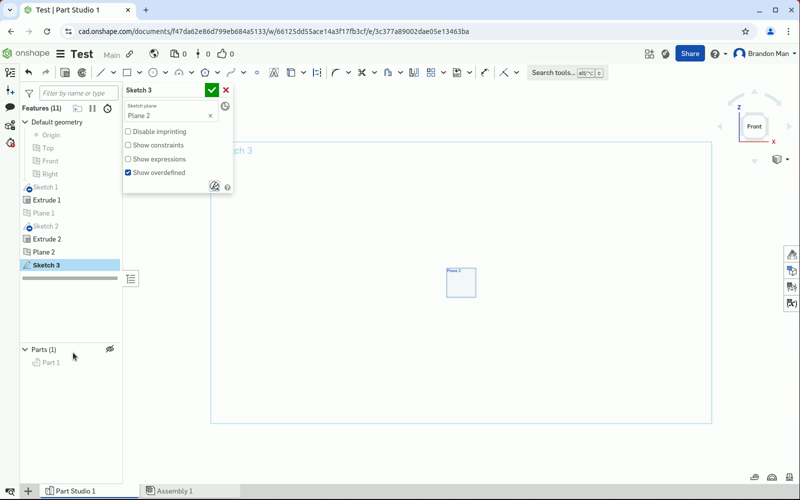
key(c)
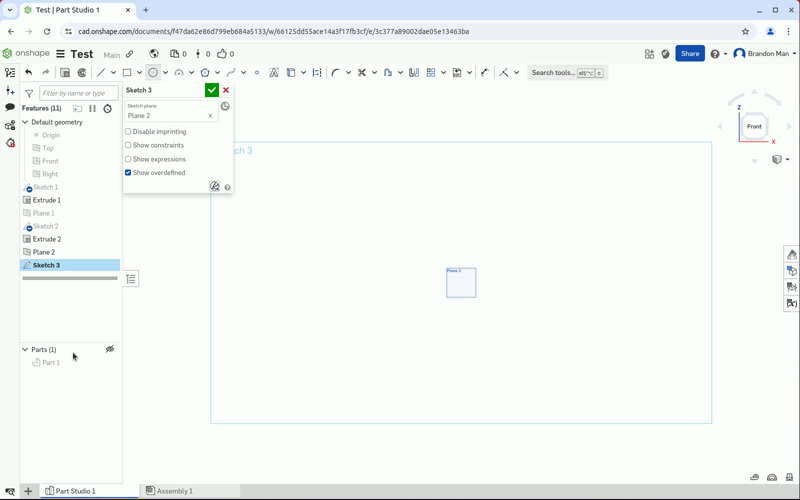
key_down(shift)
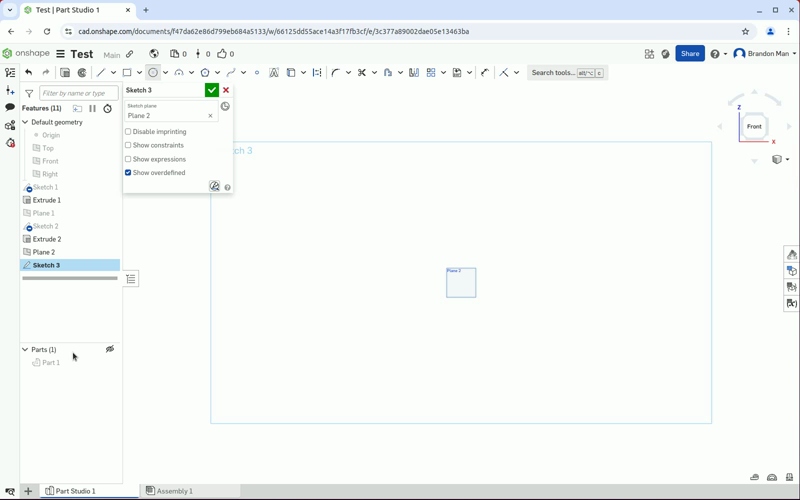
mouse_move(414, 238)
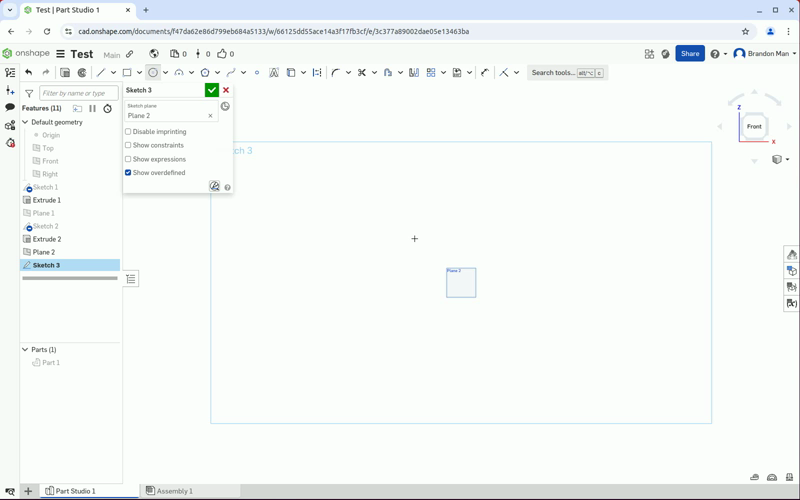
click(414, 238)
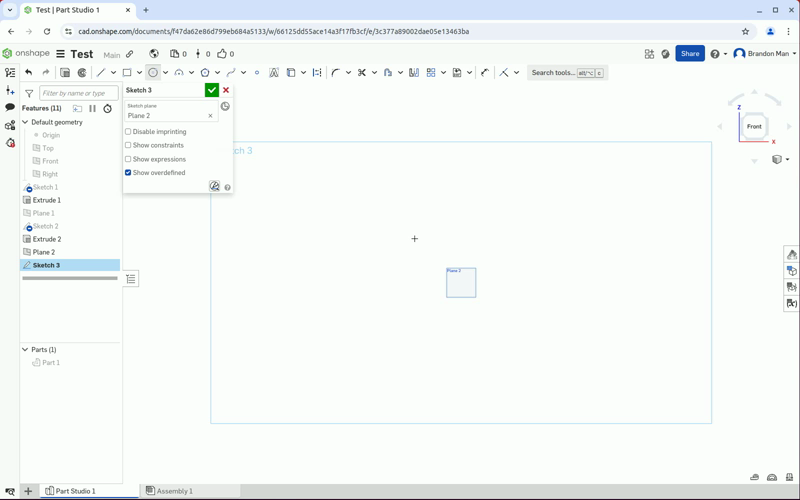
key_up(shift)
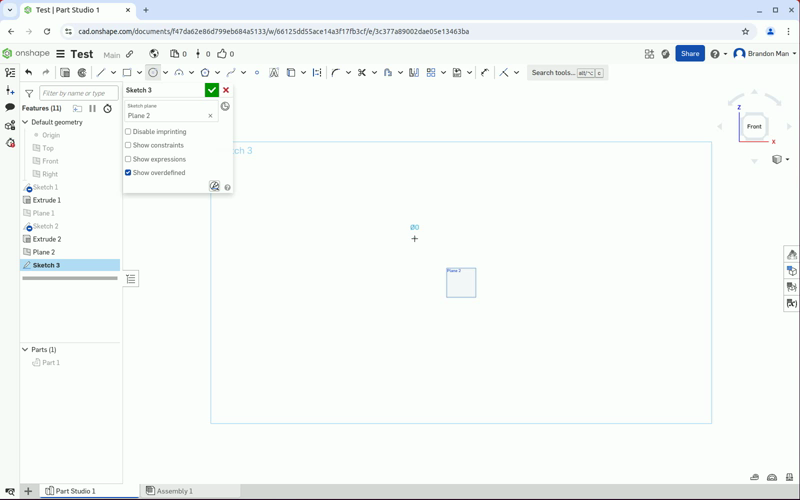
mouse_move(437, 238)
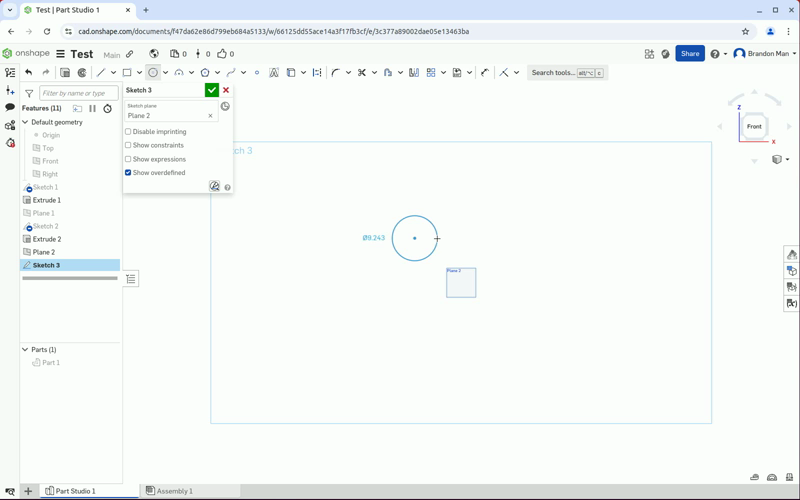
click(437, 238)
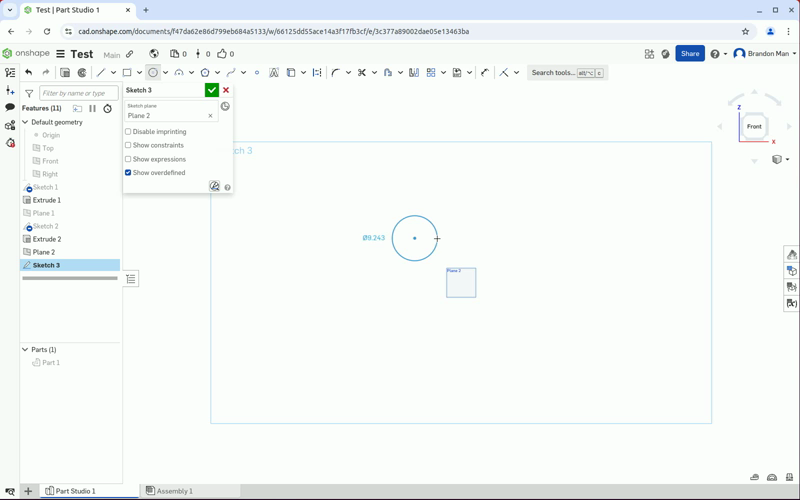
key(esc)
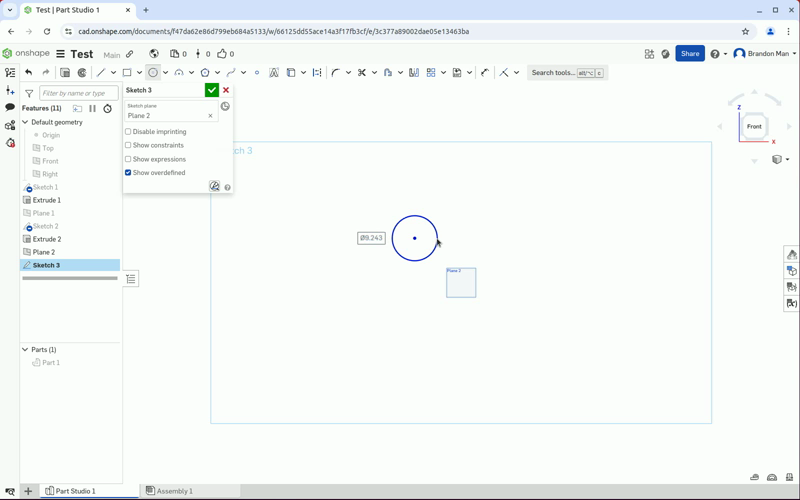
mouse_move(399, 223)
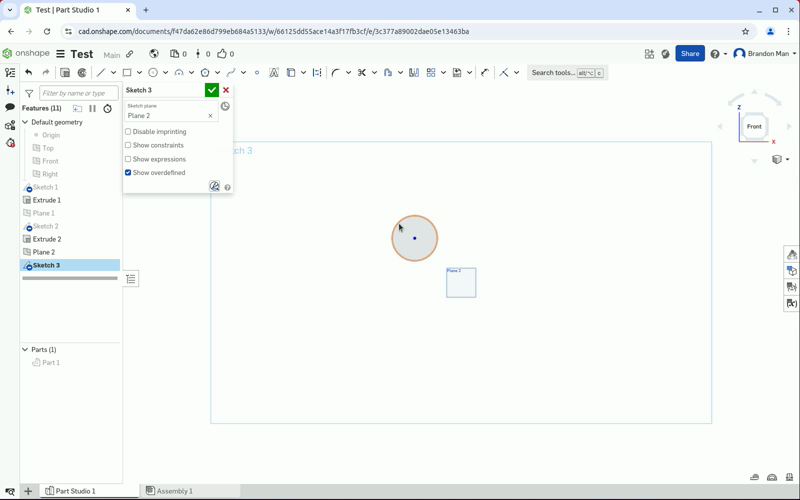
scroll(6)
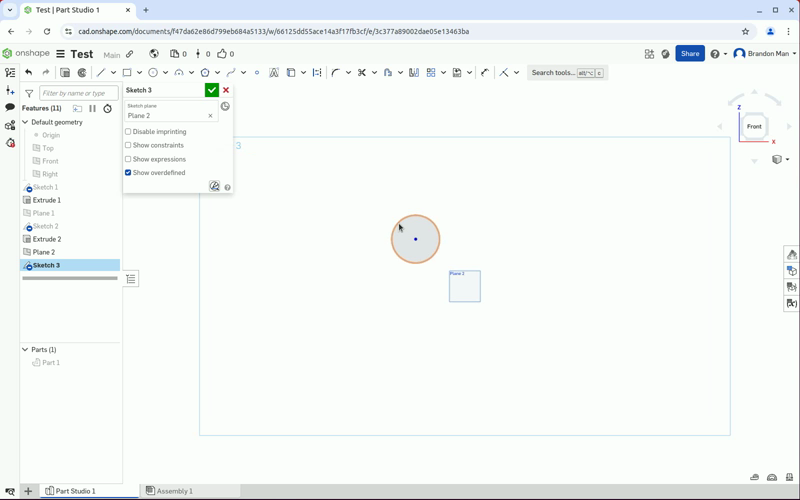
scroll(6)
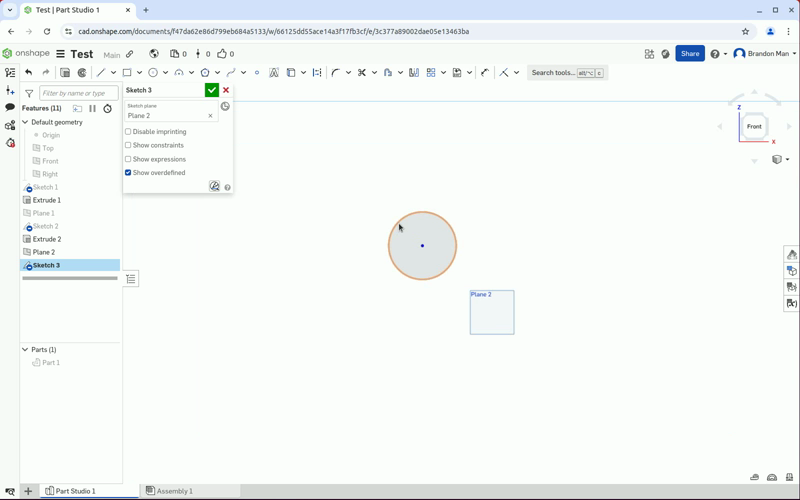
scroll(6)
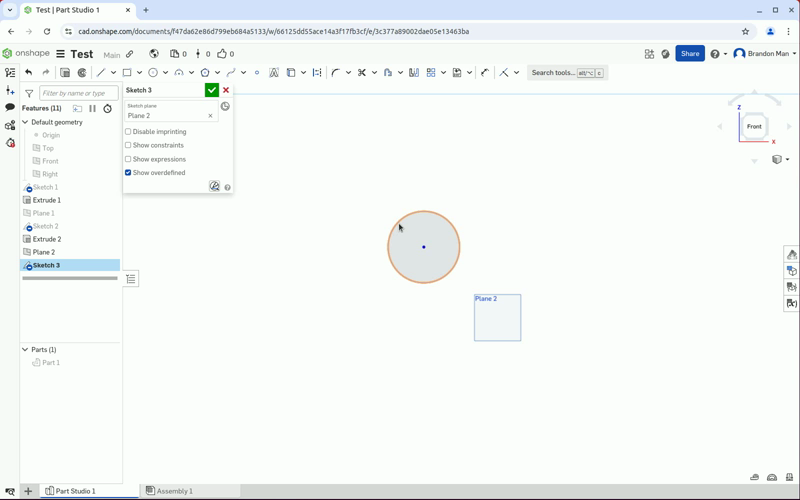
scroll(6)
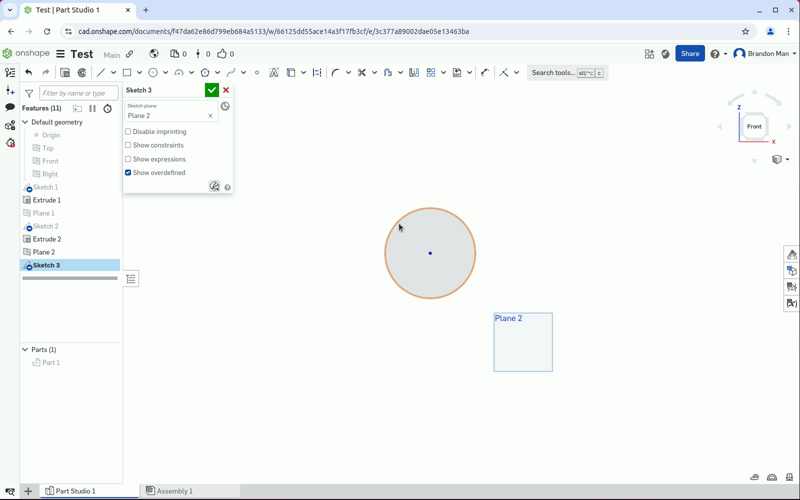
scroll(6)
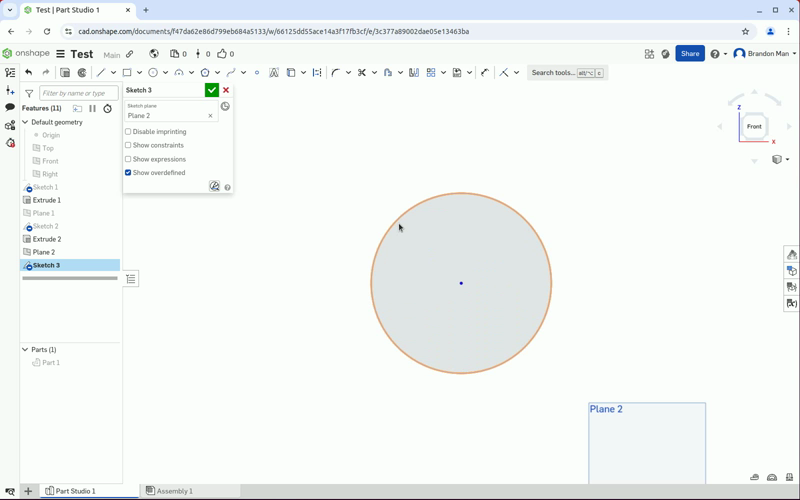
scroll(6)
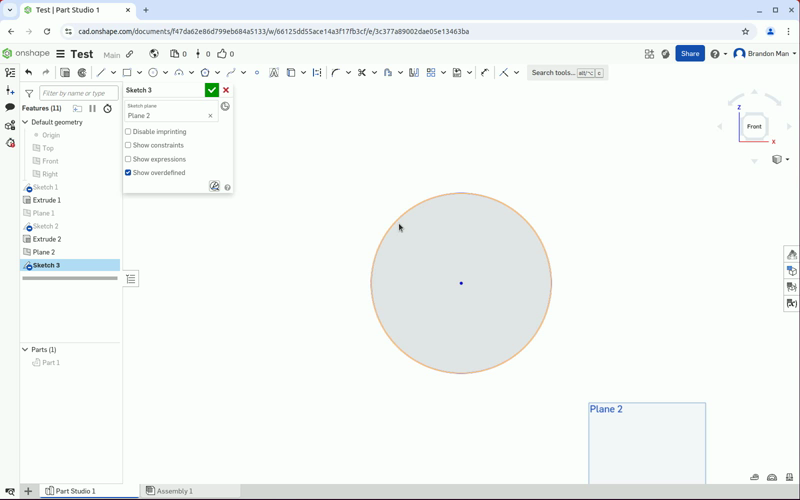
scroll(6)
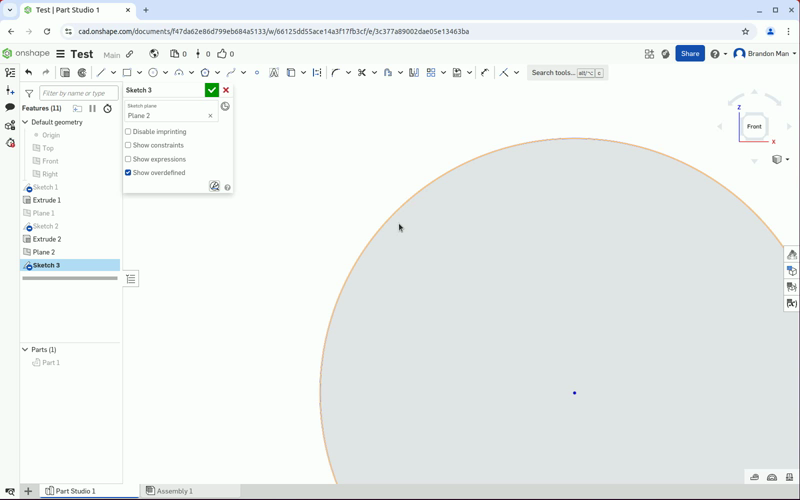
click(399, 223)
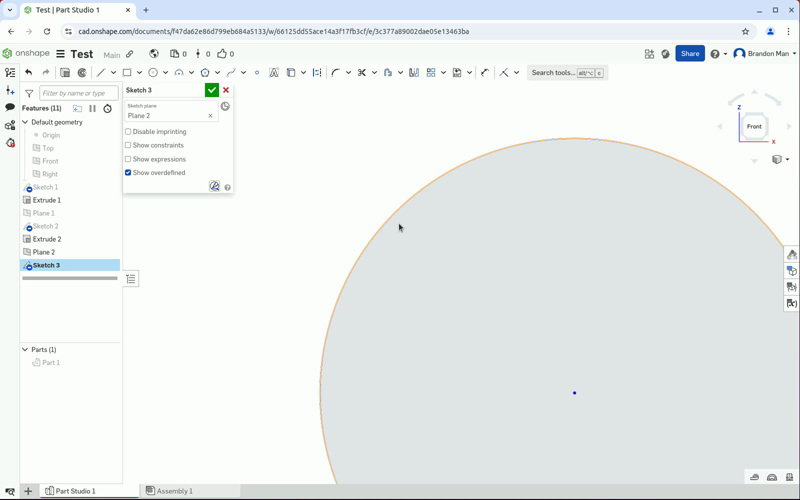
scroll(-6)
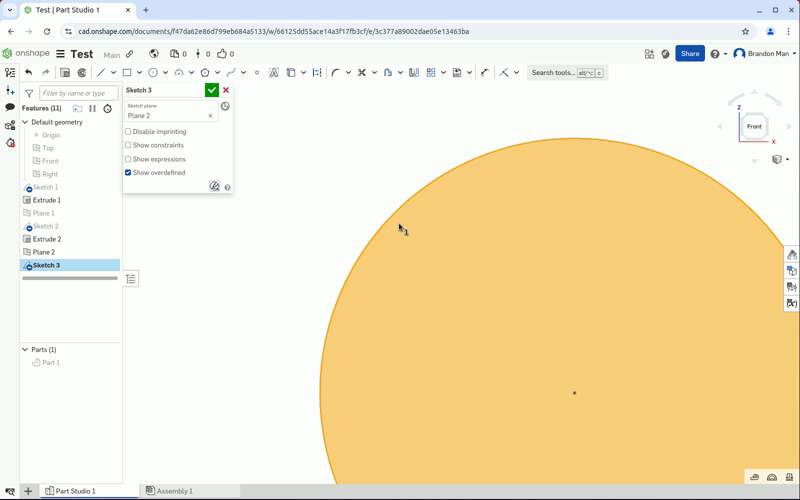
scroll(-6)
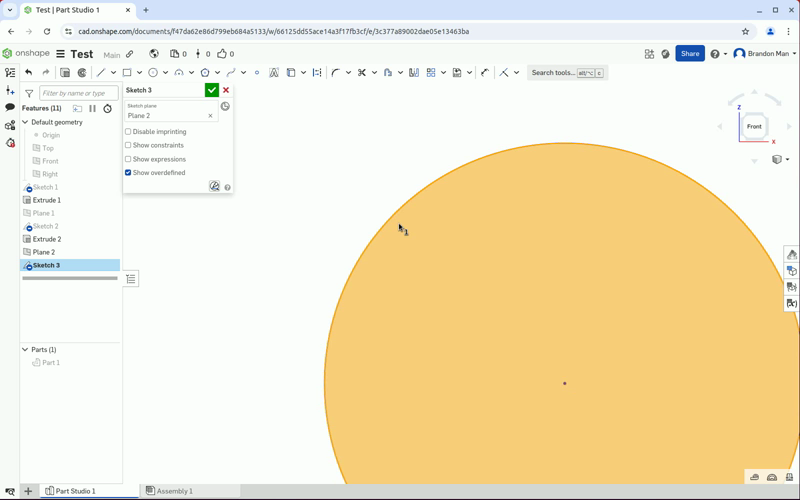
scroll(-6)
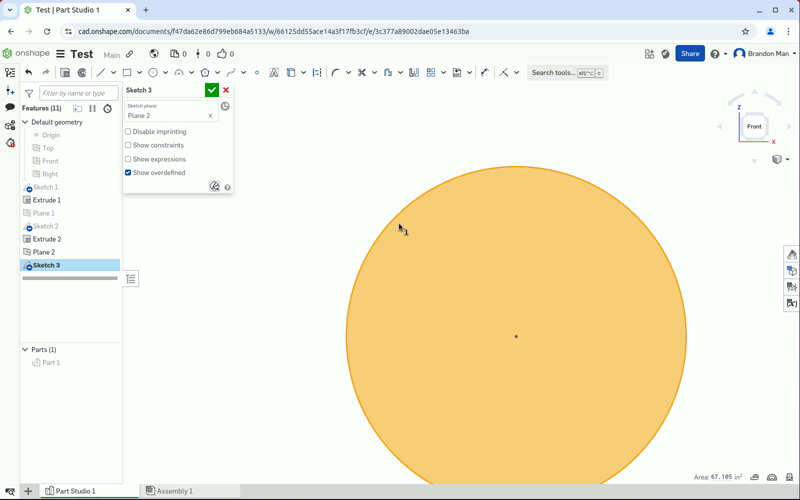
scroll(-6)
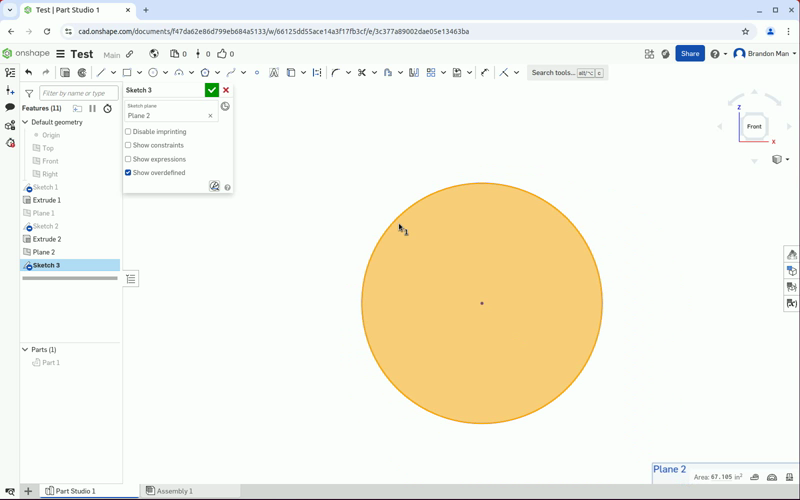
scroll(-6)
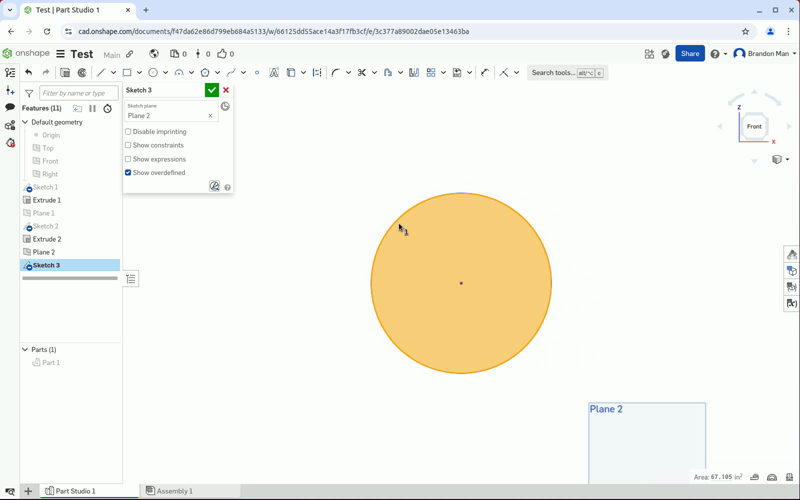
scroll(-6)
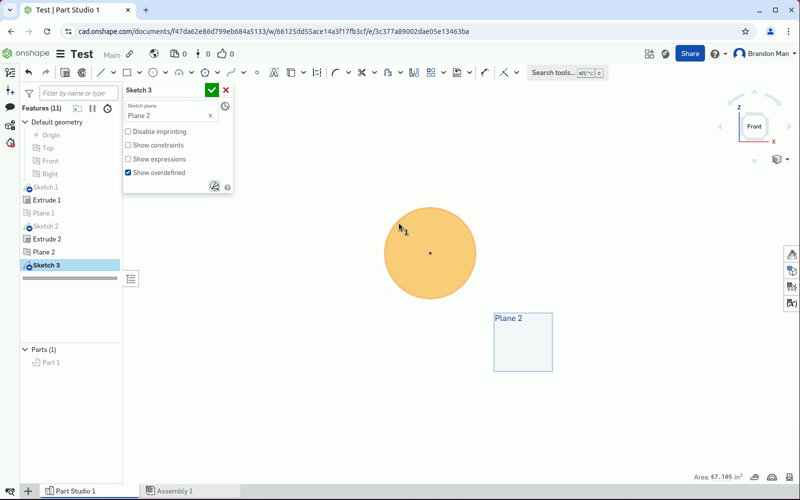
scroll(-6)
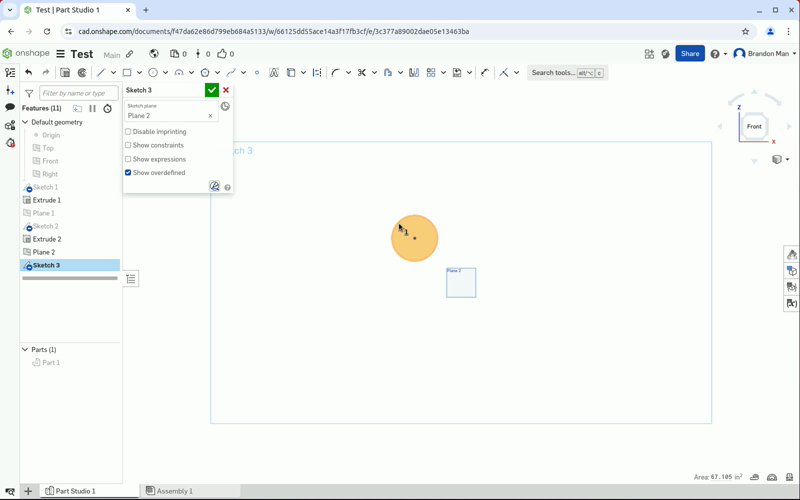
mouse_move(73, 352)
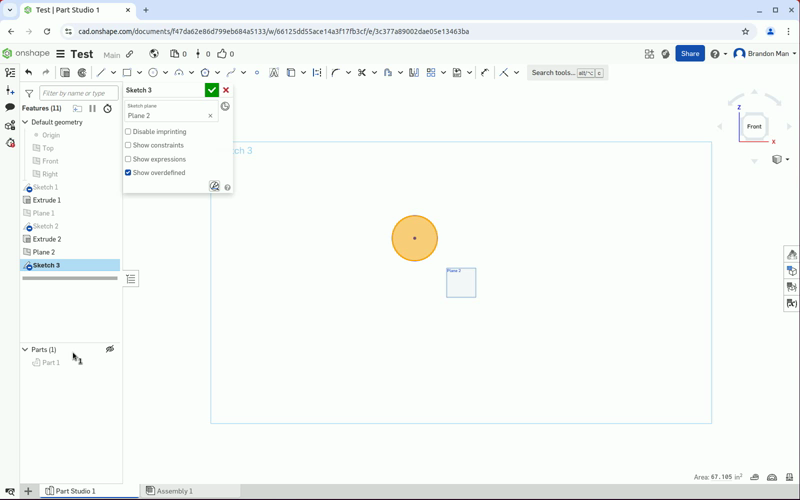
key(shift+y)
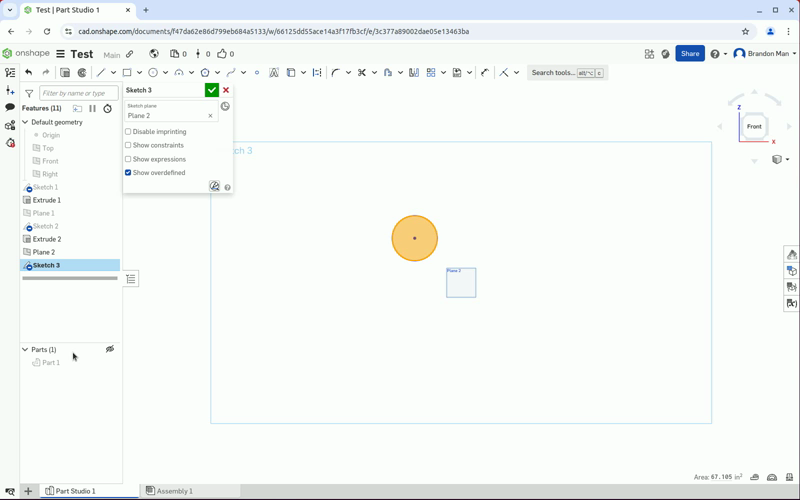
key(shift+e)
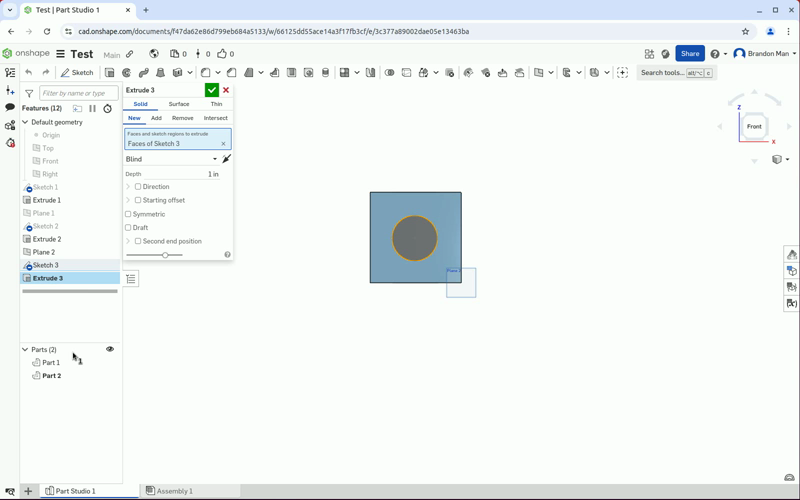
mouse_move(143, 106)
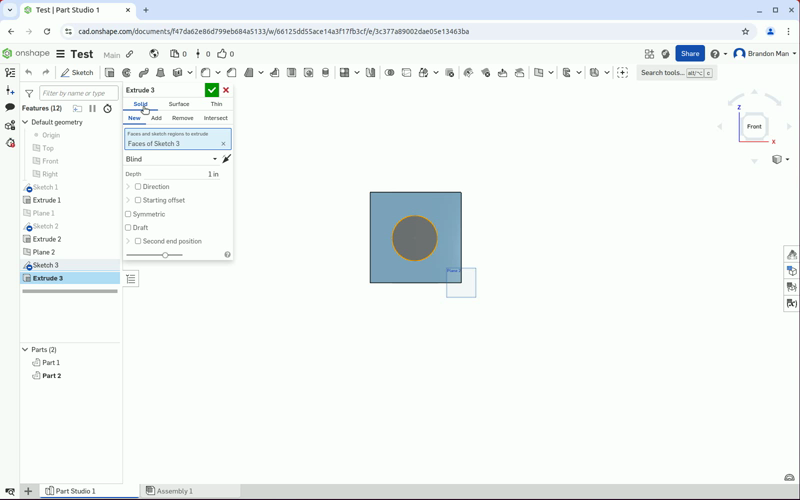
click(143, 106)
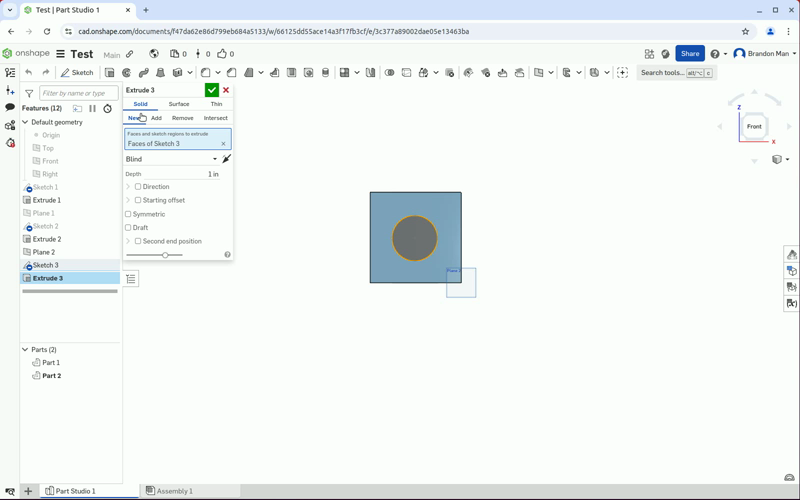
mouse_move(137, 120)
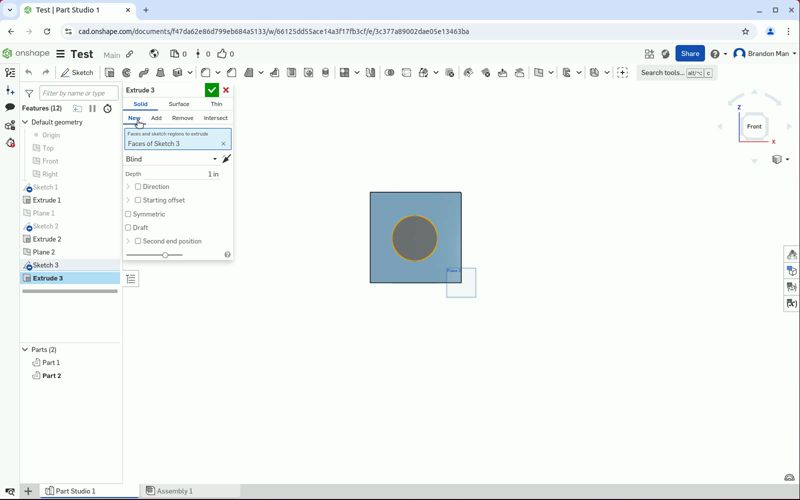
click(137, 120)
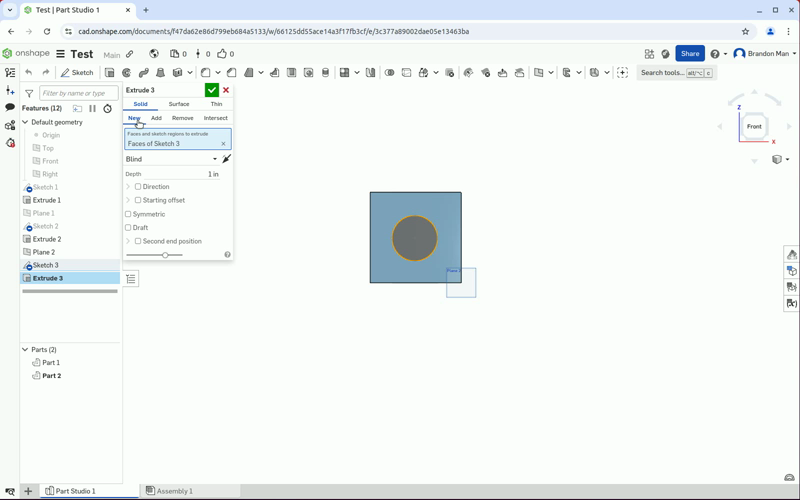
key(tab, 4)
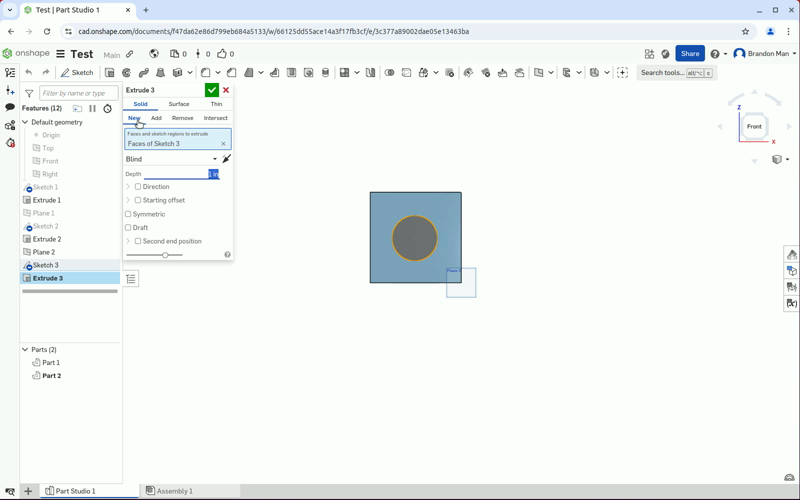
text(4.574)
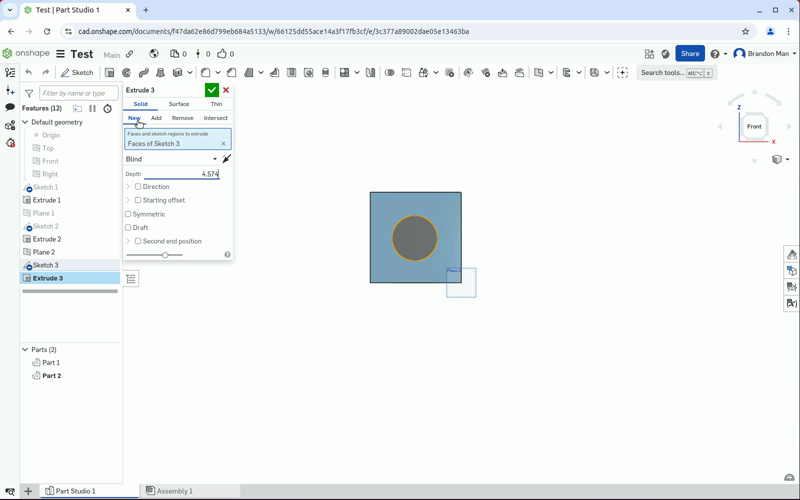
key(enter)
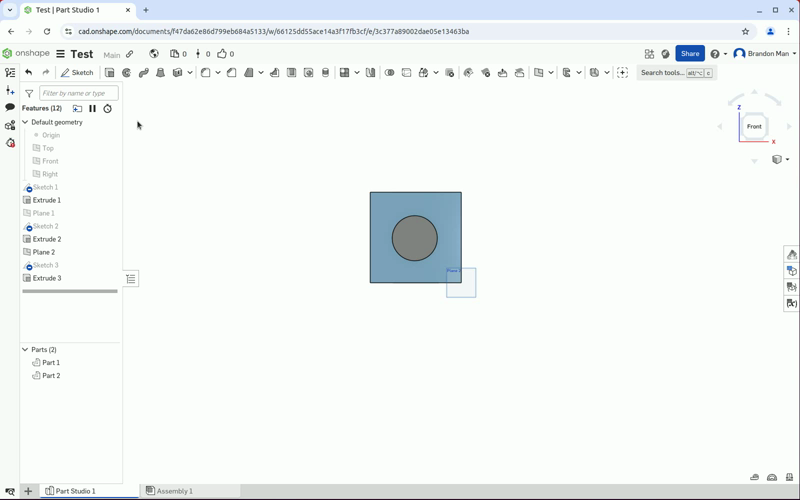
key(shift+h)
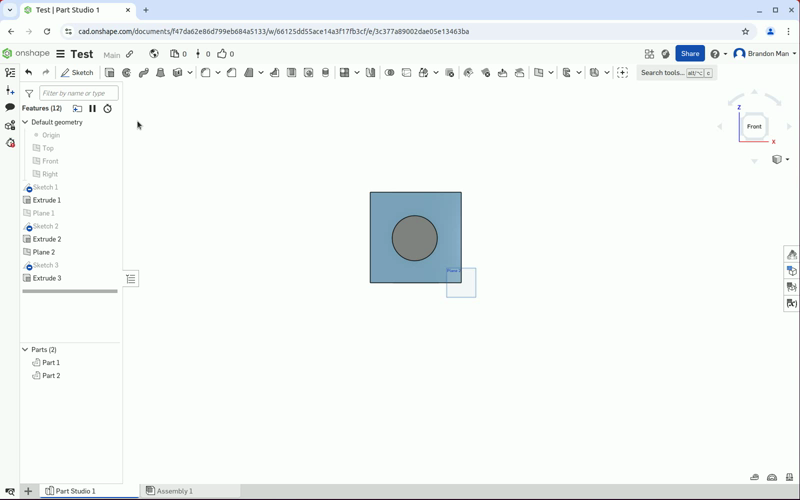
key(shift+h)
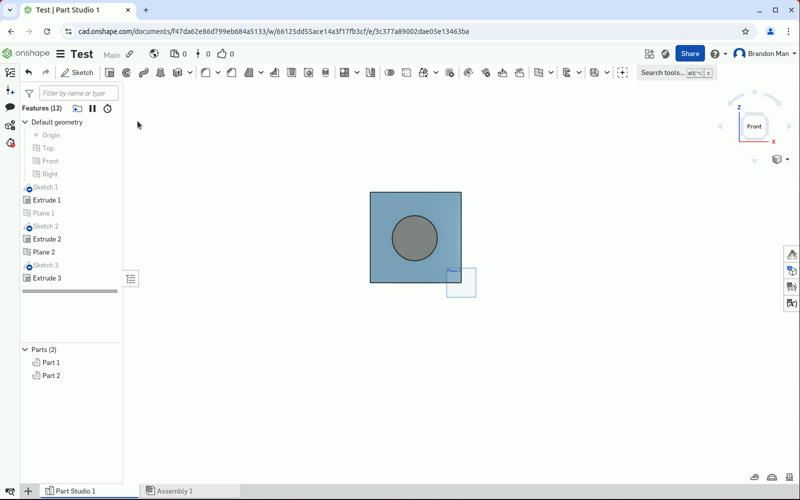
mouse_move(73, 189)
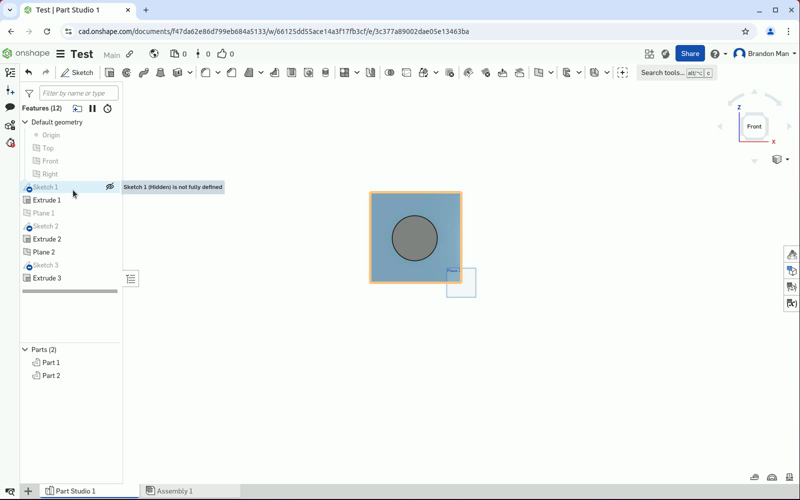
click(73, 189)
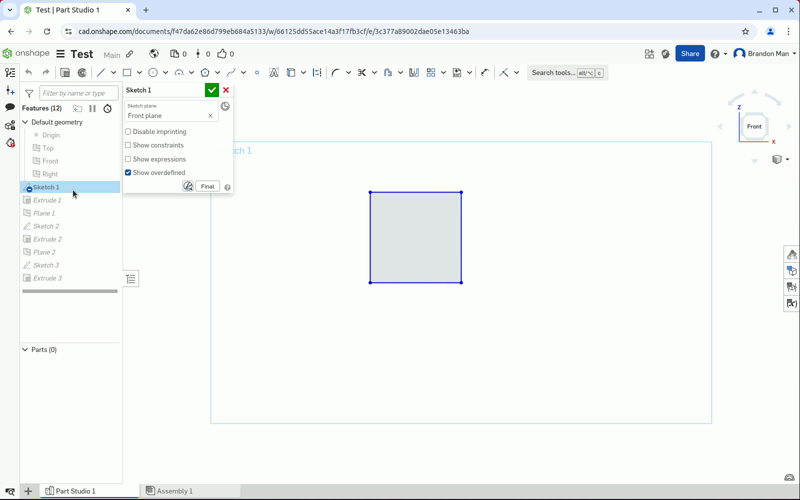
mouse_move(229, 92)
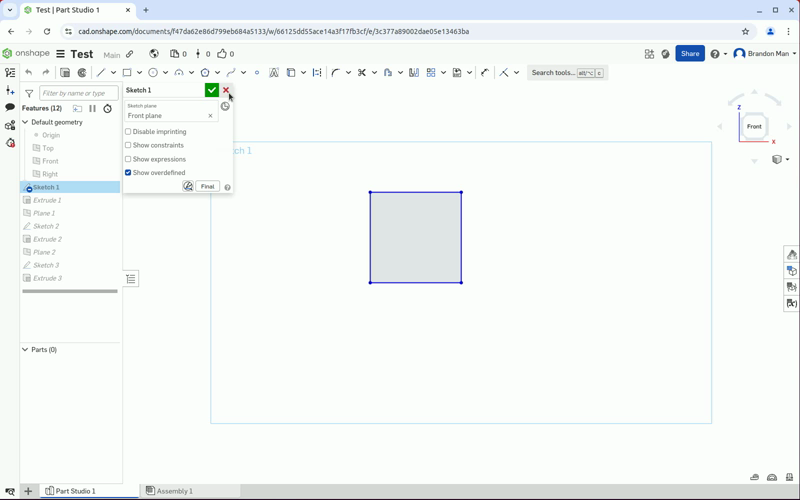
click(229, 92)
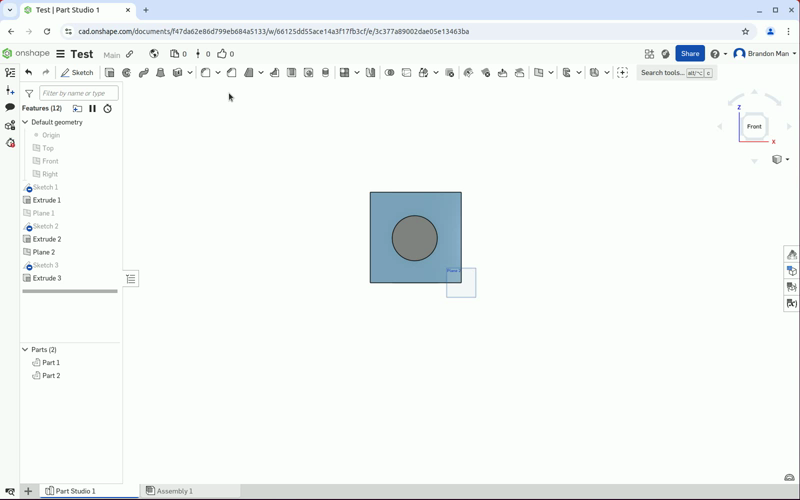
mouse_move(73, 352)
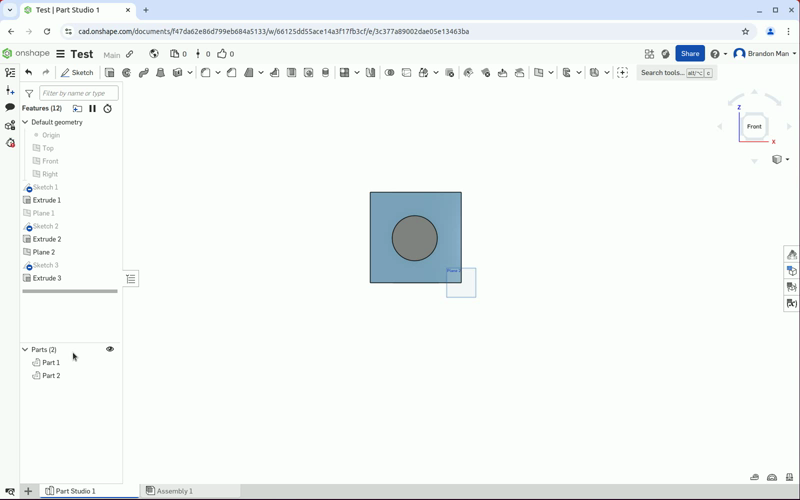
key(y)
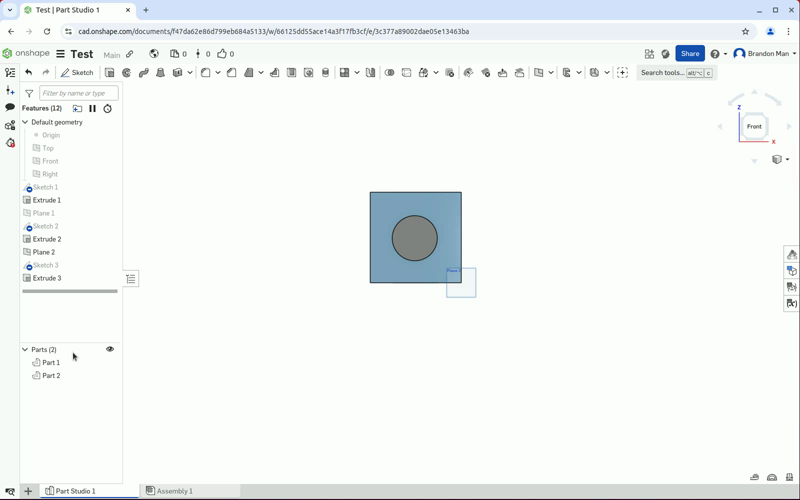
key(shift+p)
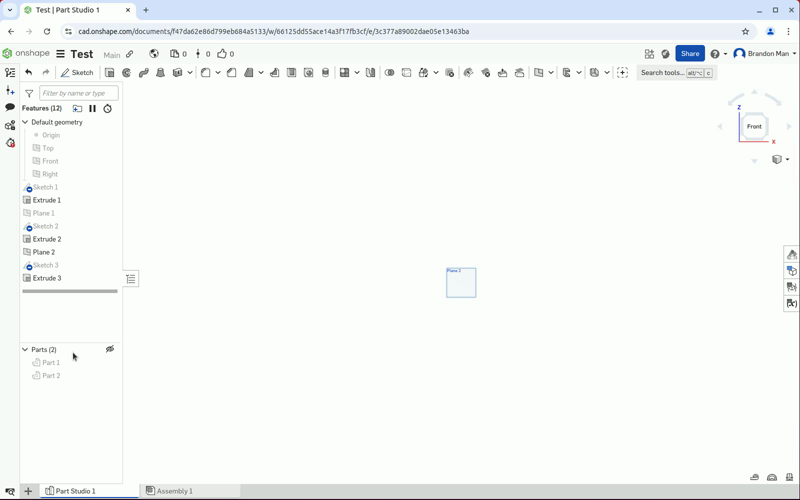
key(space)
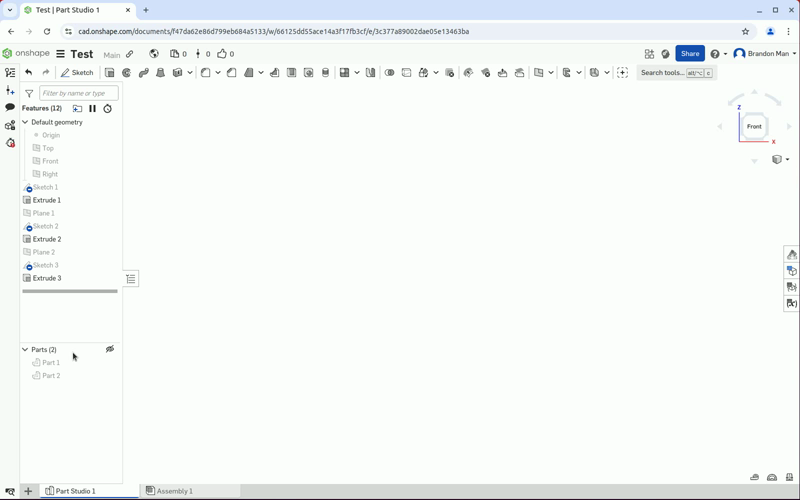
key_down(shift)
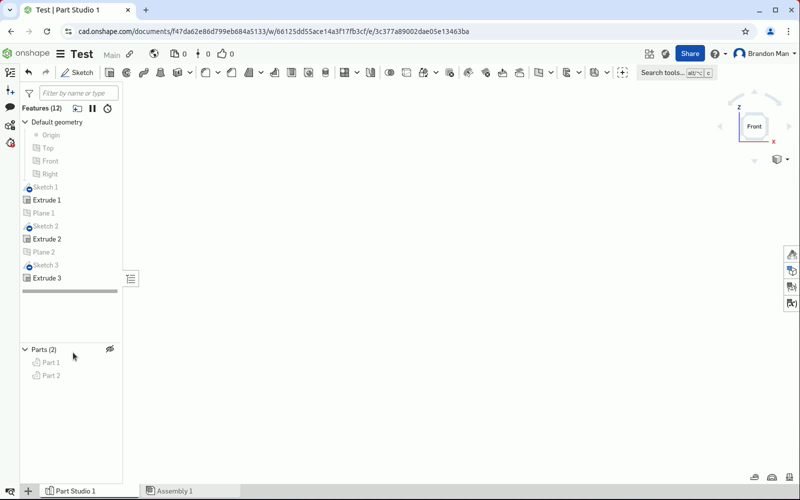
key(left)
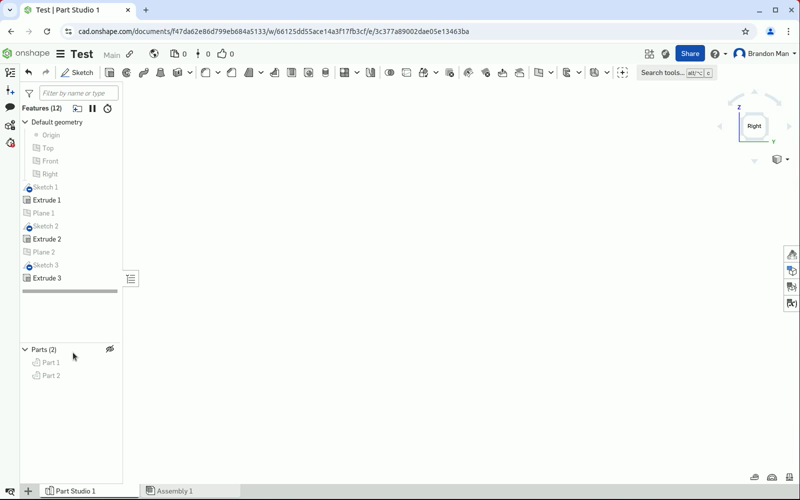
key_up(shift)
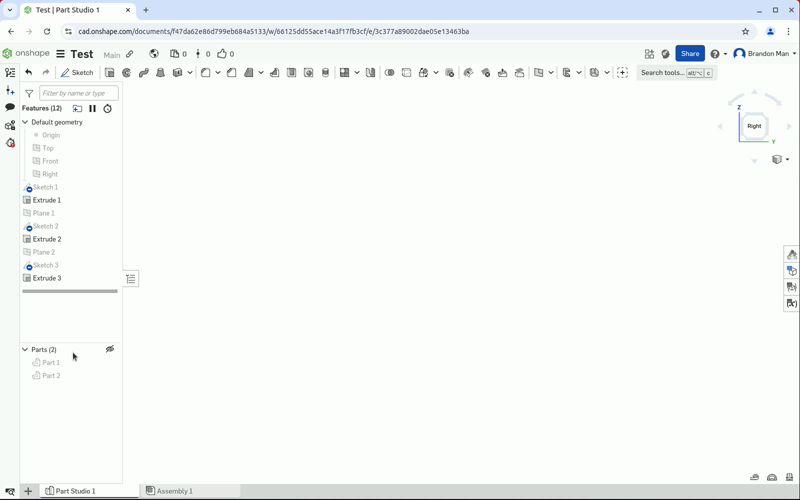
mouse_move(73, 352)
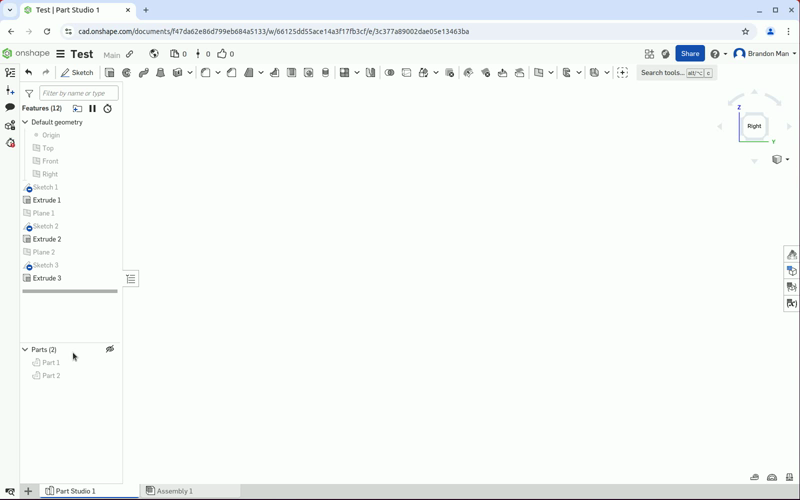
key(shift+y)
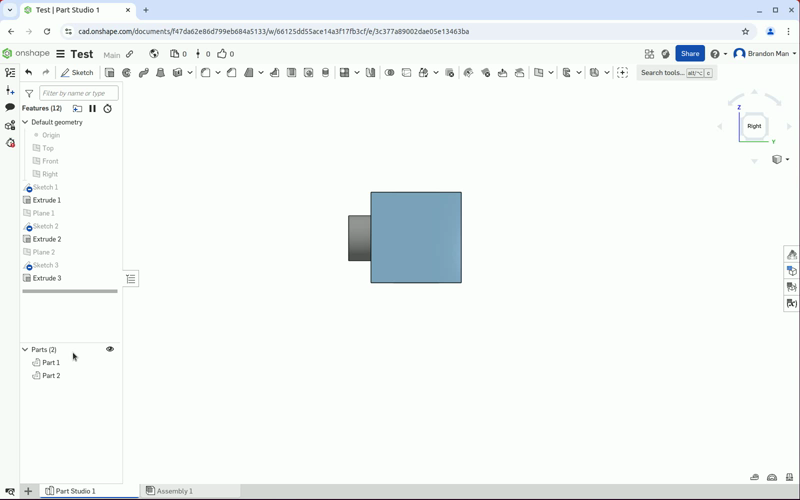
mouse_move(541, 75)
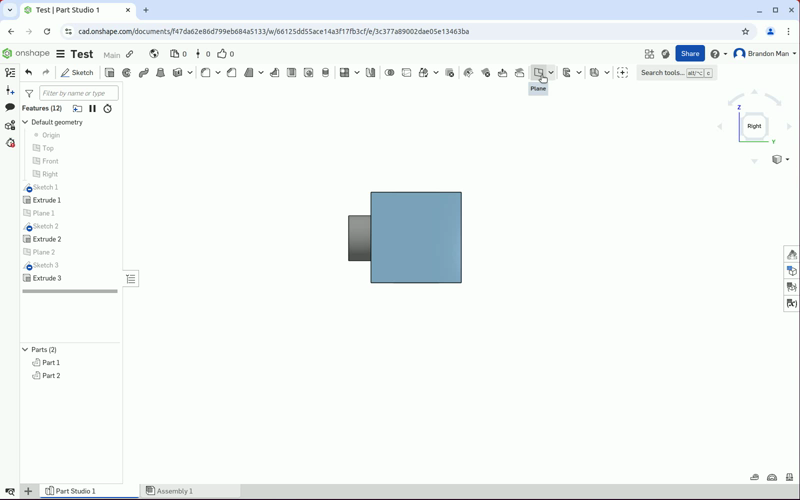
click(541, 75)
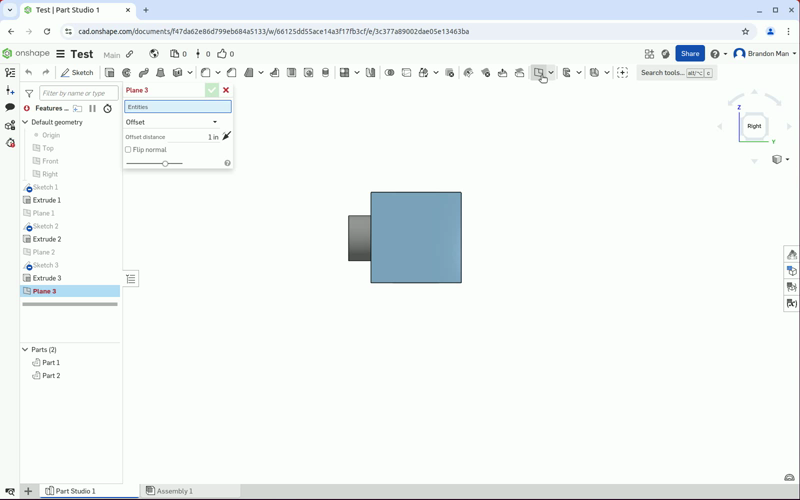
mouse_move(73, 176)
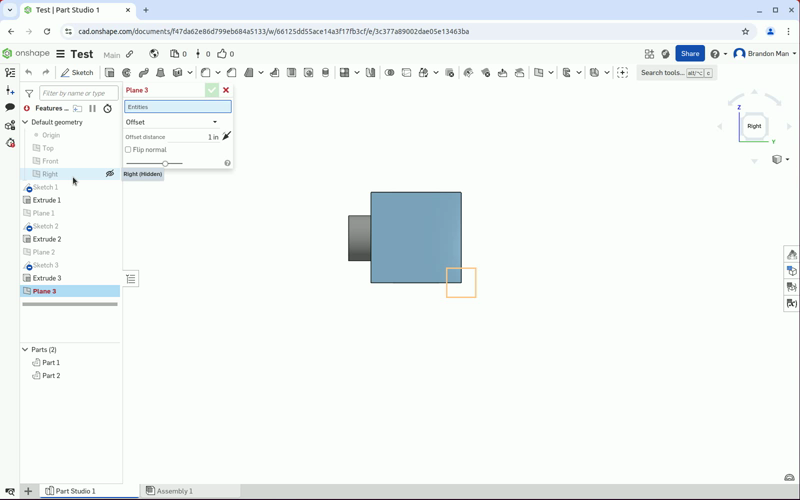
click(73, 176)
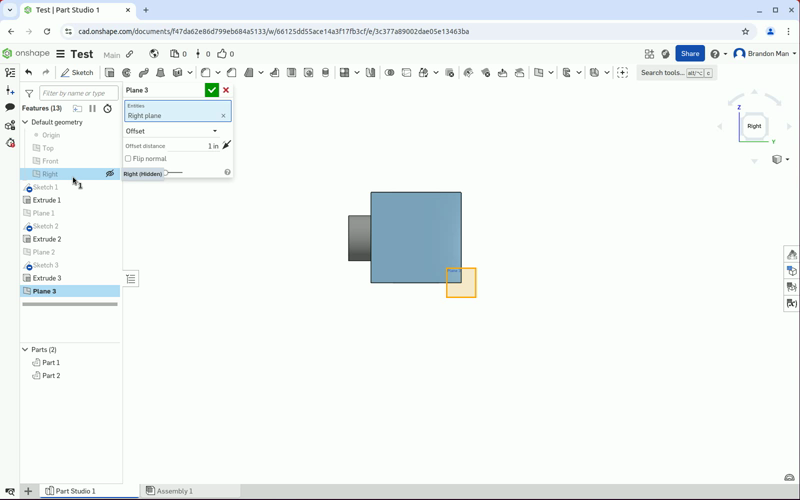
key(tab, 2)
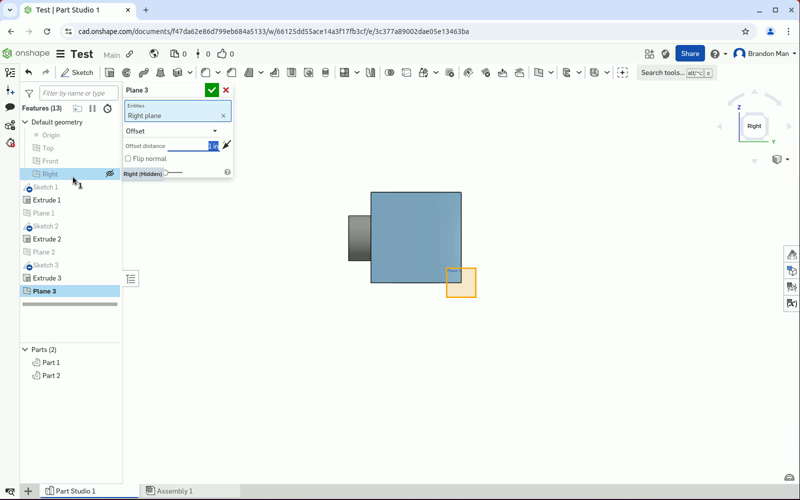
text(18.548)
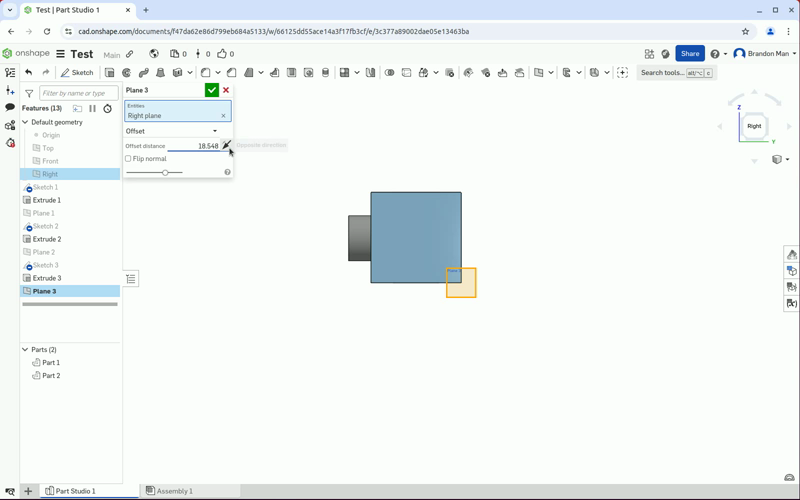
mouse_move(229, 147)
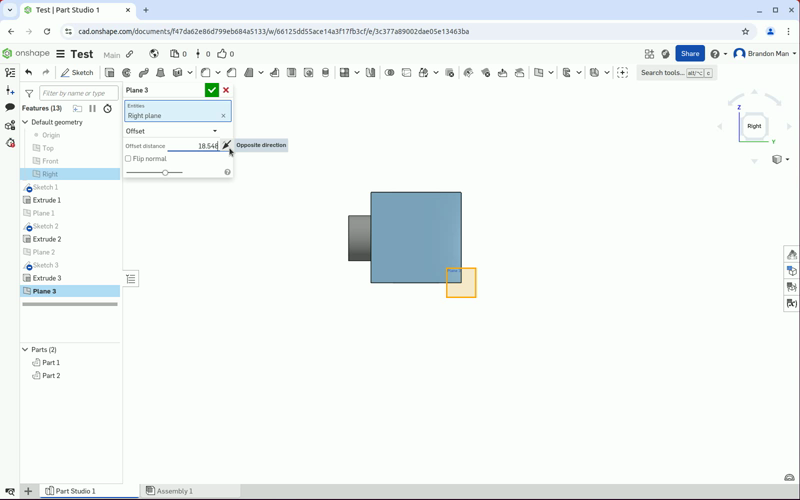
click(229, 147)
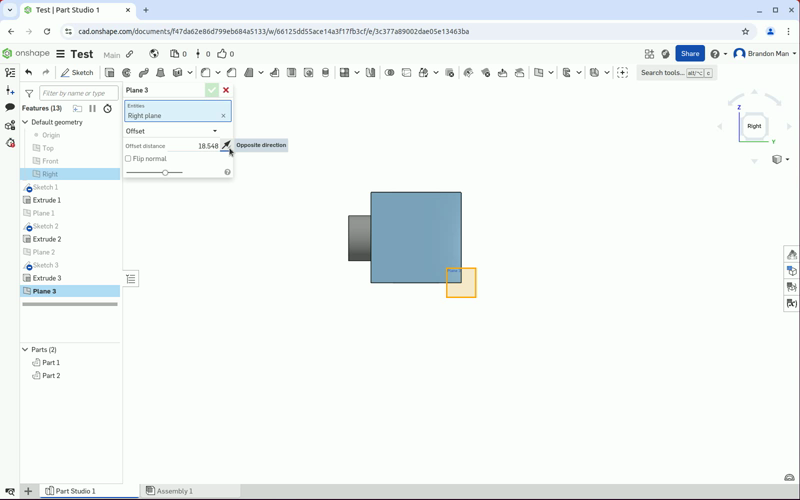
key(enter, 2)
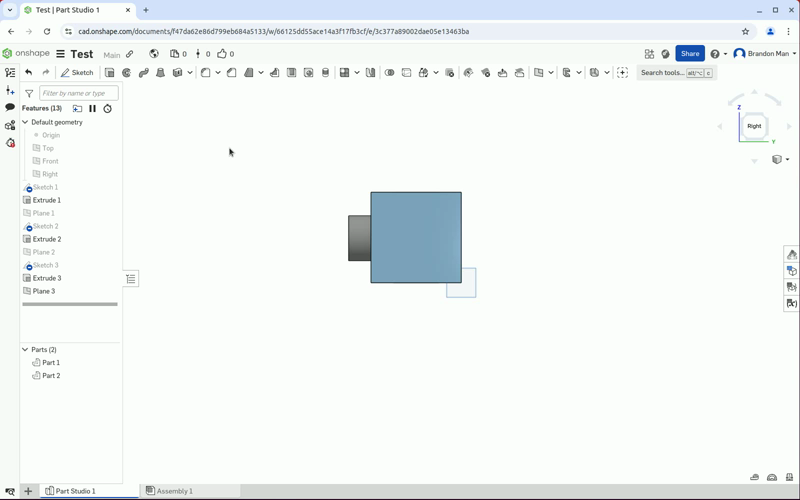
key(shift+s)
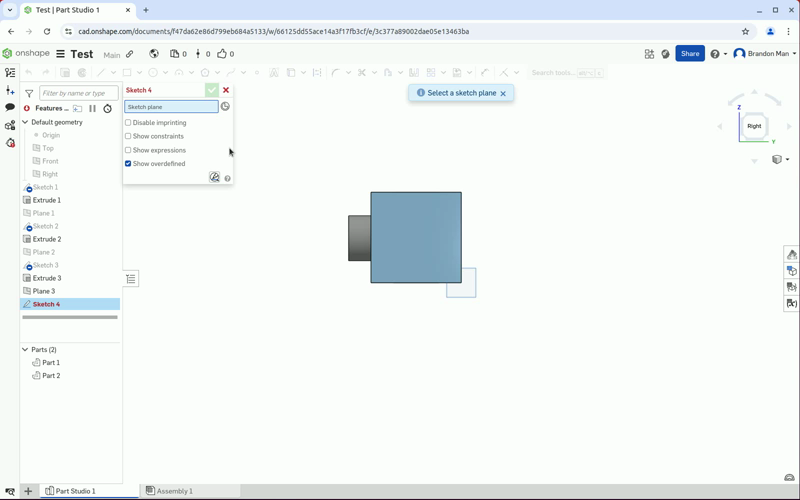
mouse_move(73, 293)
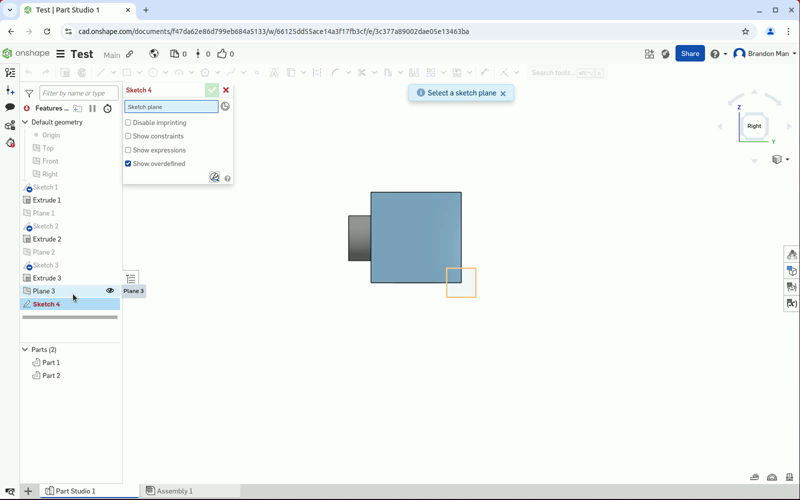
click(73, 293)
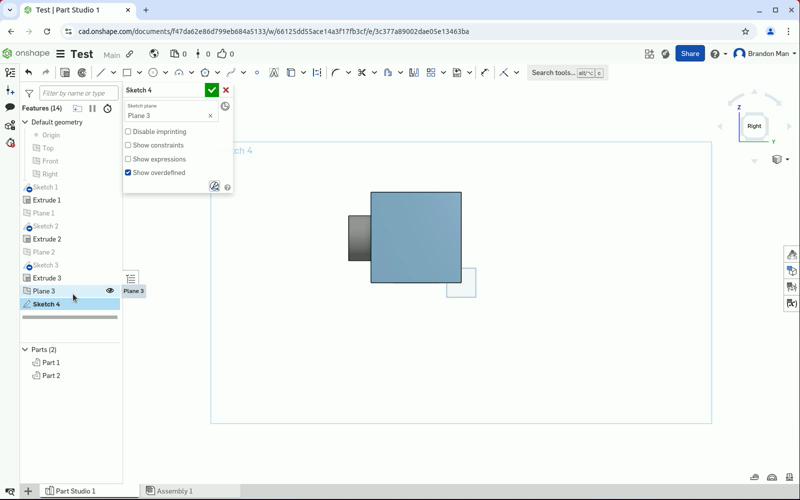
mouse_move(73, 352)
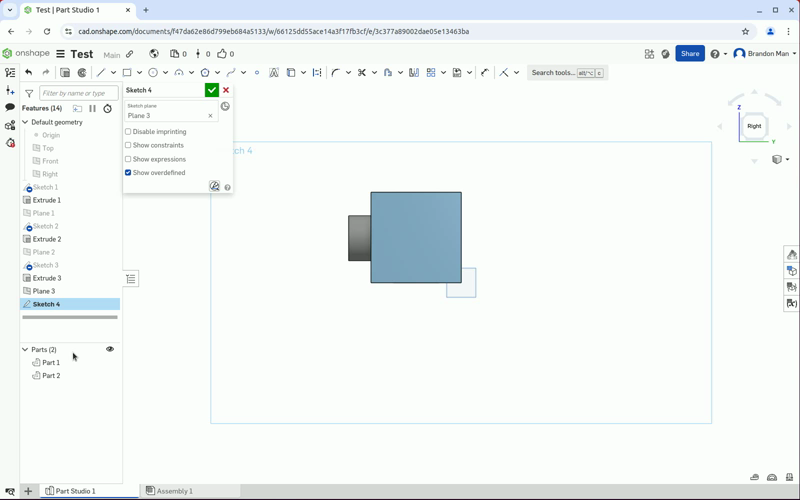
key(y)
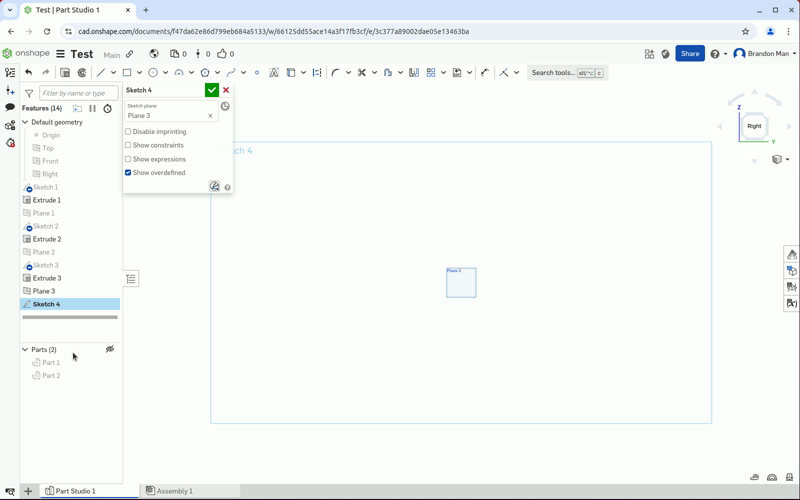
key(l)
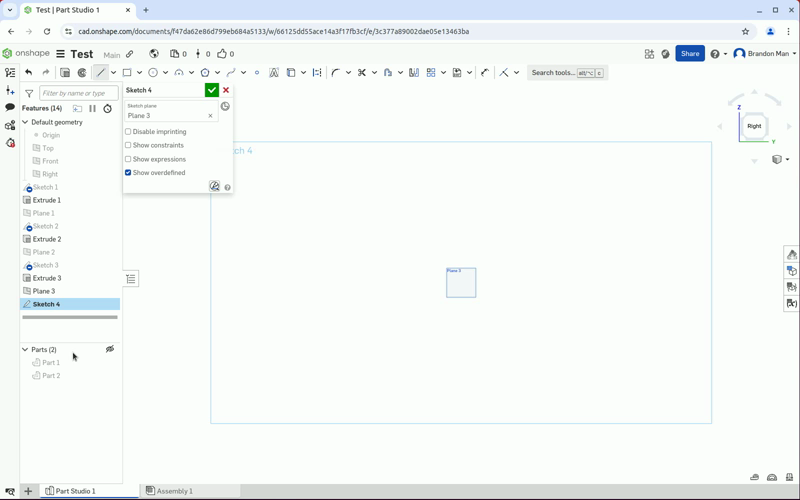
key_down(shift)
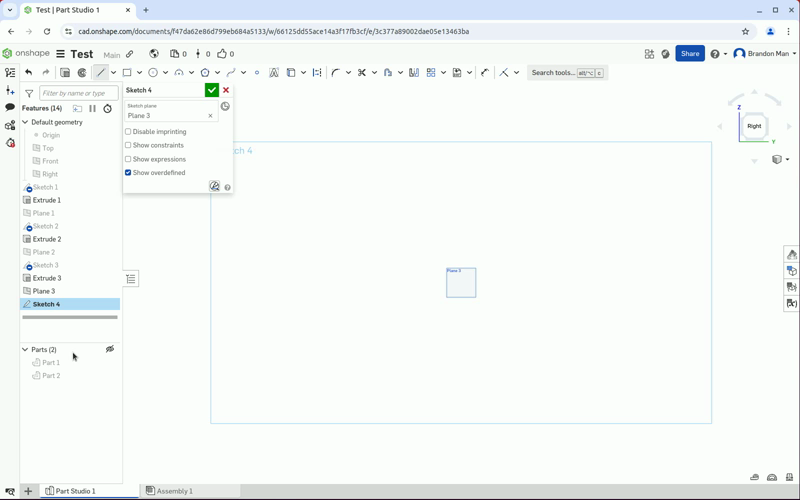
mouse_move(392, 260)
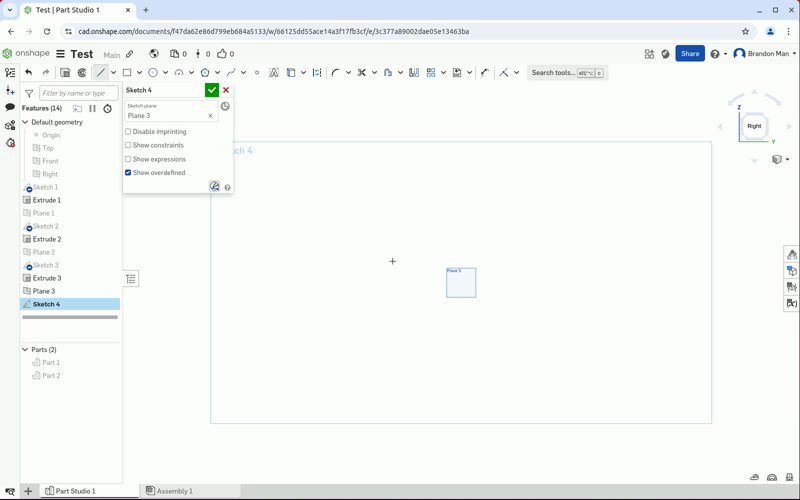
click(392, 260)
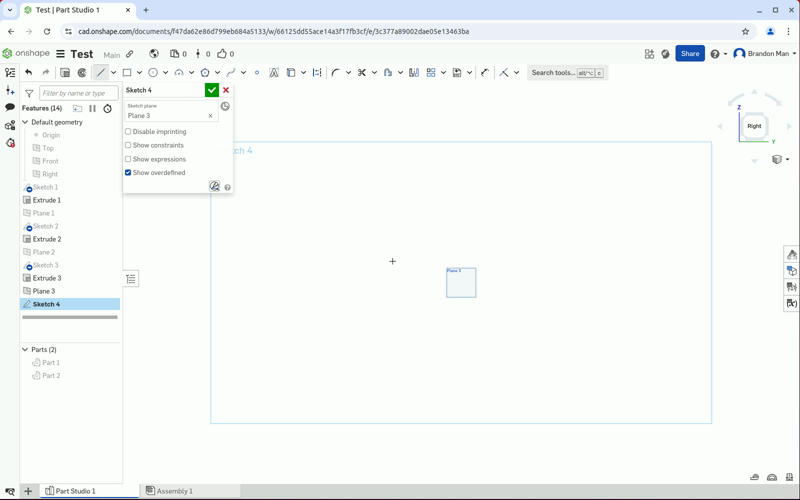
key_up(shift)
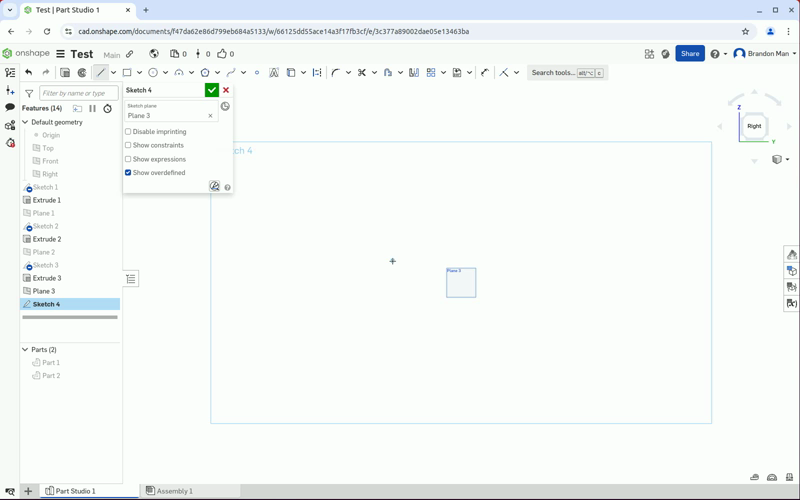
key_down(shift)
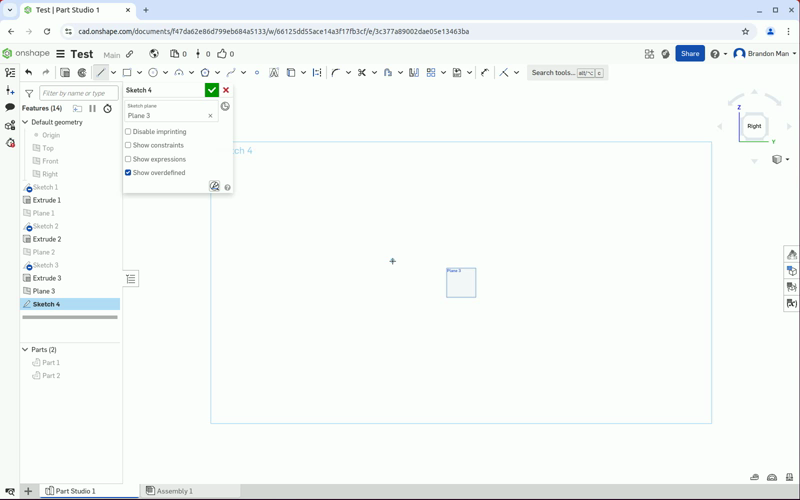
mouse_move(422, 260)
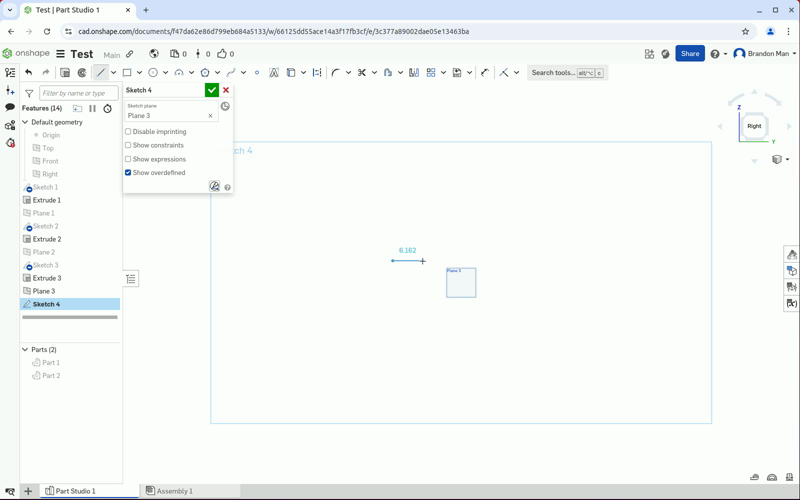
mouse_move(437, 260)
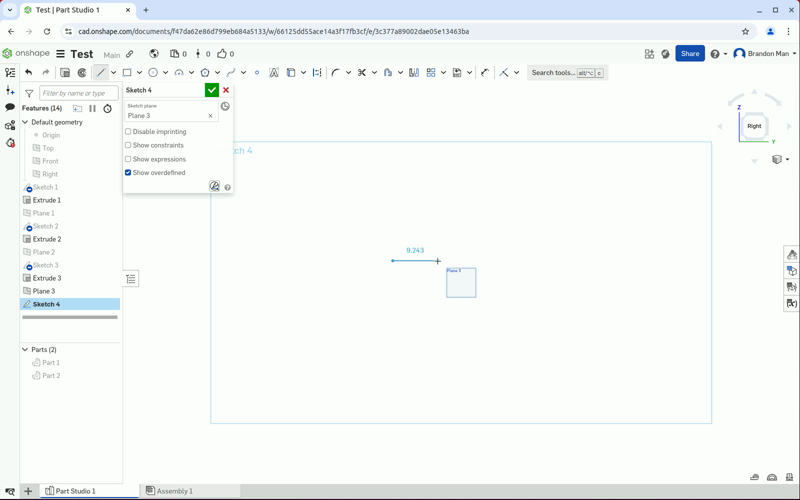
click(437, 260)
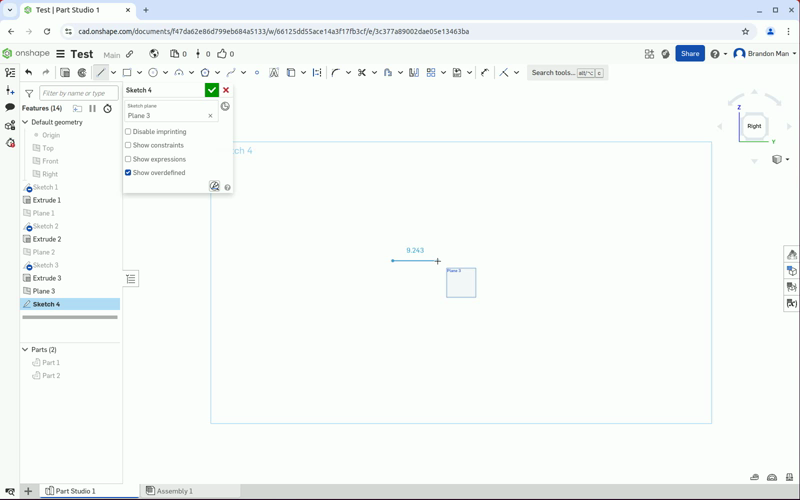
key_up(shift)
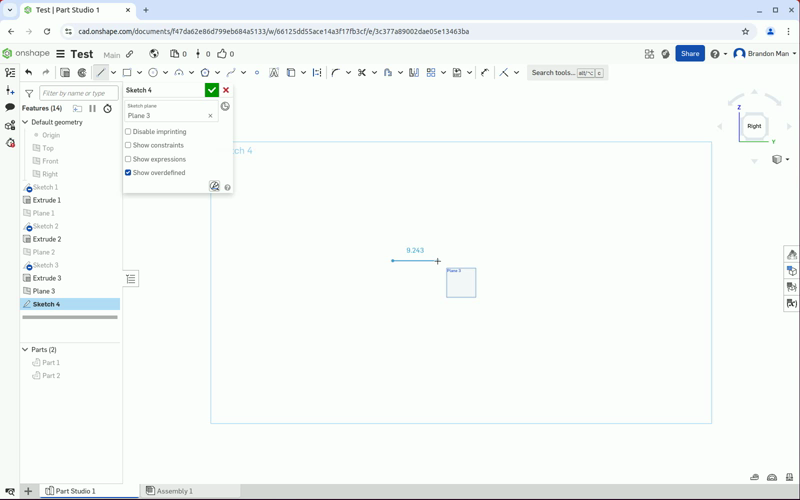
key_down(shift)
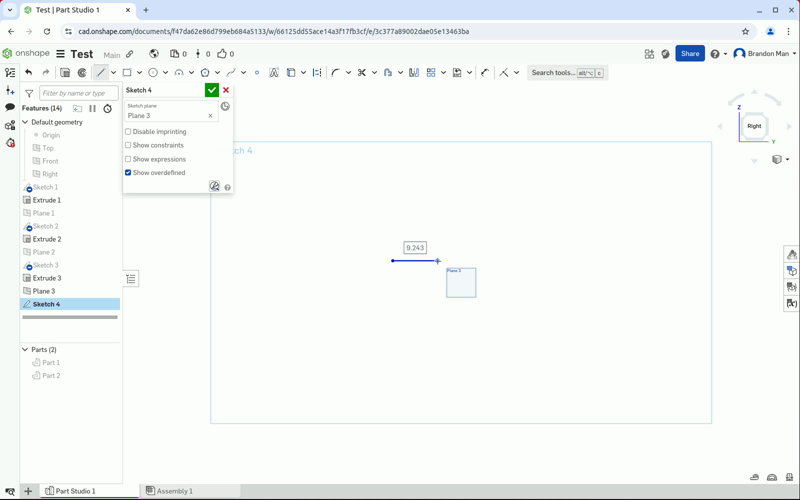
mouse_move(467, 260)
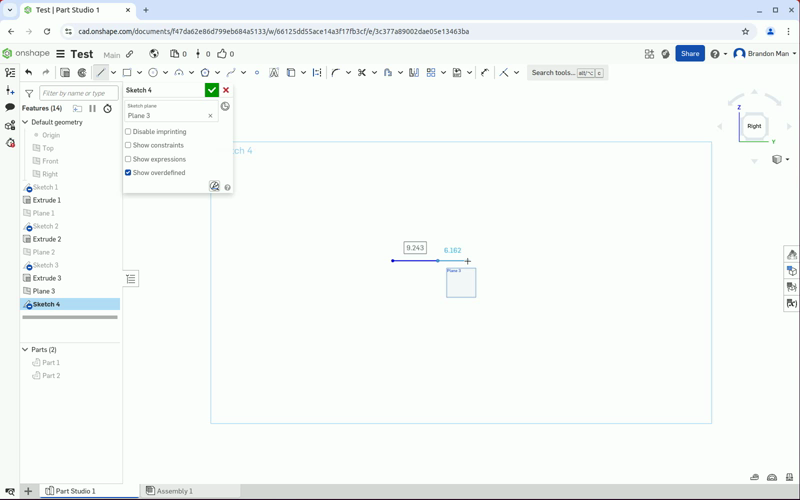
mouse_move(437, 215)
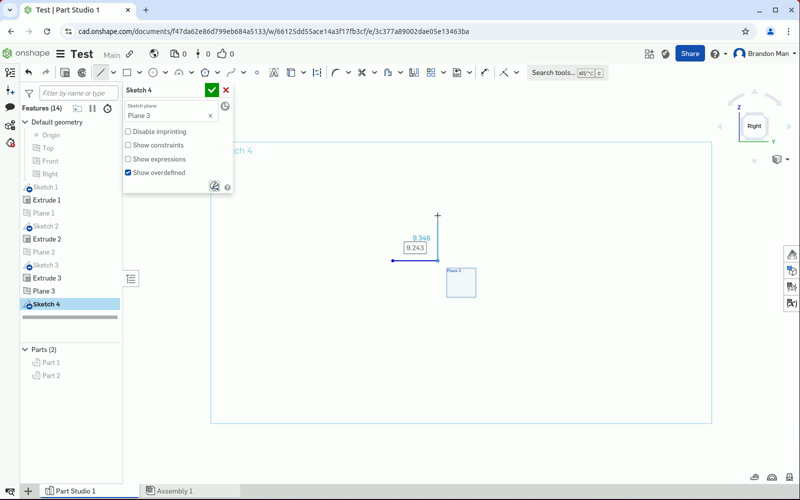
click(437, 215)
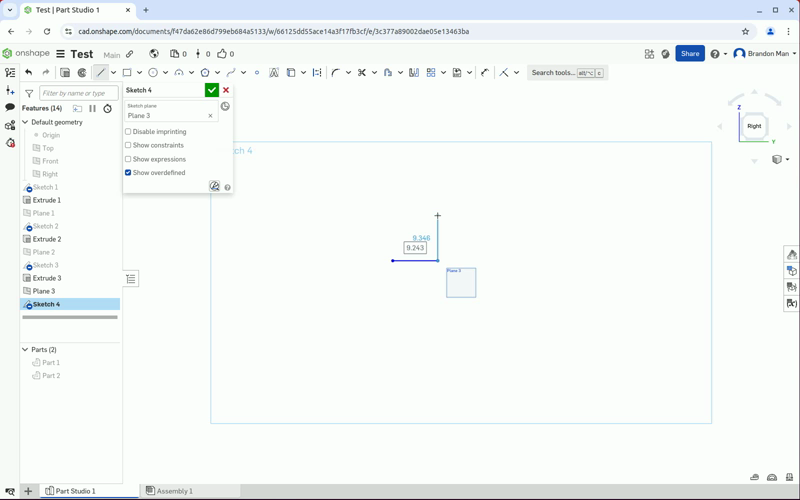
key_up(shift)
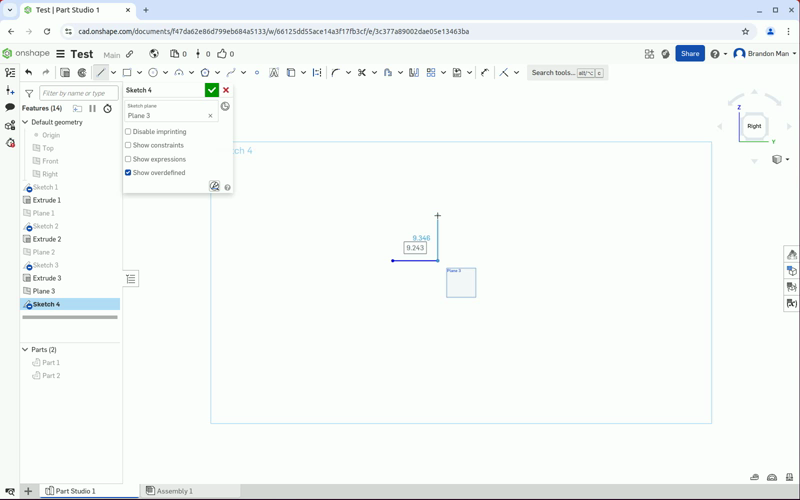
key_down(shift)
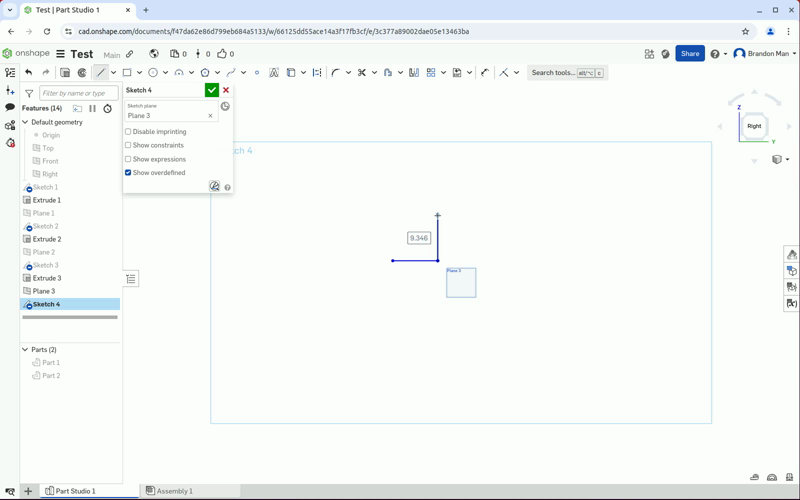
mouse_move(467, 215)
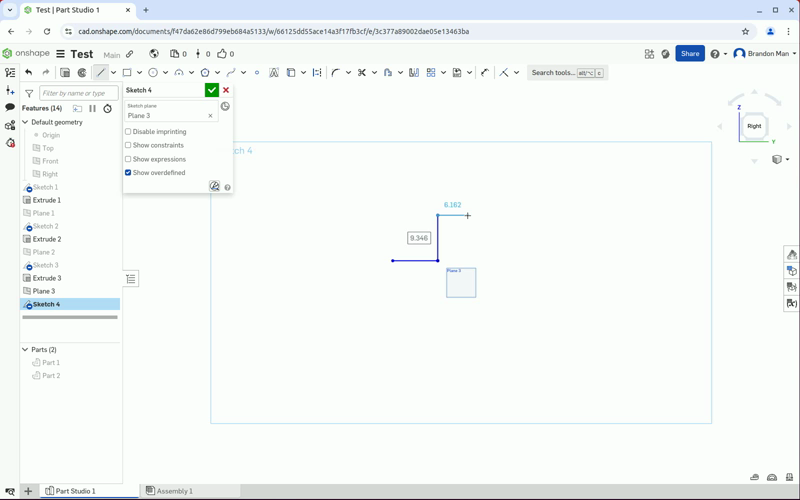
mouse_move(392, 215)
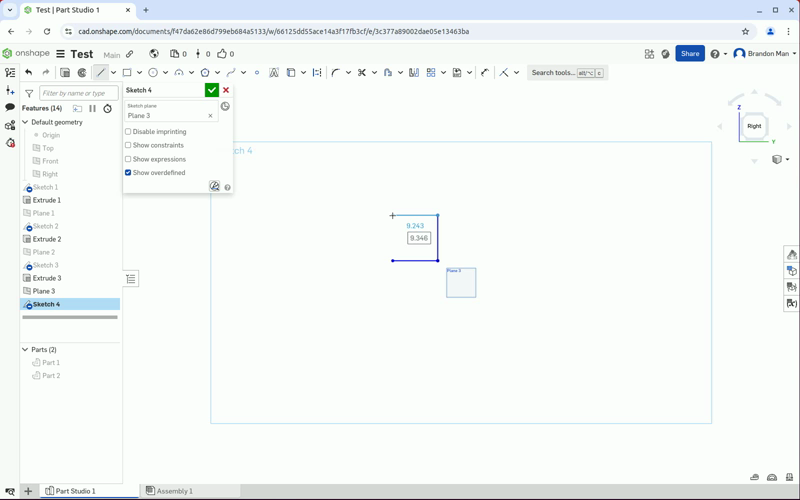
click(392, 215)
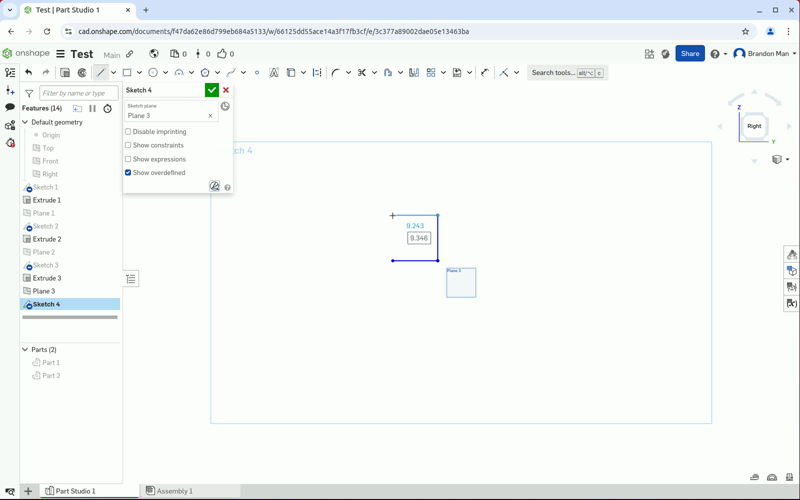
key_up(shift)
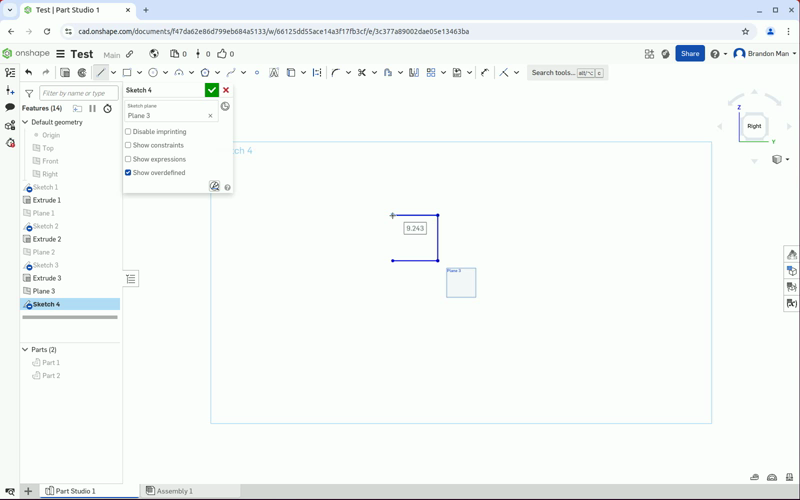
mouse_move(422, 215)
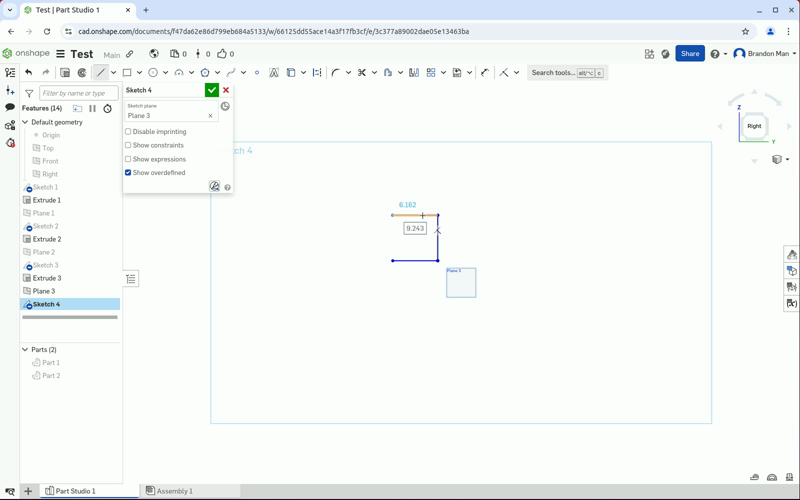
key_down(shift)
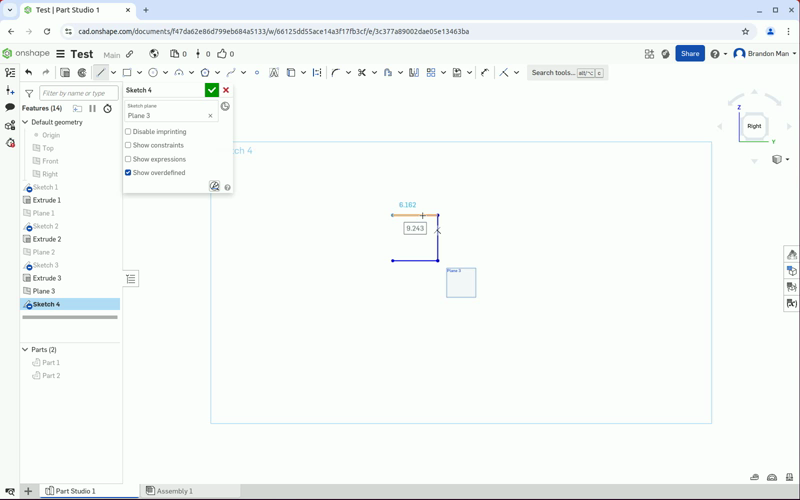
mouse_move(392, 260)
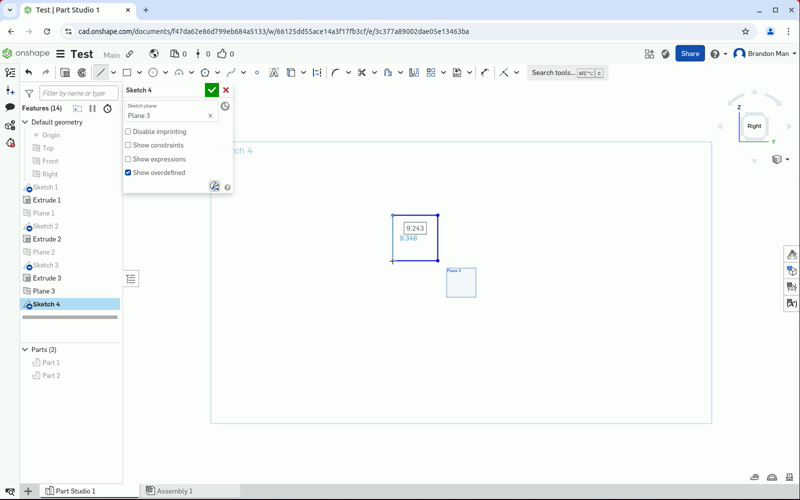
key_up(shift)
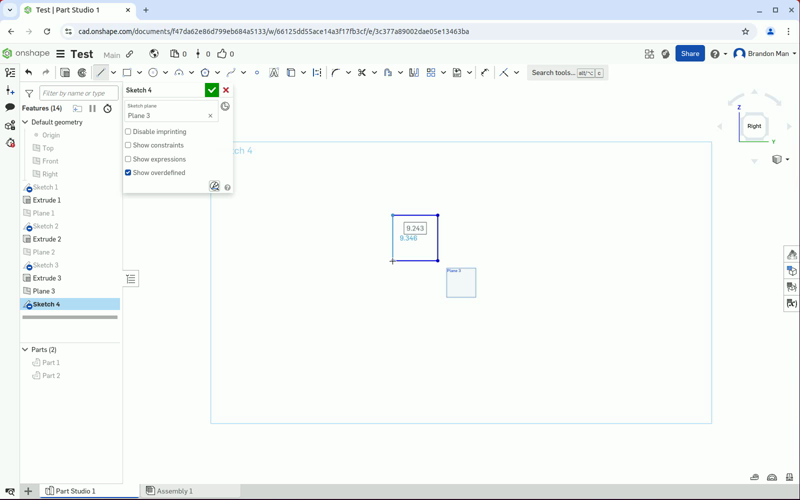
click(392, 260)
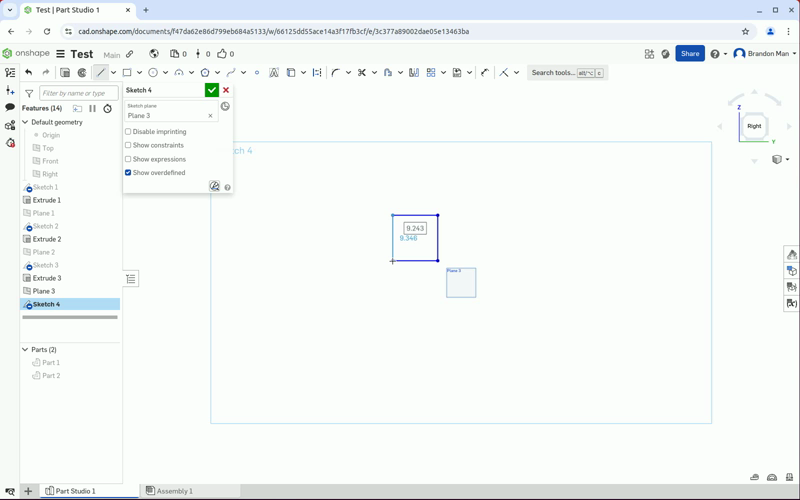
key(esc)
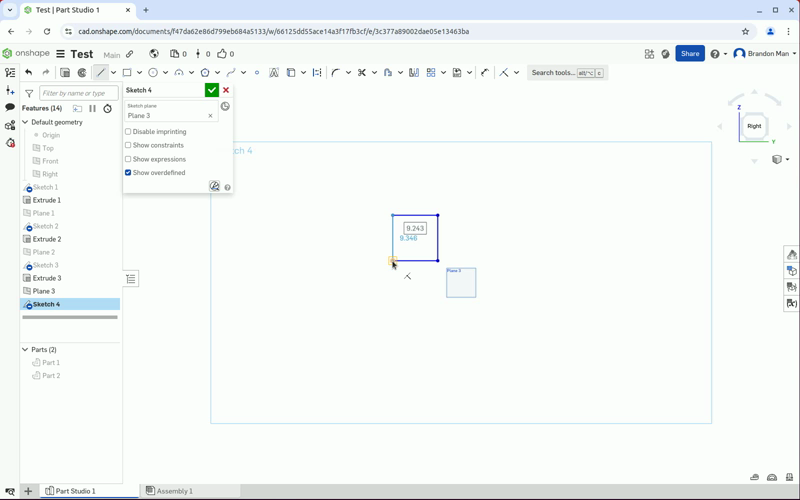
mouse_move(414, 242)
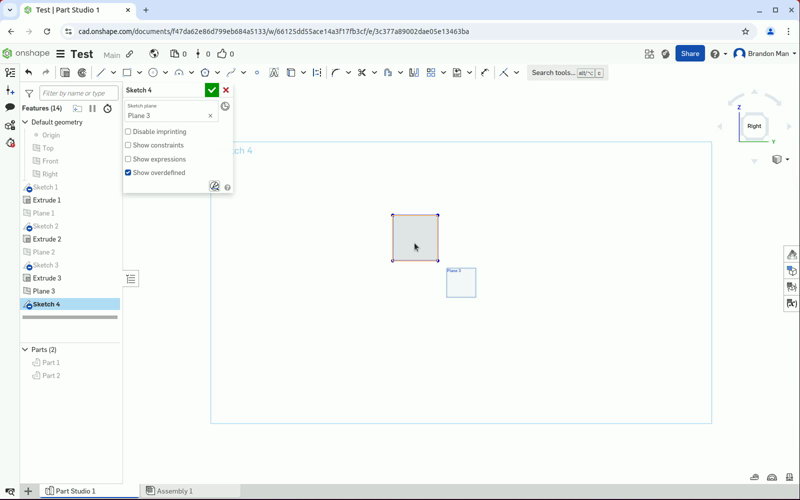
click(414, 242)
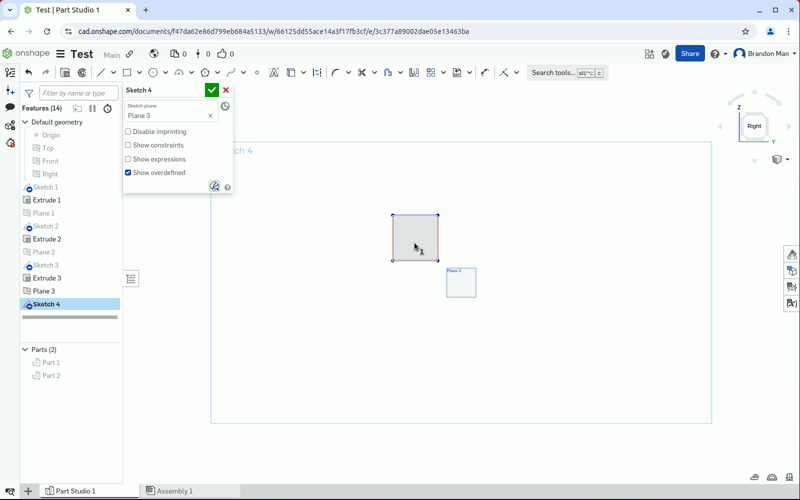
mouse_move(73, 352)
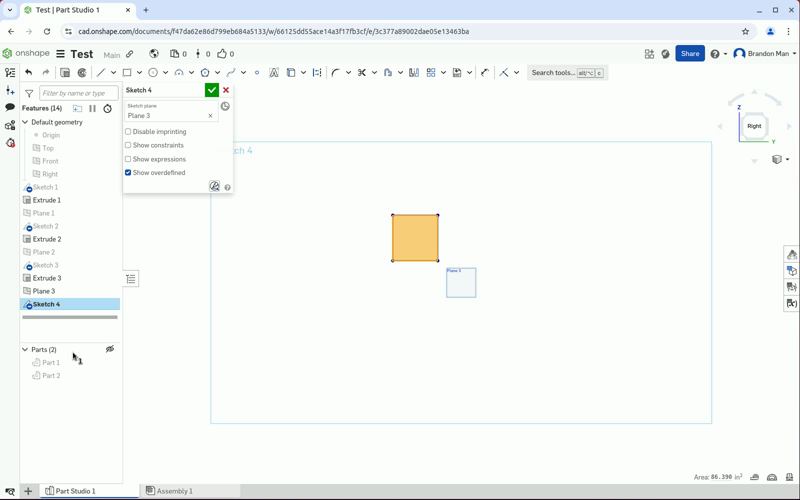
key(shift+y)
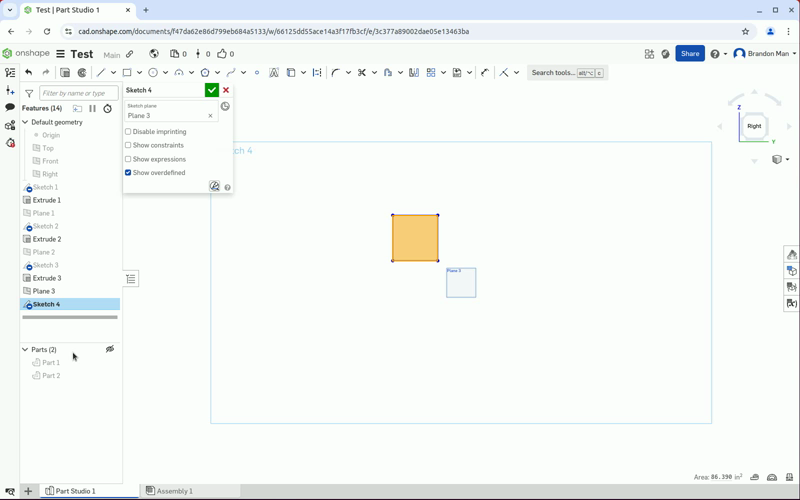
key(shift+e)
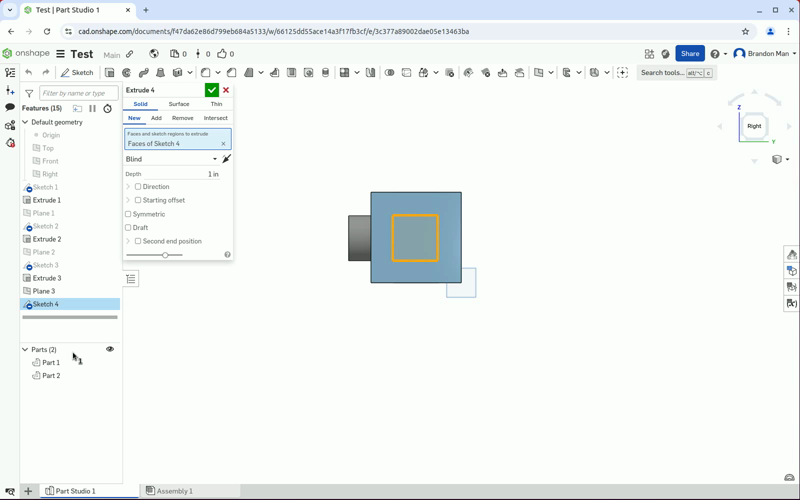
mouse_move(143, 106)
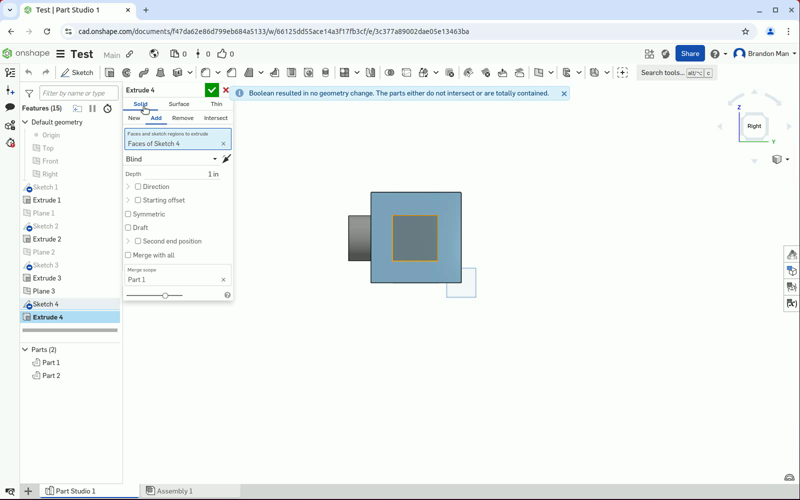
click(143, 106)
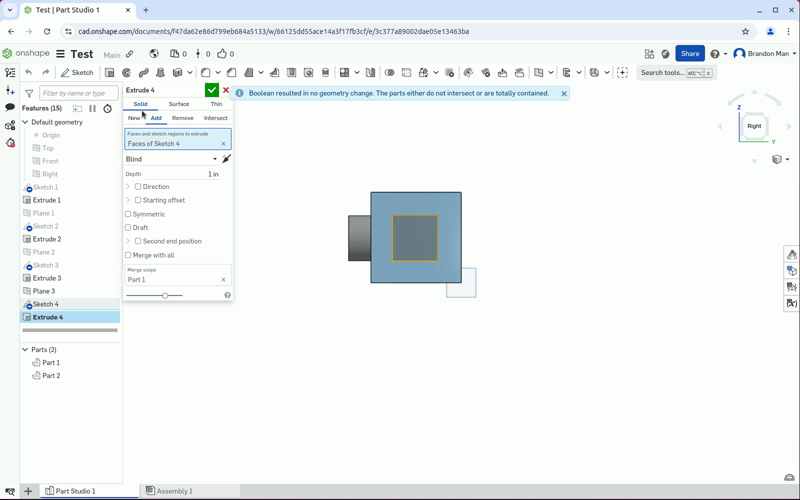
mouse_move(137, 120)
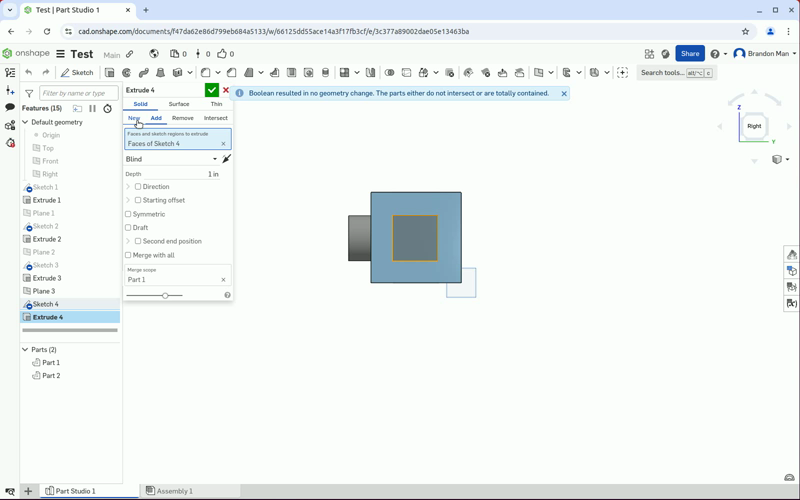
click(137, 120)
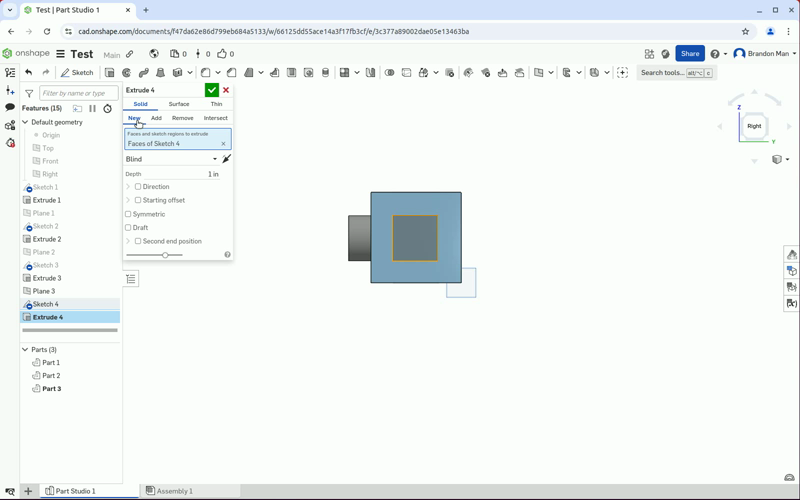
key(tab, 4)
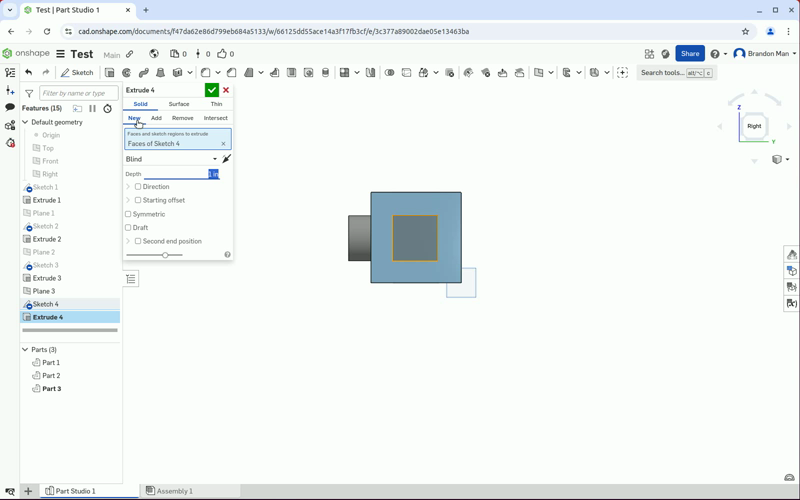
text(4.574)
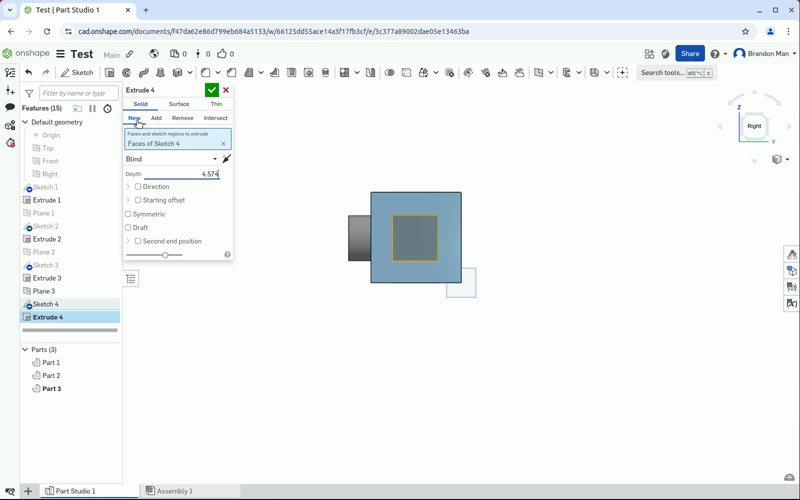
key(enter)
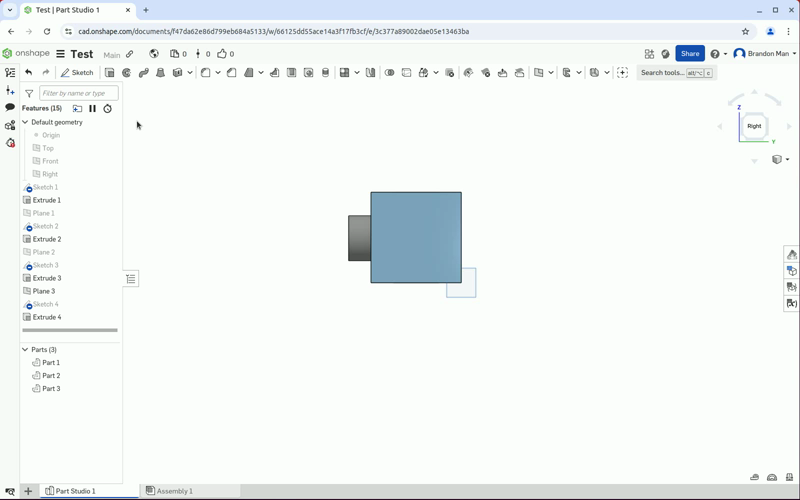
key(shift+h)
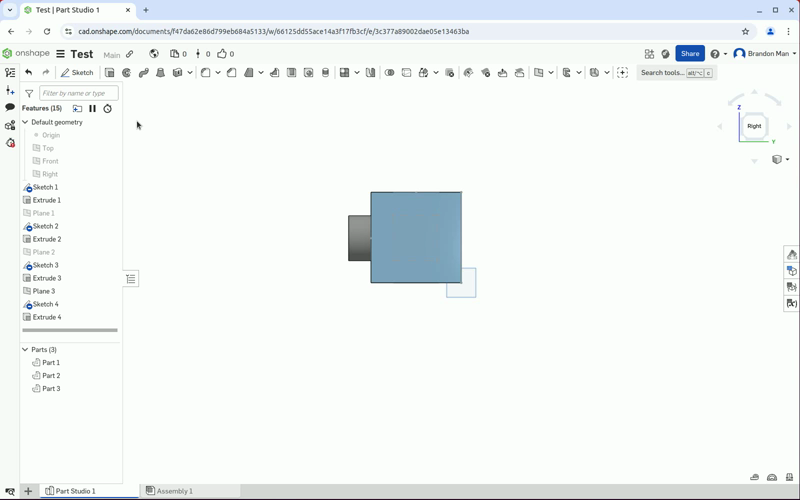
key(shift+h)
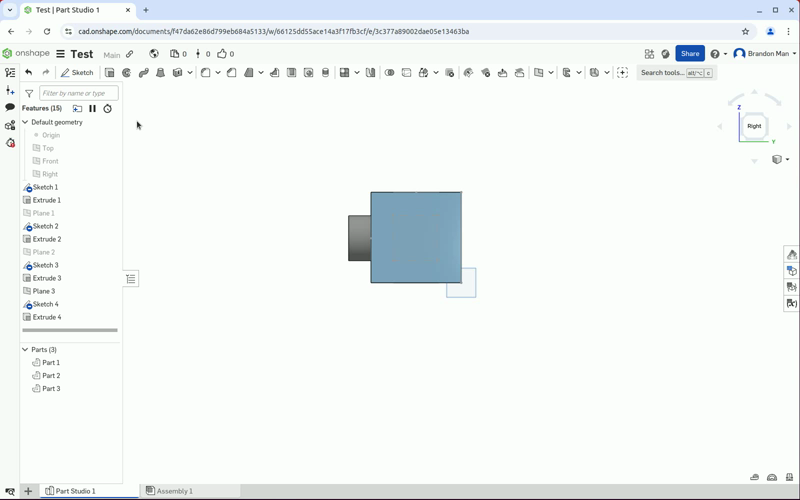
key(shift+7)
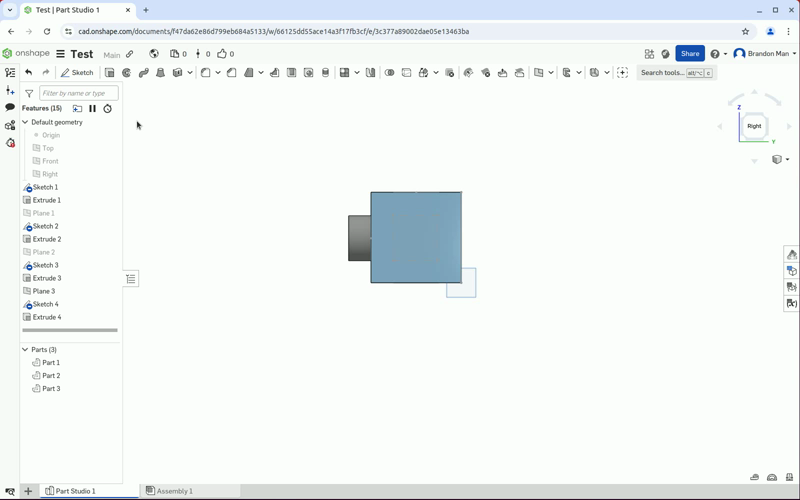
key(right, 2)
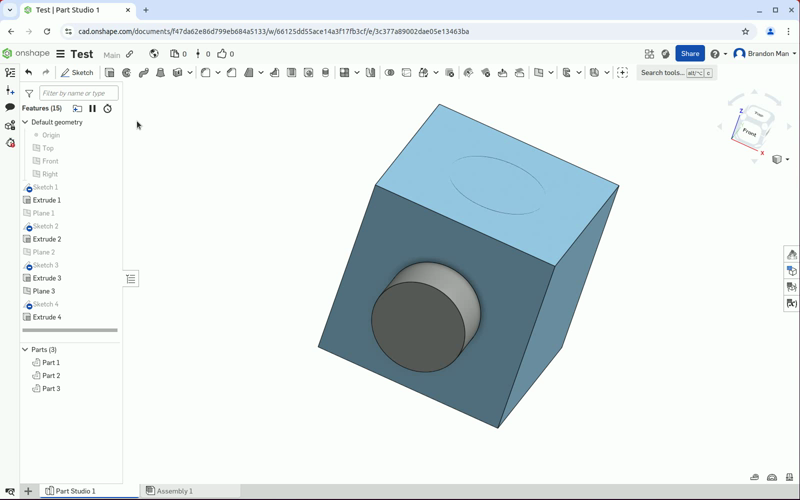
key(down, 2)
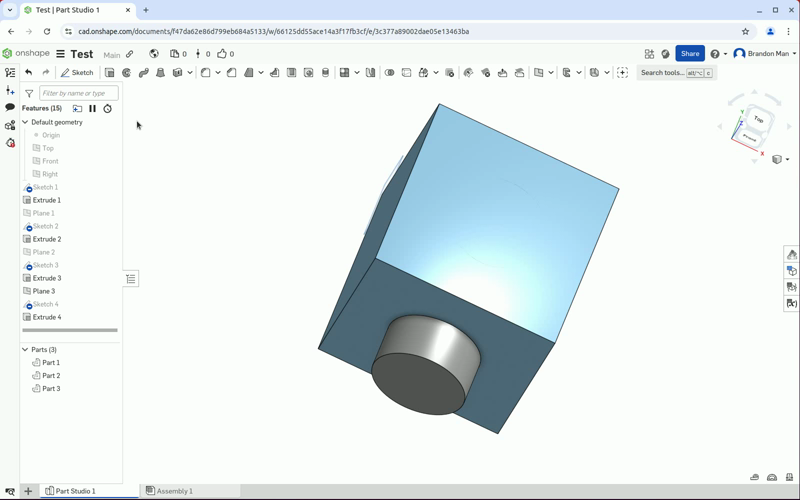
key(up, 2)
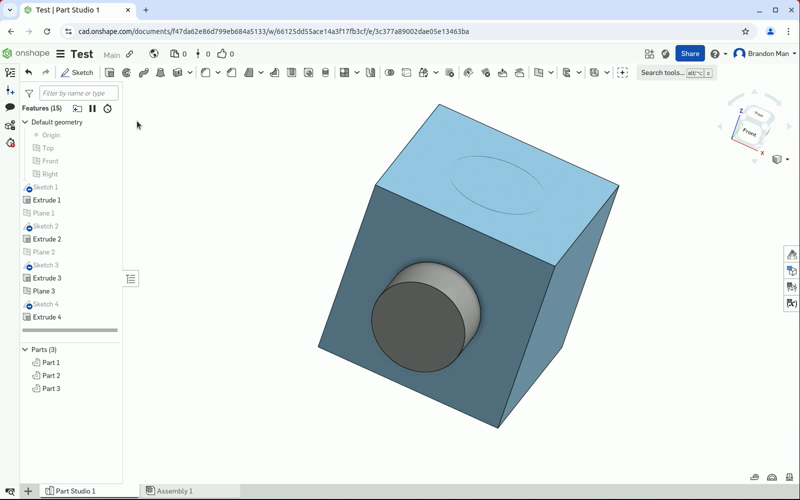
key(left, 2)
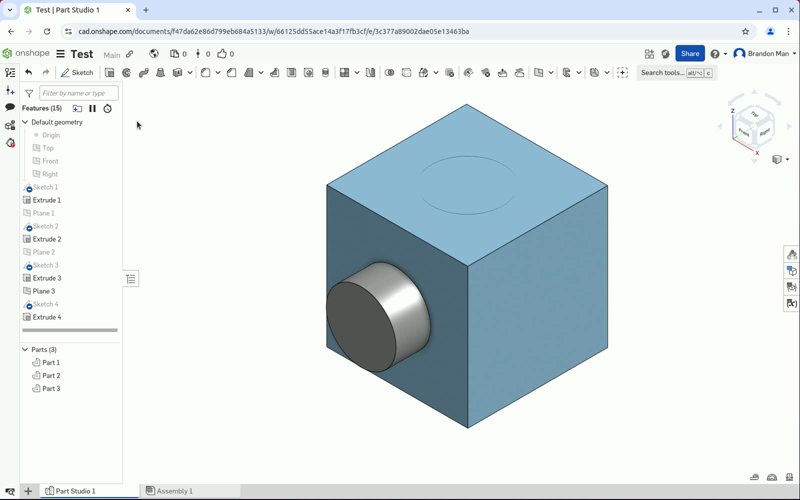
mouse_move(73, 189)
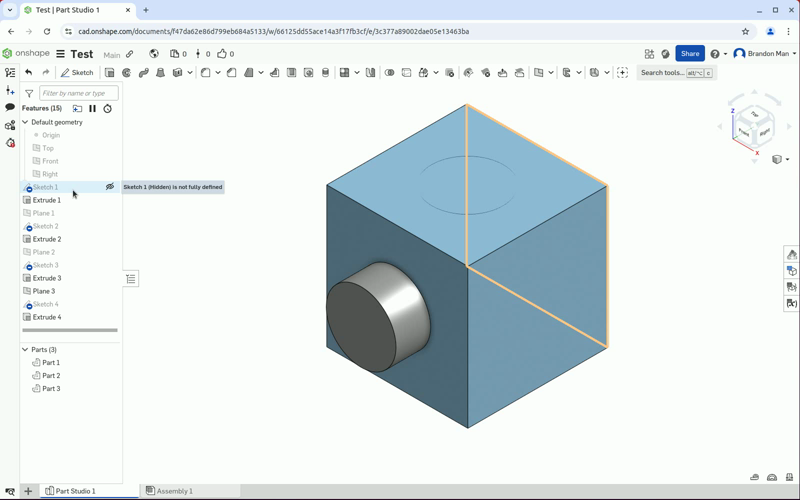
click(73, 189)